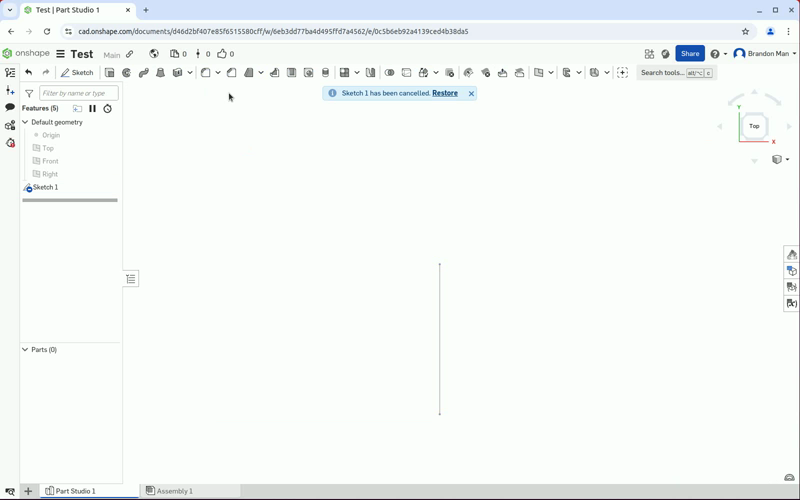
key(shift+h)
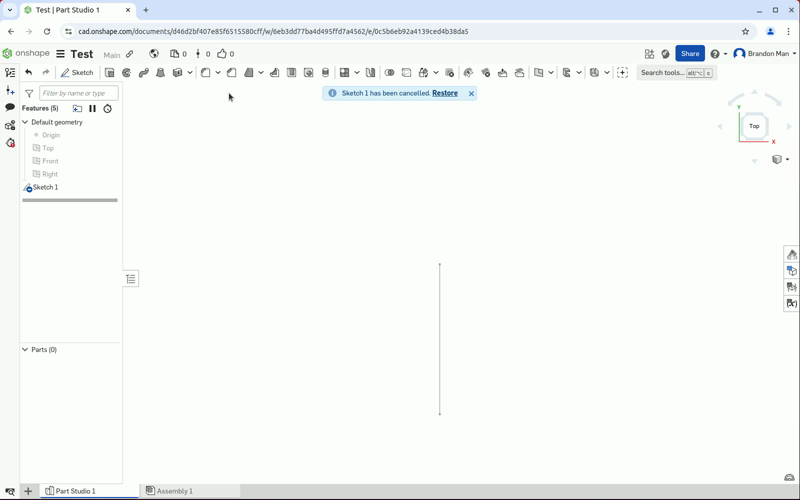
key(shift+s)
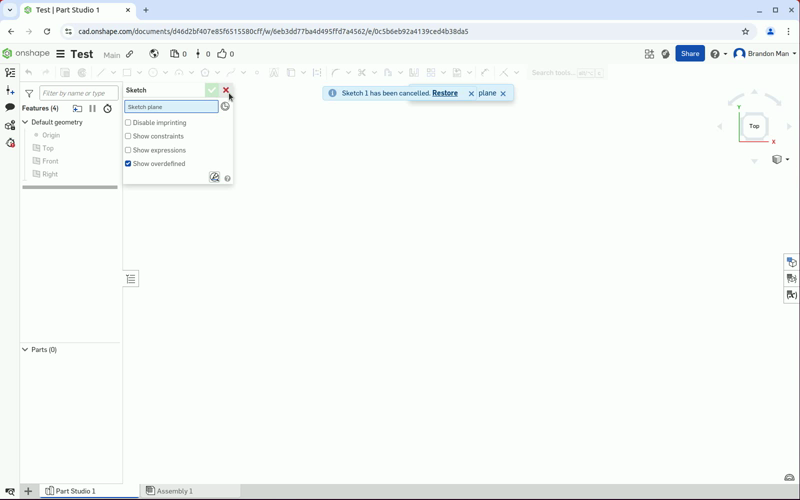
mouse_move(73, 150)
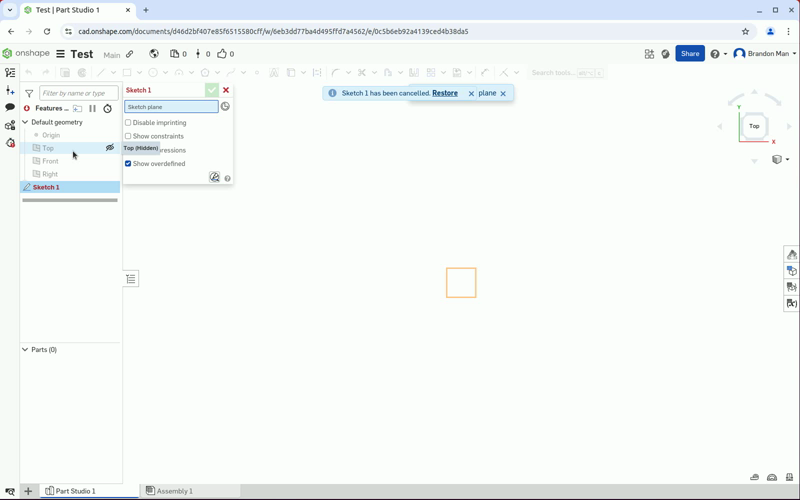
click(73, 150)
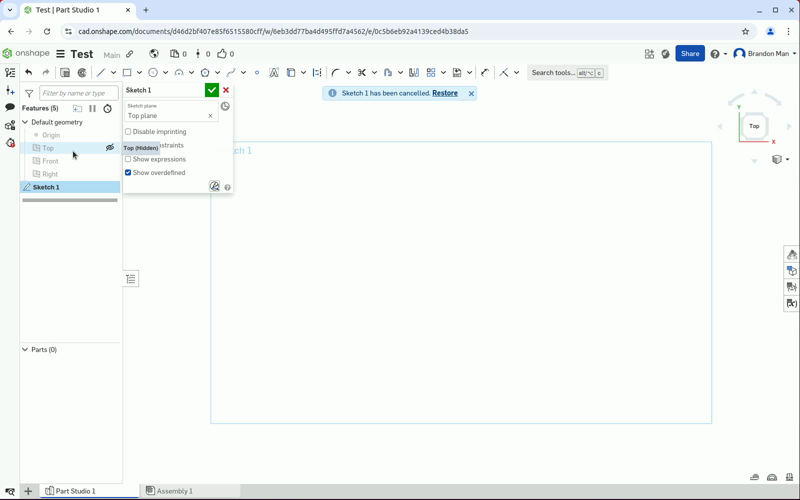
mouse_move(73, 352)
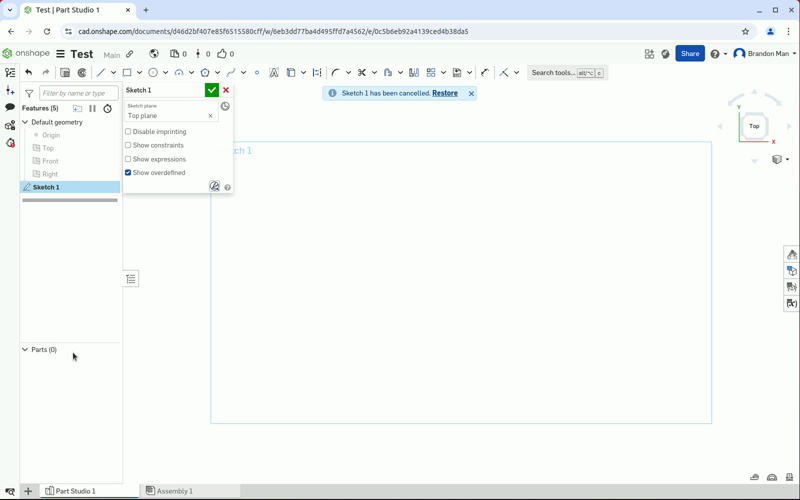
key(y)
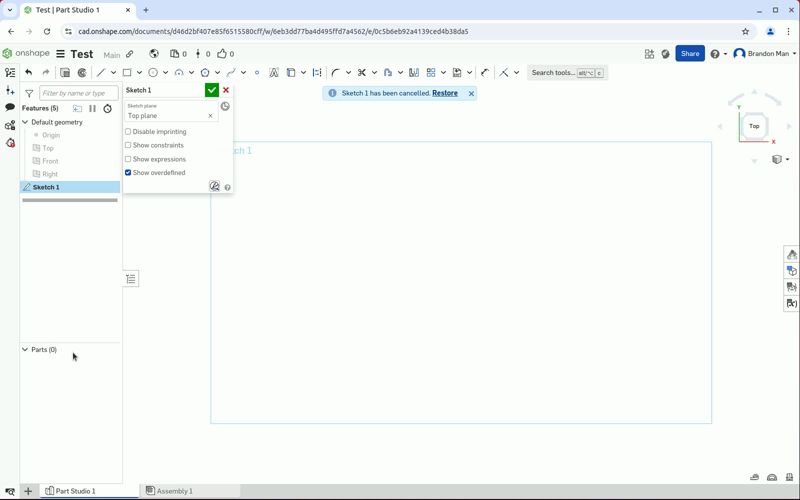
key(l)
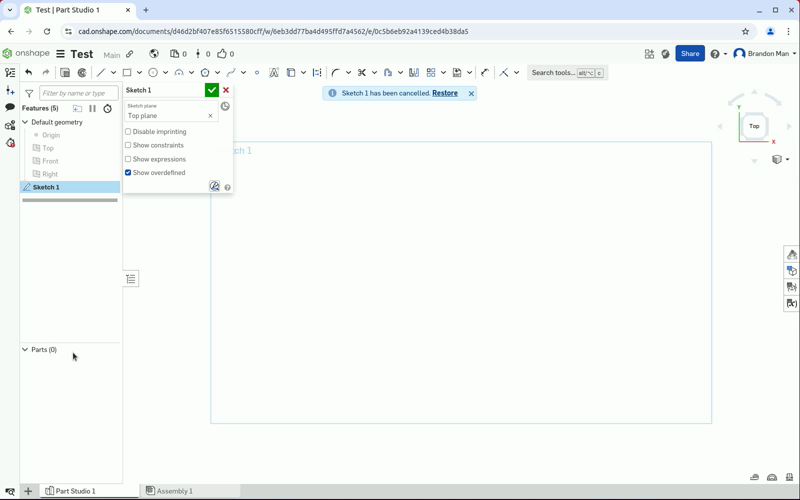
key_down(shift)
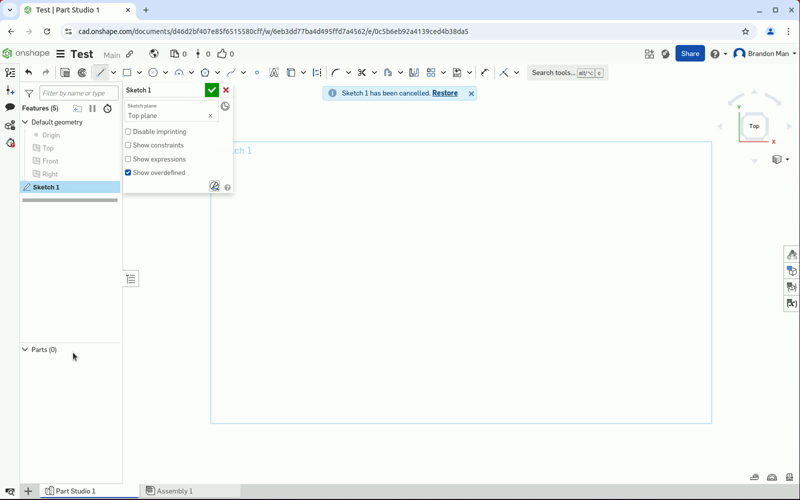
mouse_move(460, 282)
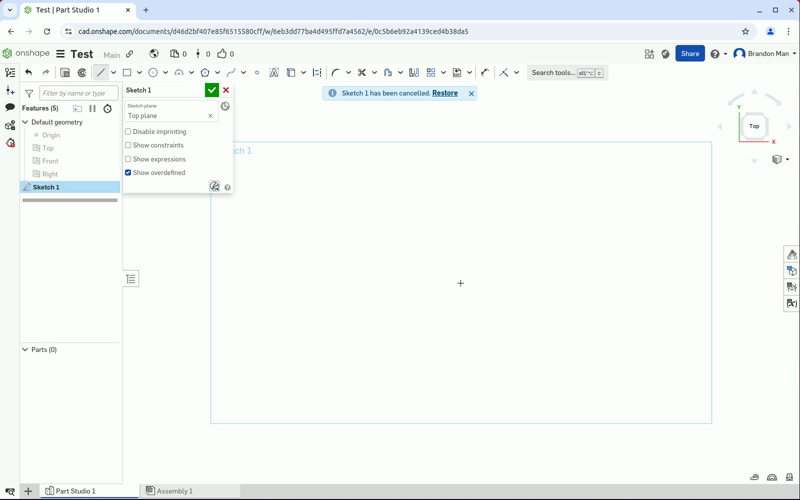
click(460, 282)
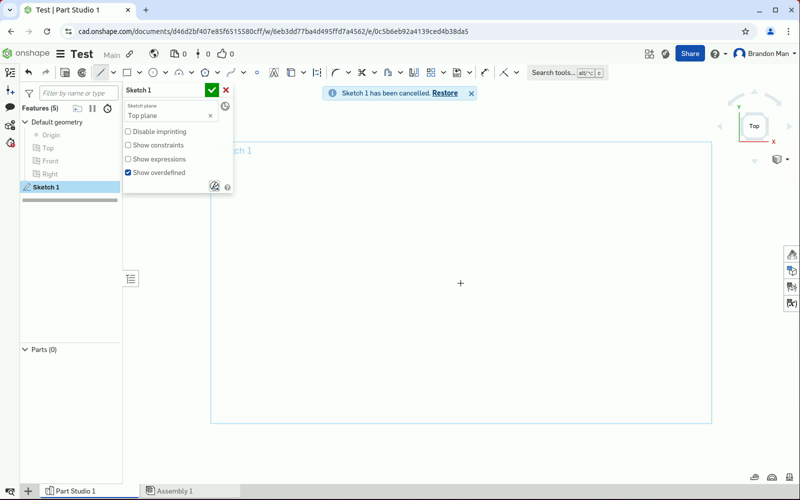
key_up(shift)
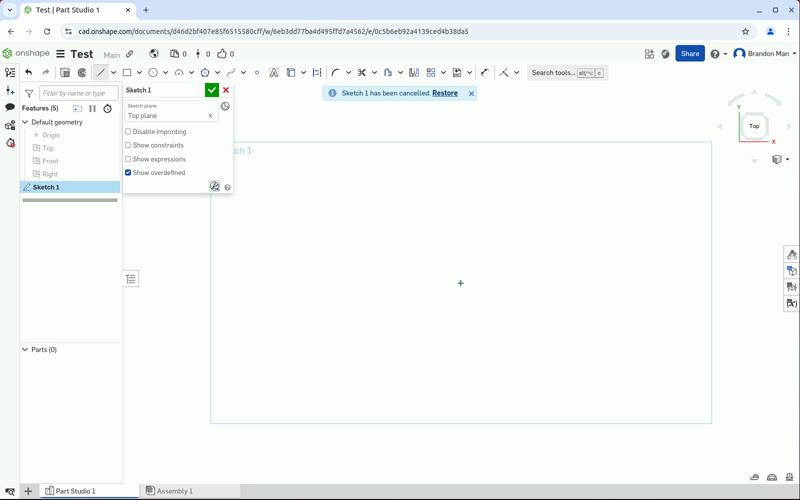
key_down(shift)
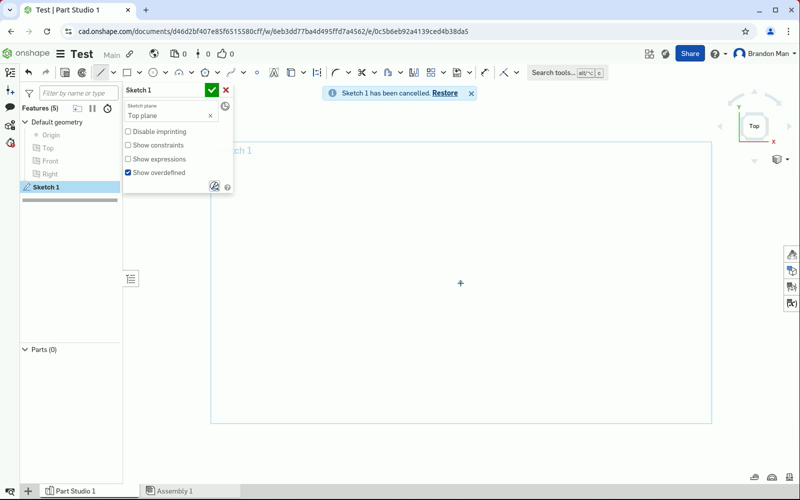
mouse_move(573, 282)
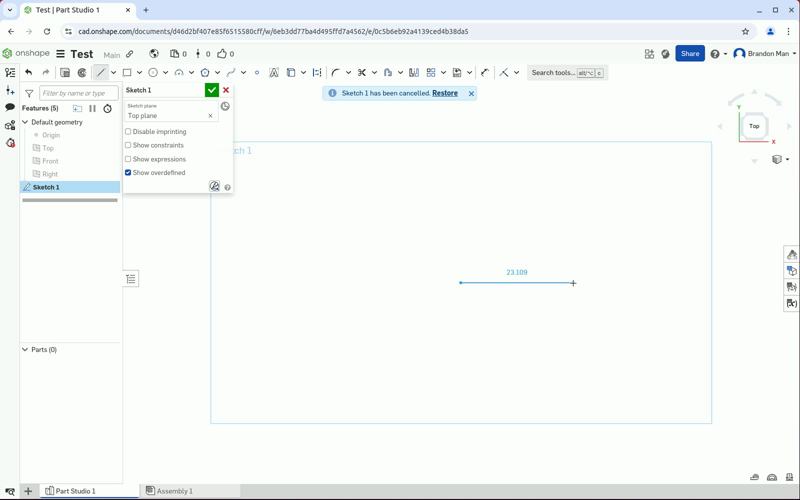
click(573, 282)
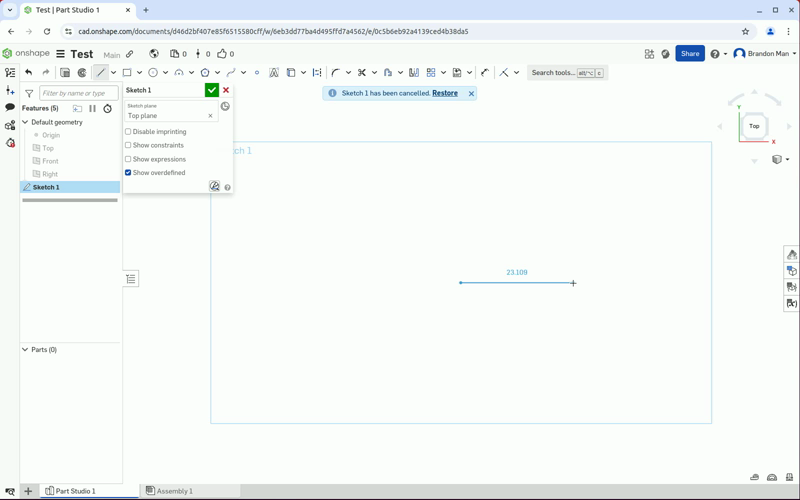
key_up(shift)
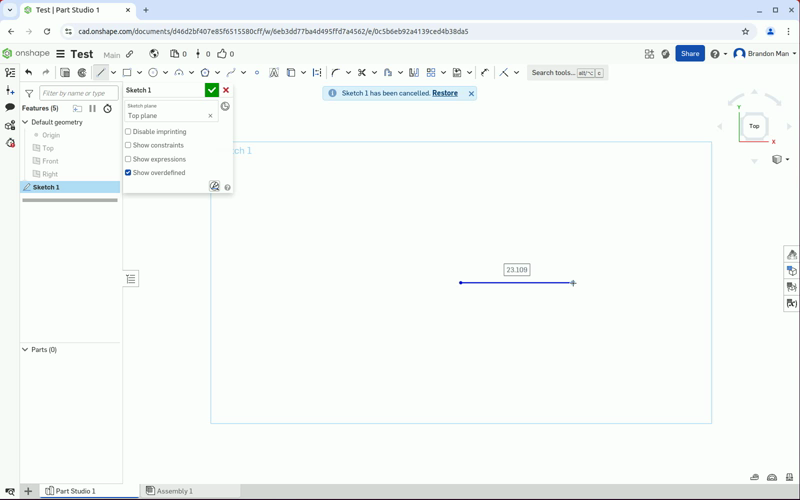
key_down(shift)
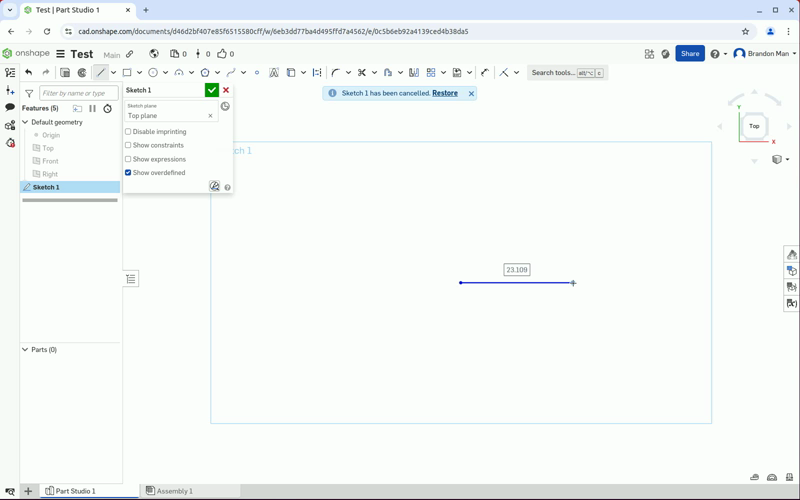
mouse_move(589, 282)
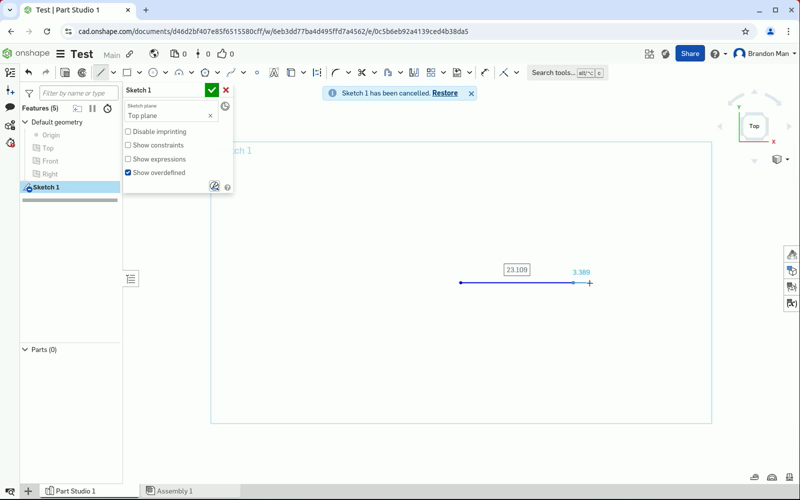
mouse_move(573, 235)
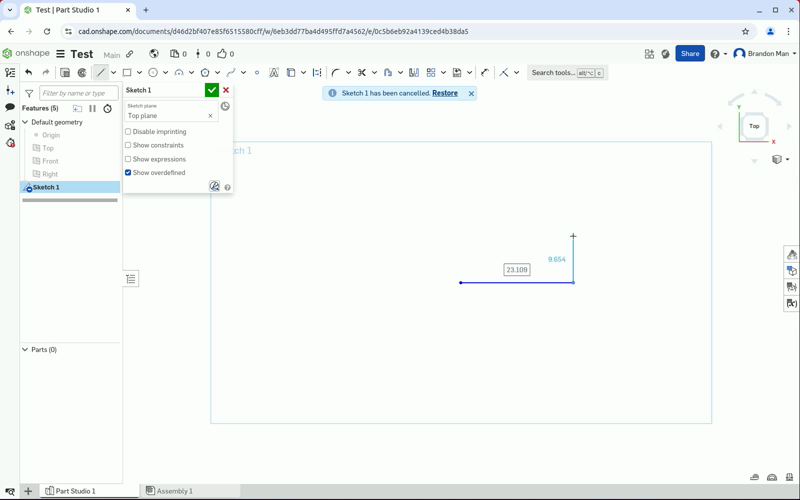
click(573, 235)
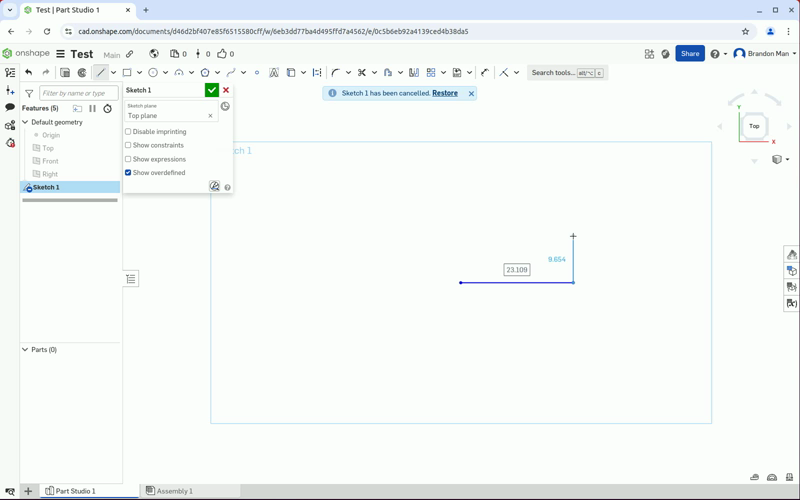
key_up(shift)
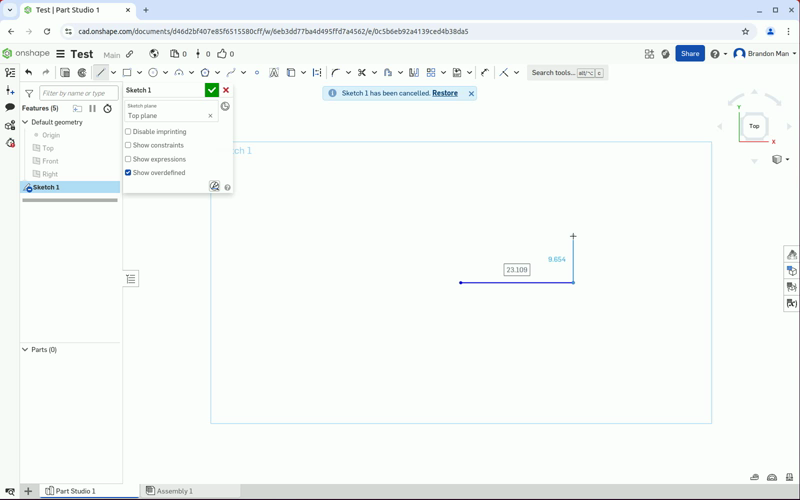
key_down(shift)
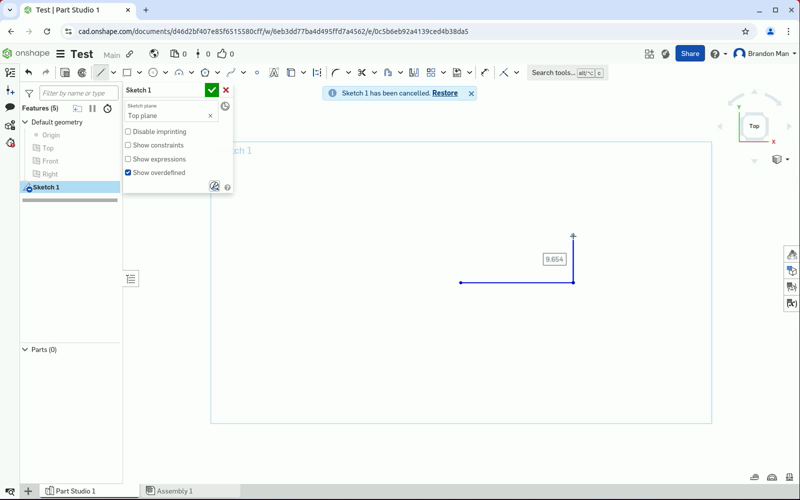
mouse_move(460, 235)
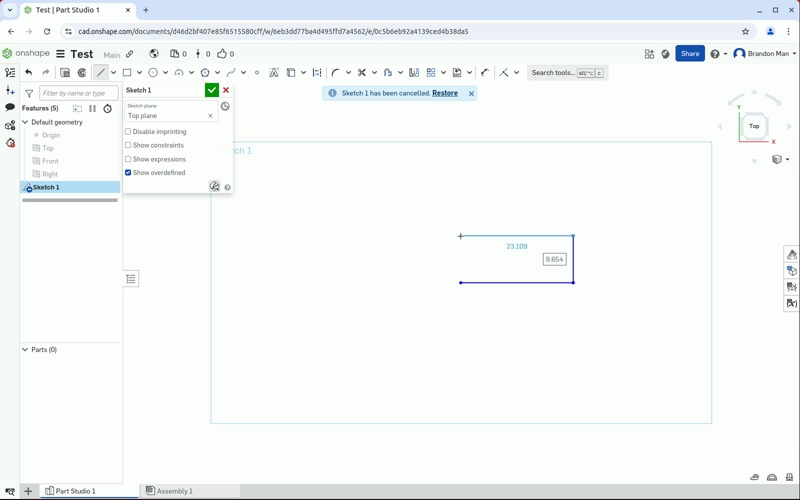
click(460, 235)
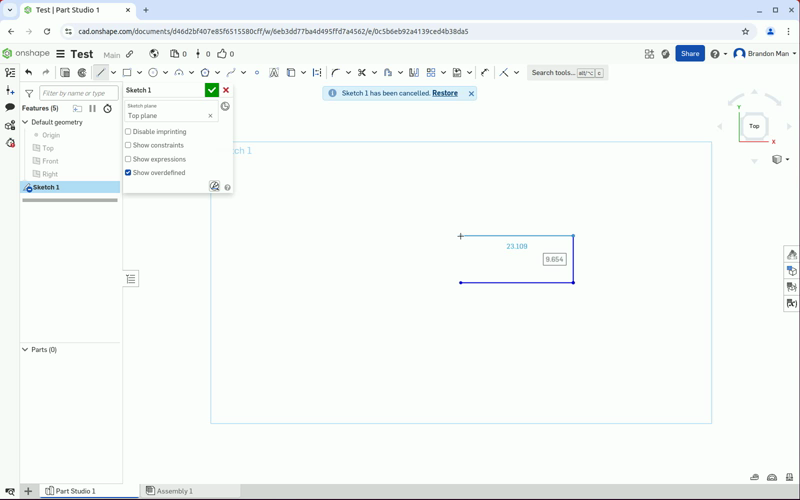
key_up(shift)
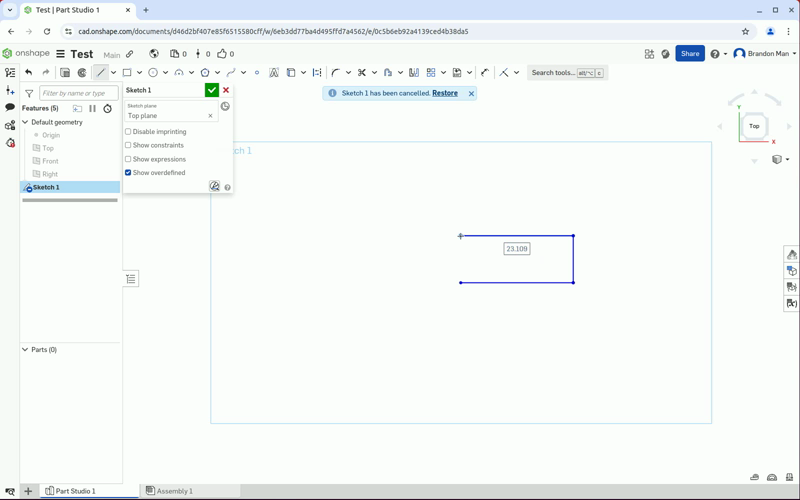
mouse_move(490, 235)
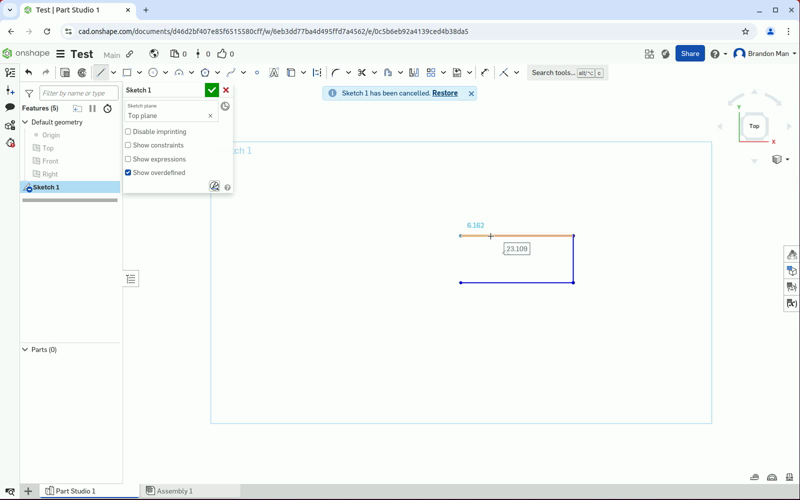
key_down(shift)
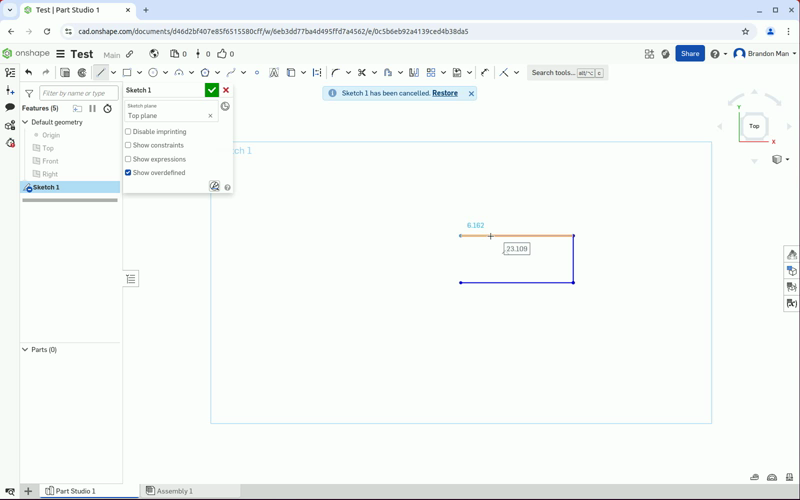
mouse_move(460, 282)
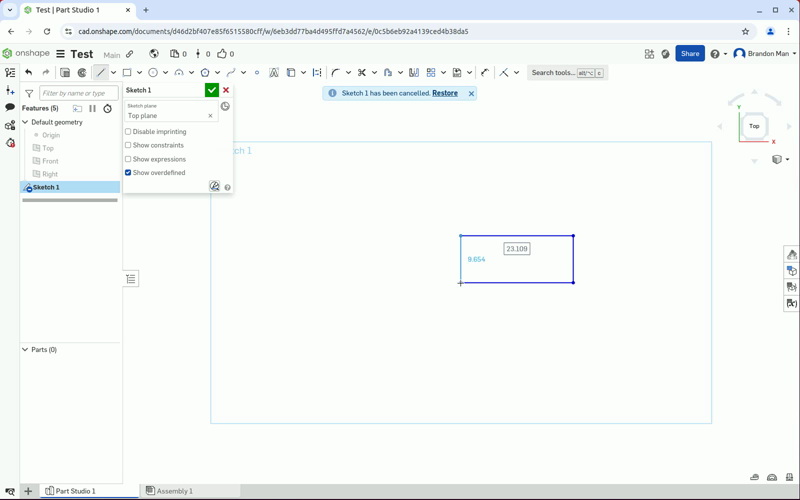
key_up(shift)
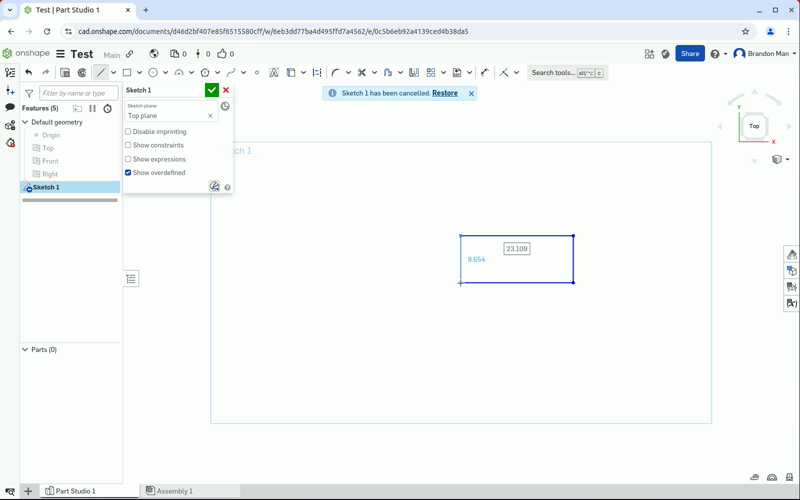
click(460, 282)
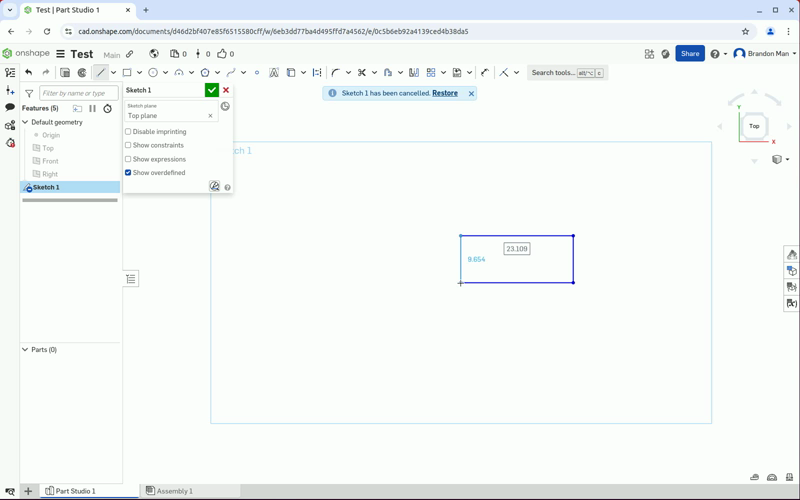
key(esc)
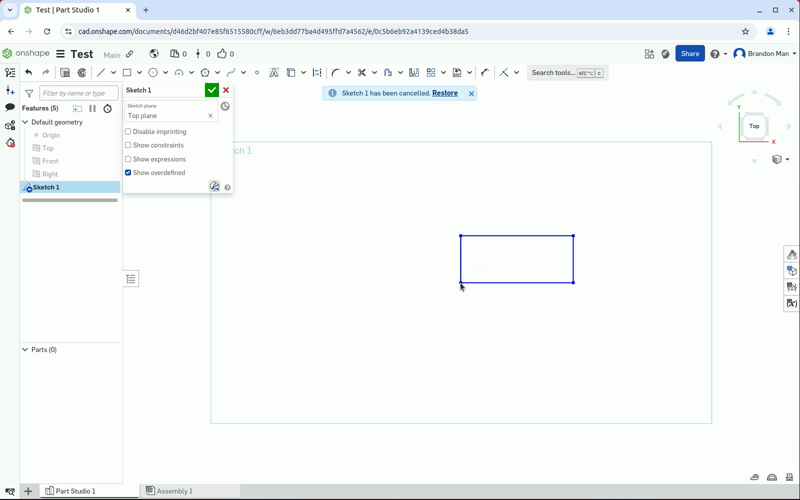
mouse_move(502, 279)
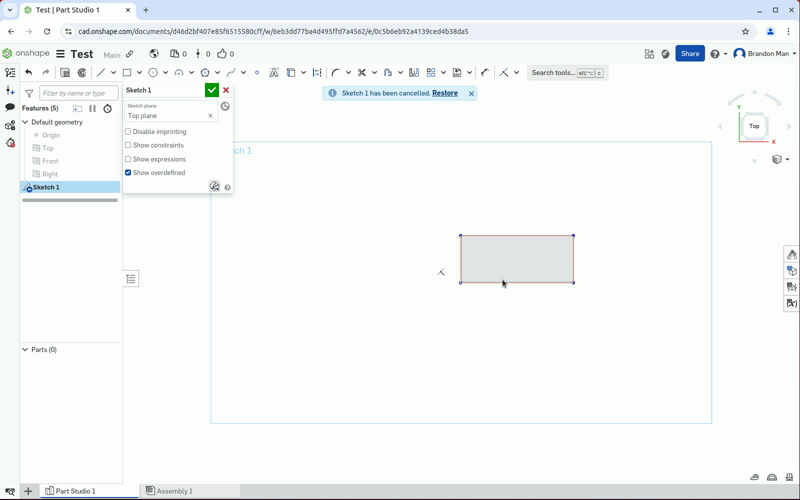
click(502, 279)
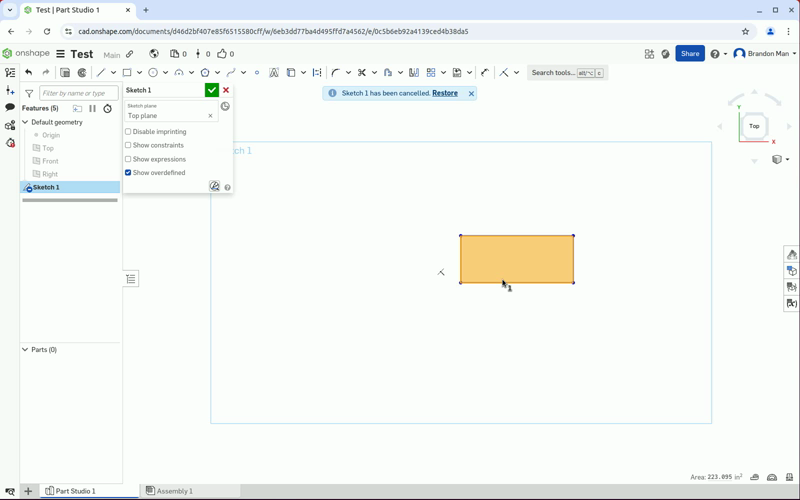
mouse_move(73, 352)
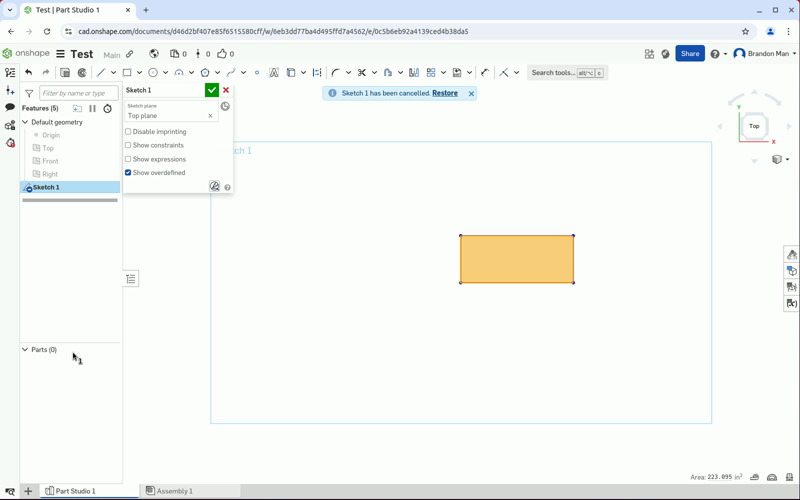
key(shift+y)
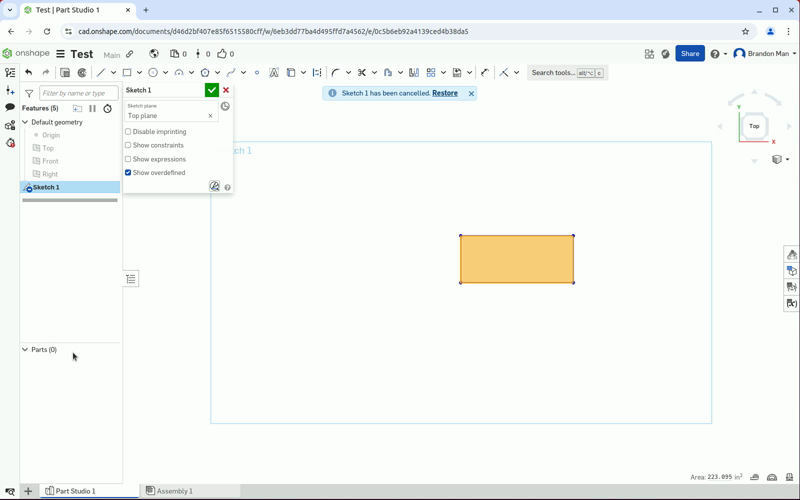
key(shift+e)
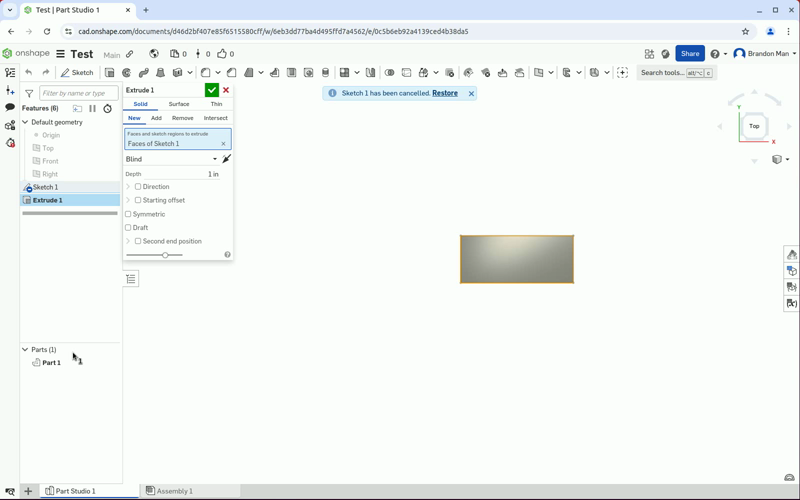
mouse_move(143, 106)
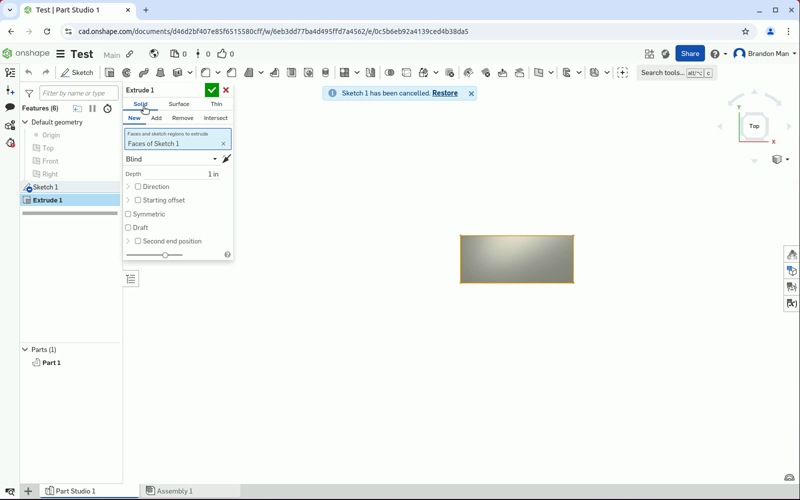
click(143, 106)
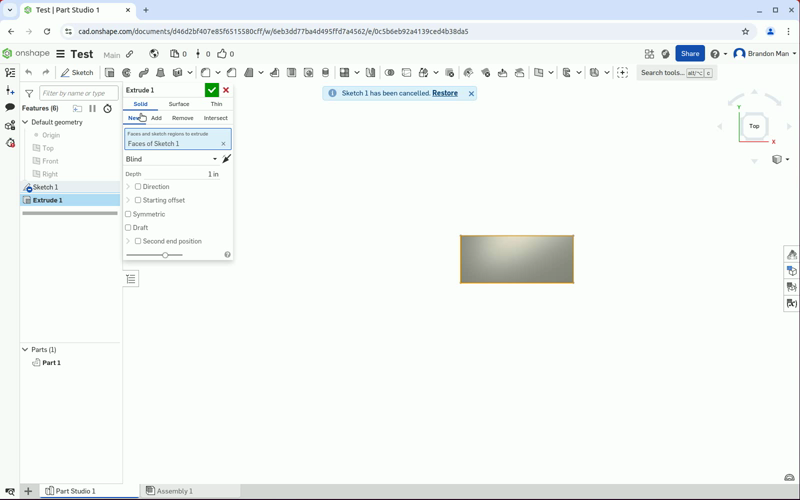
mouse_move(137, 120)
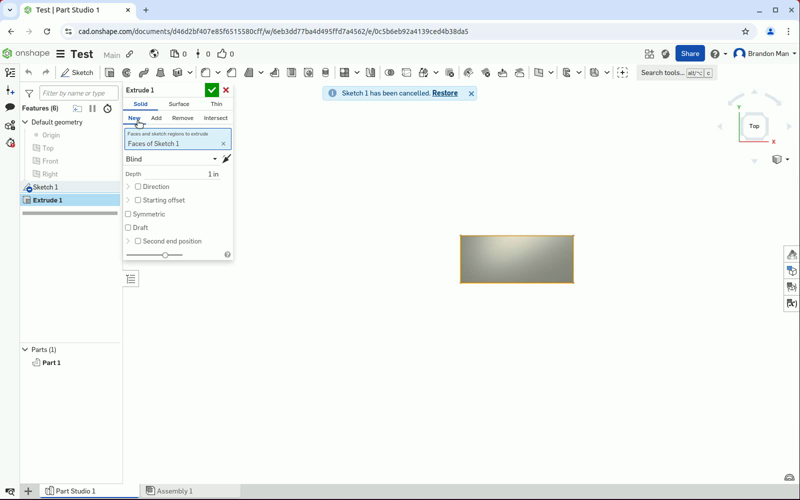
click(137, 120)
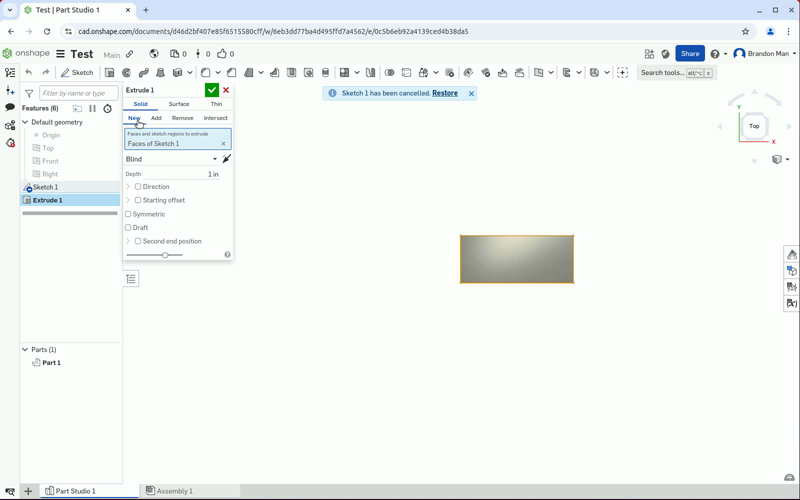
key(tab, 4)
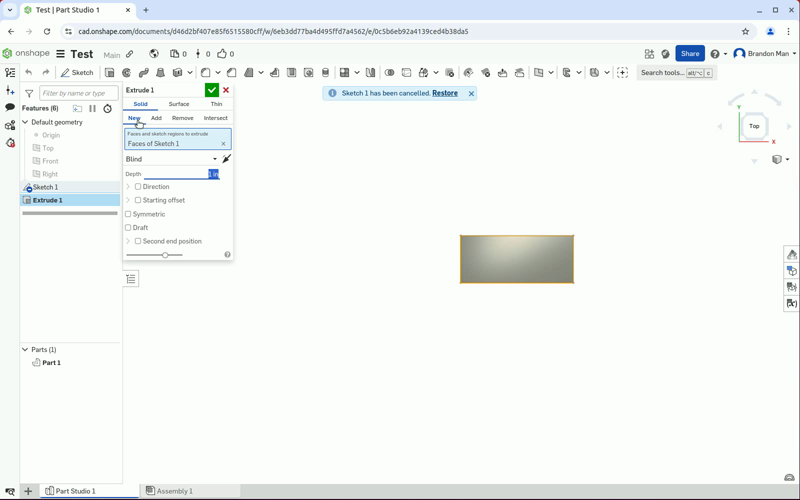
text(21.423)
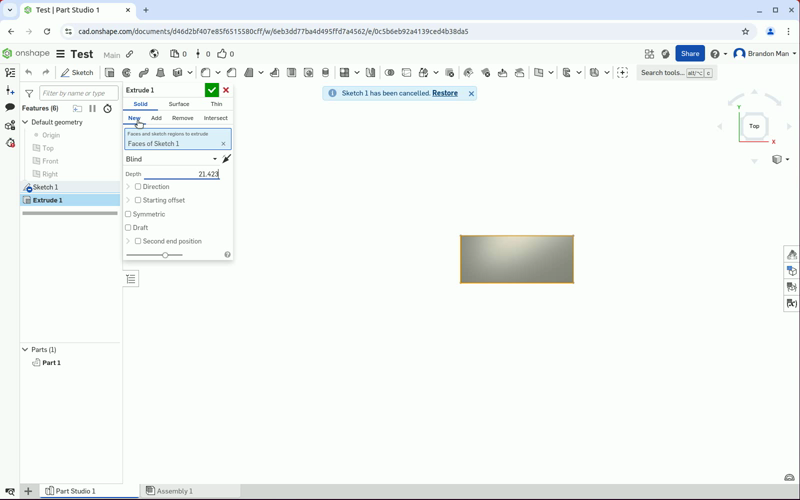
key(enter)
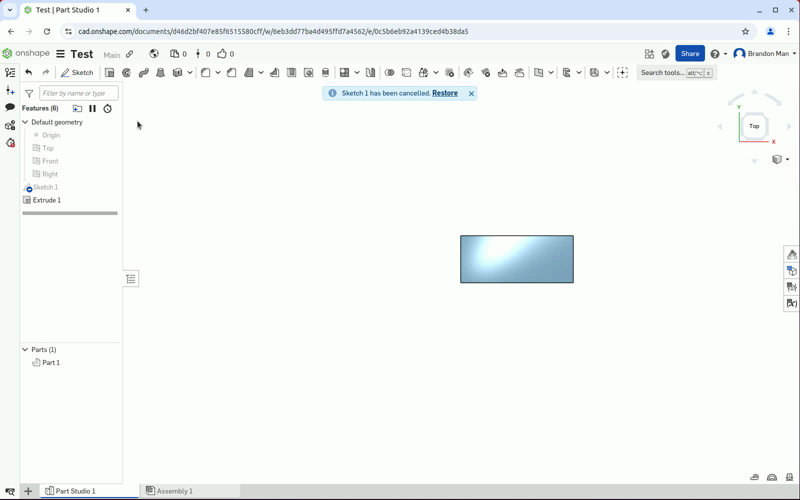
key(shift+h)
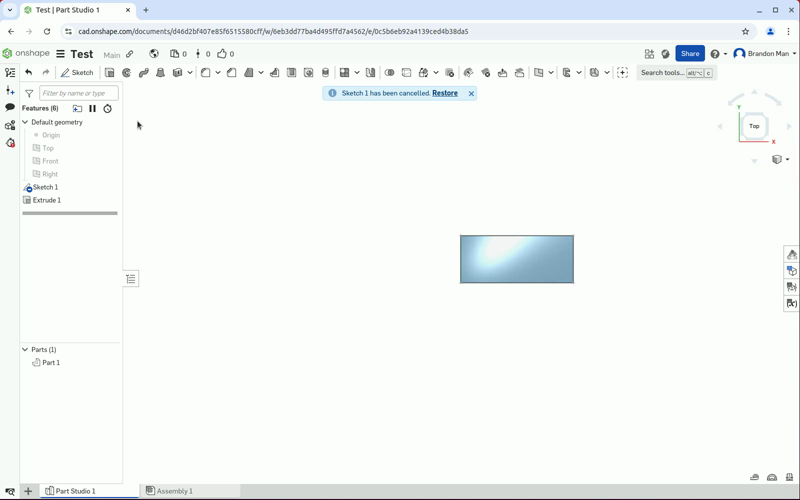
key(shift+h)
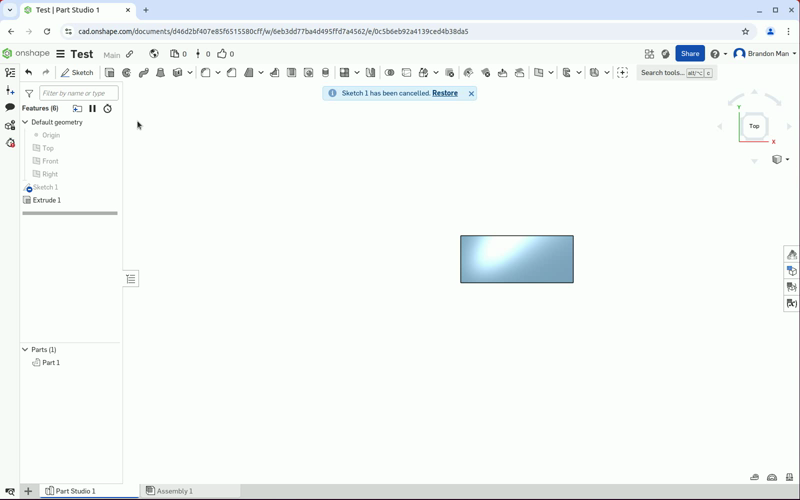
mouse_move(73, 189)
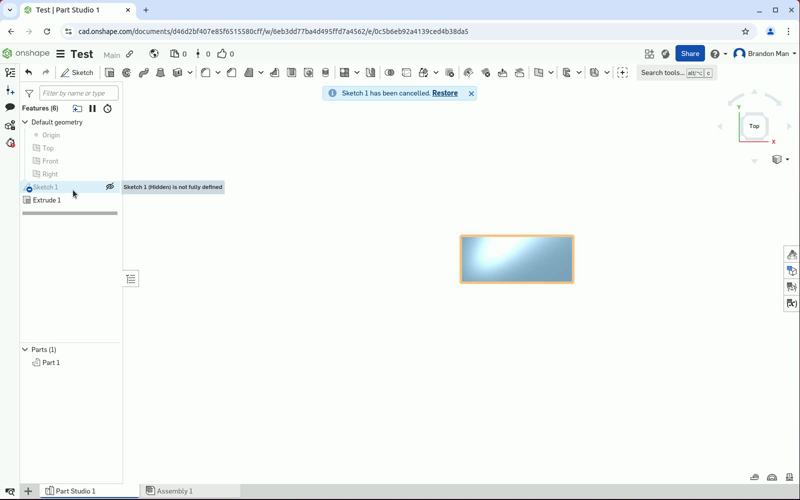
click(73, 189)
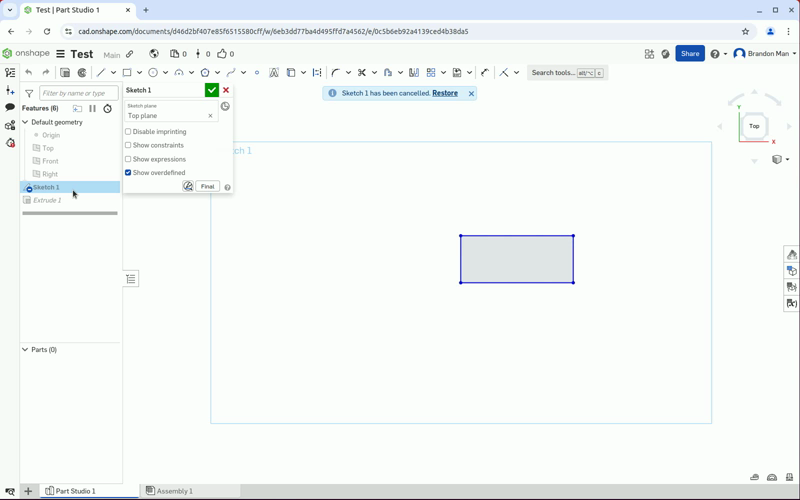
mouse_move(229, 92)
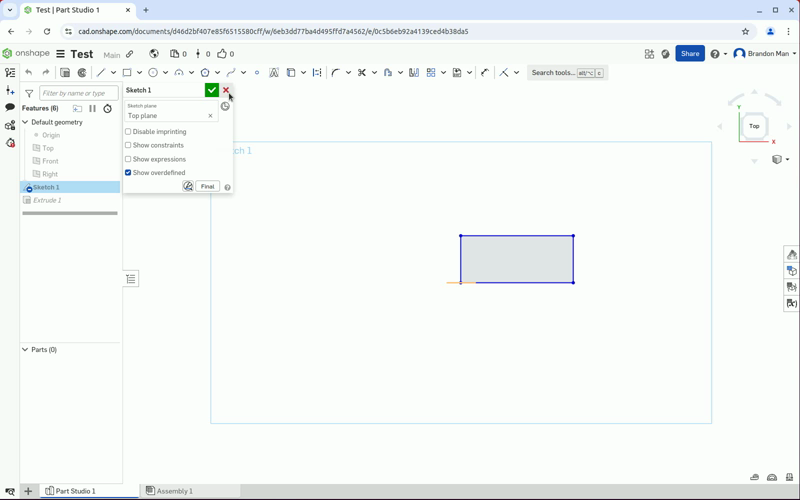
click(229, 92)
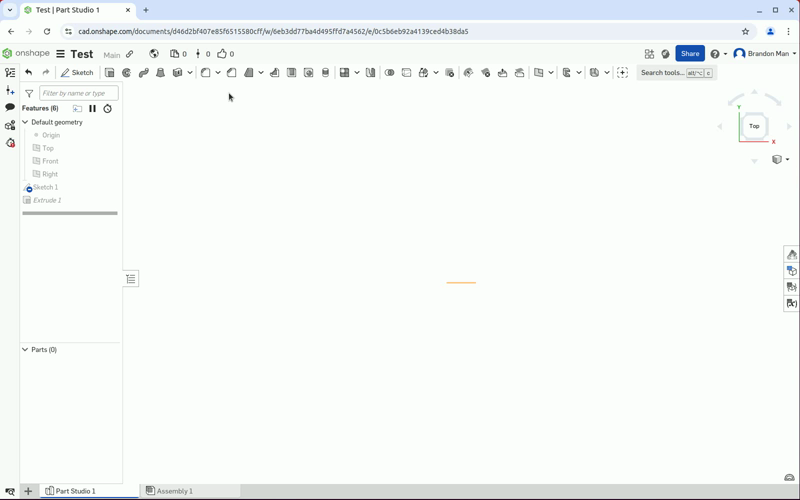
mouse_move(541, 75)
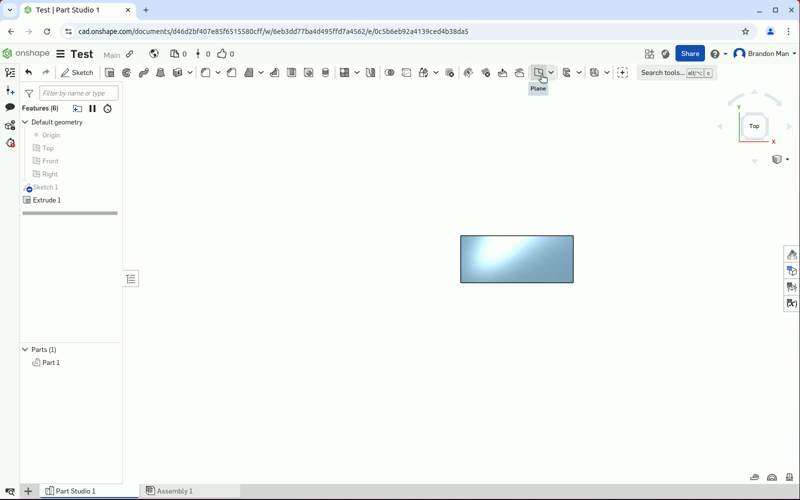
click(541, 75)
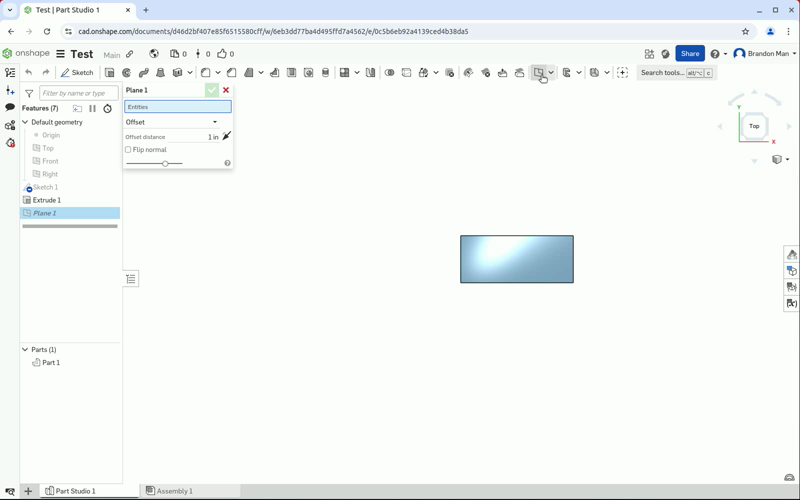
mouse_move(73, 150)
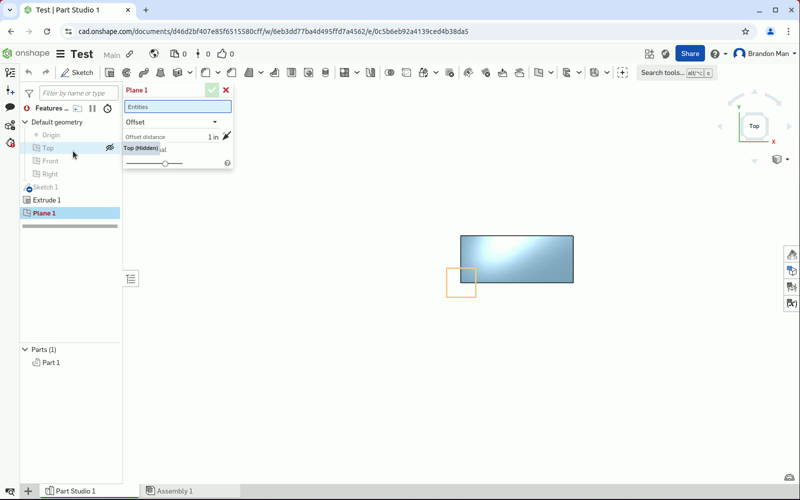
click(73, 150)
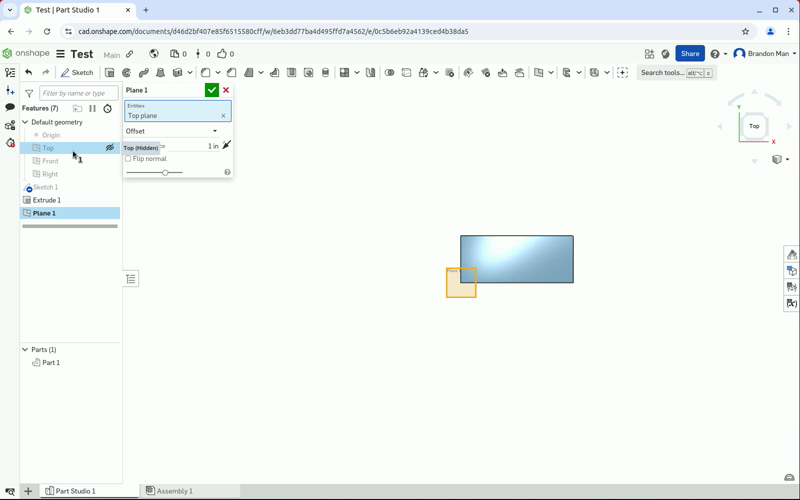
key(tab, 2)
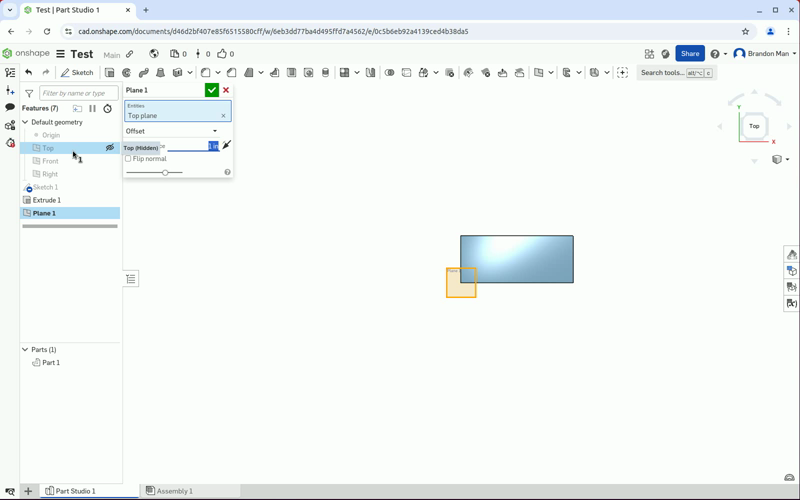
text(21.414)
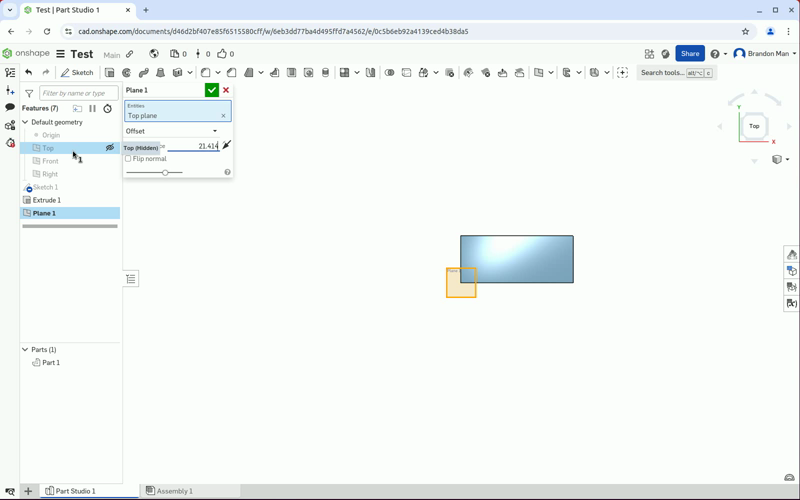
key(enter, 2)
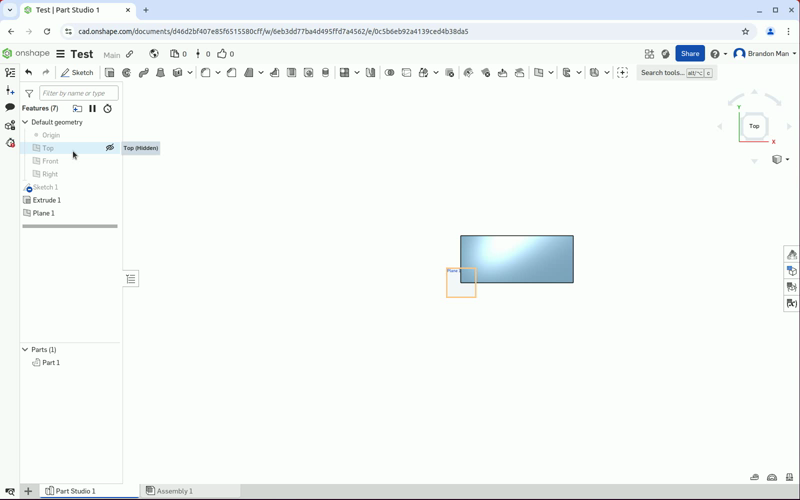
key(shift+s)
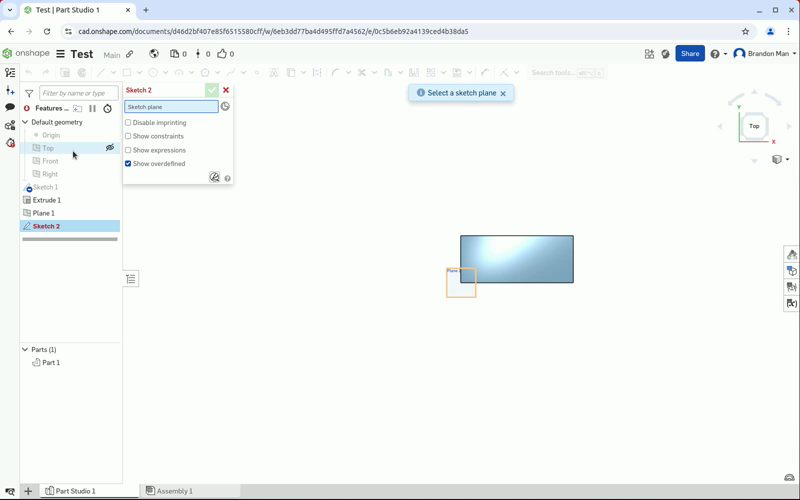
mouse_move(73, 215)
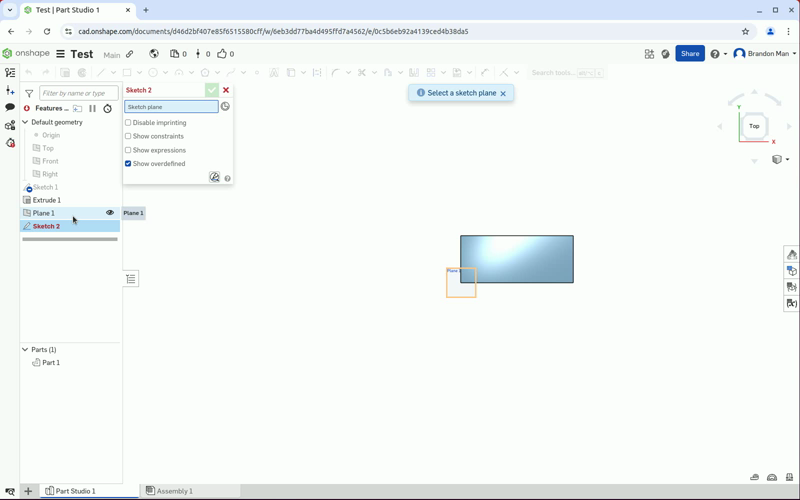
click(73, 215)
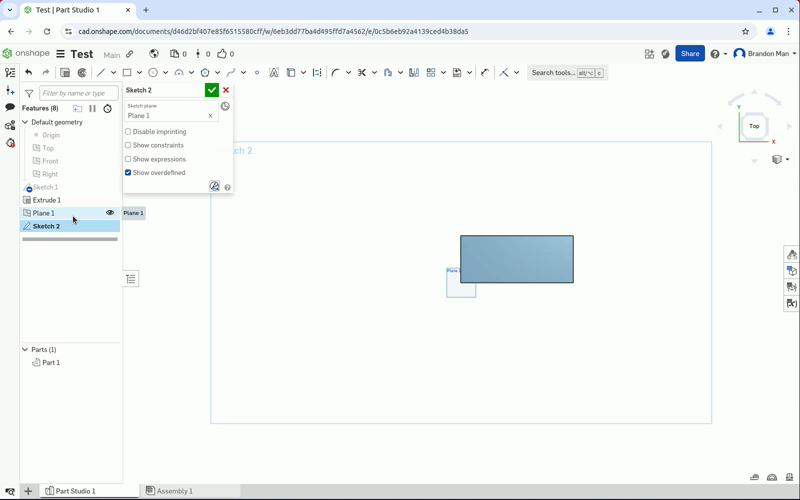
mouse_move(73, 352)
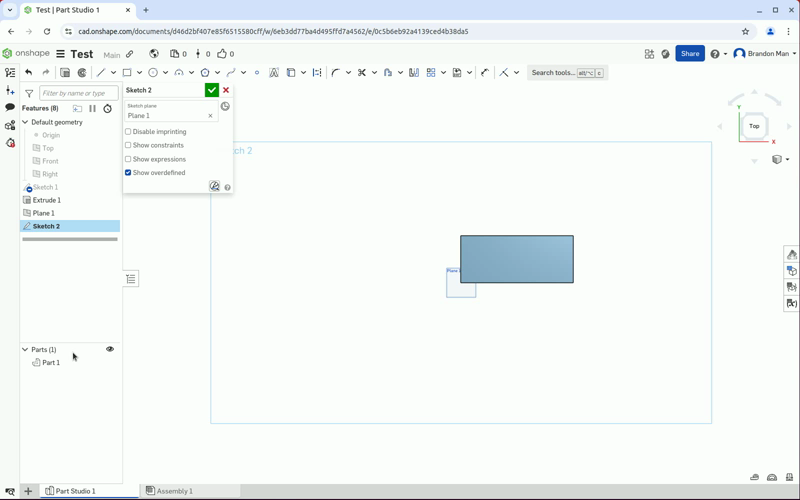
key(y)
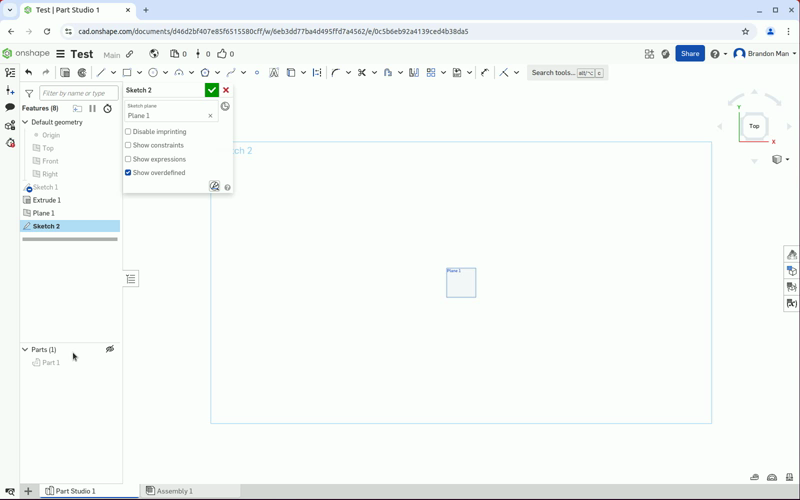
key(l)
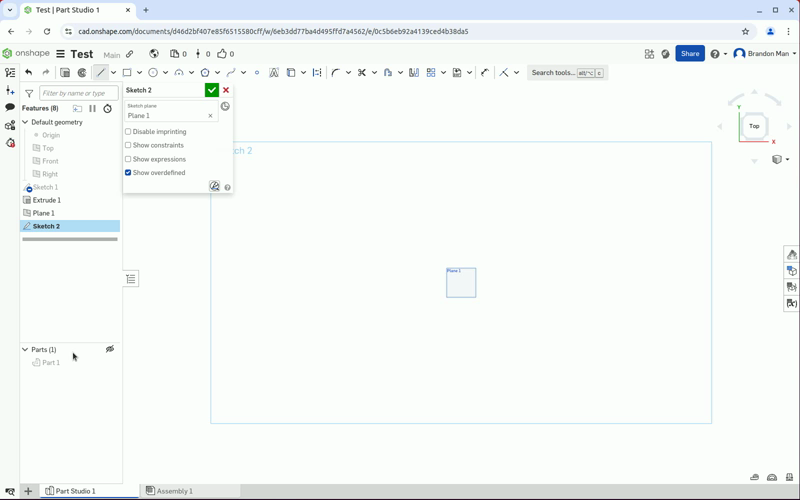
key_down(shift)
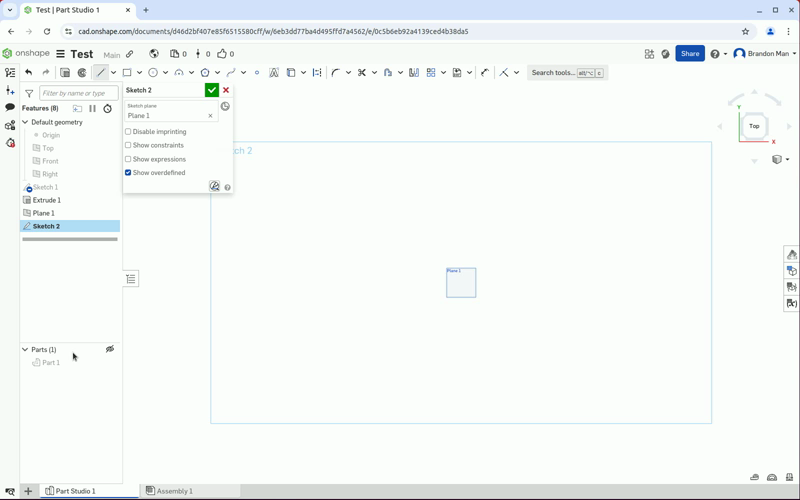
mouse_move(460, 282)
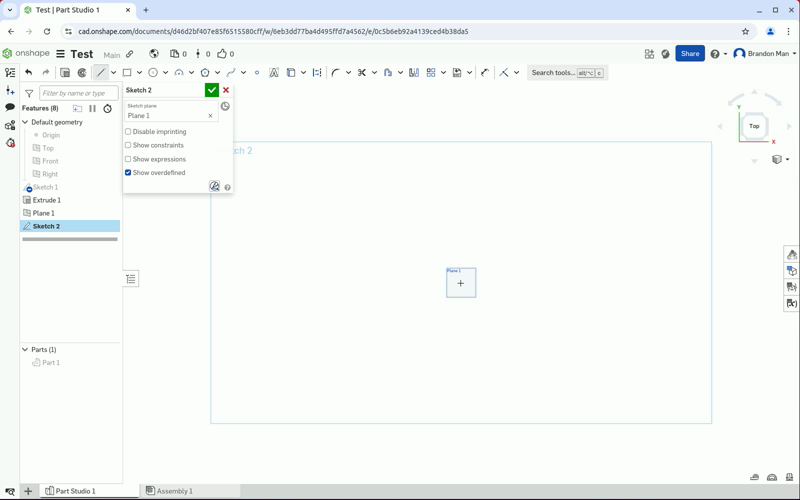
click(460, 282)
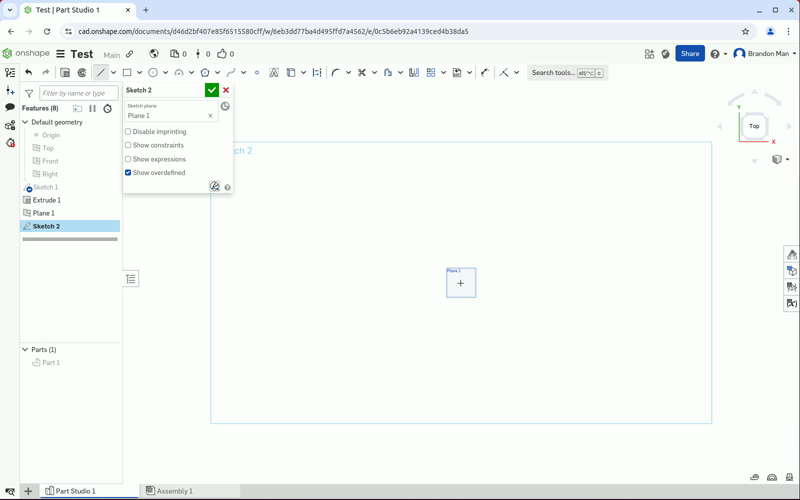
key_up(shift)
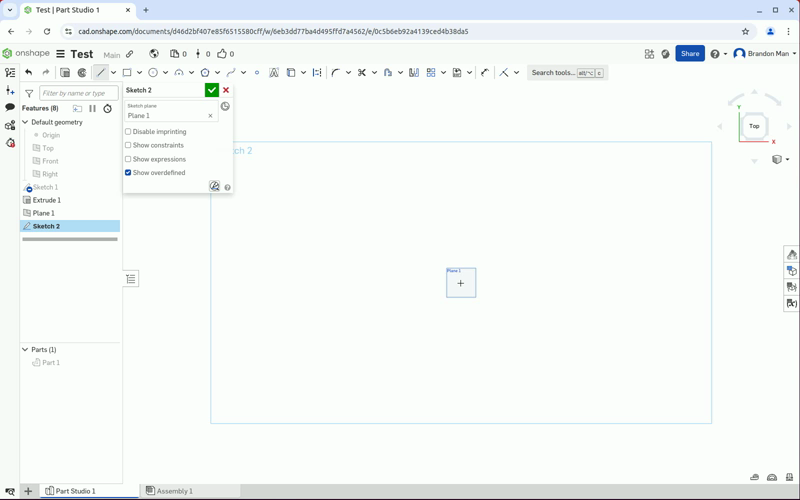
key_down(shift)
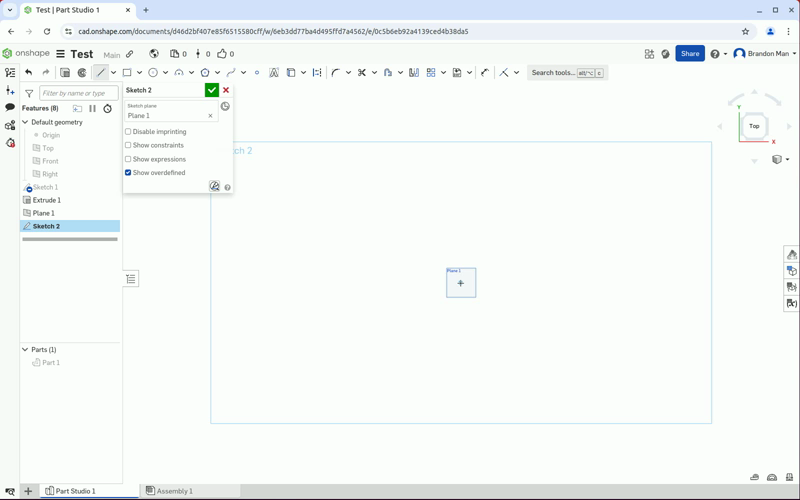
mouse_move(490, 282)
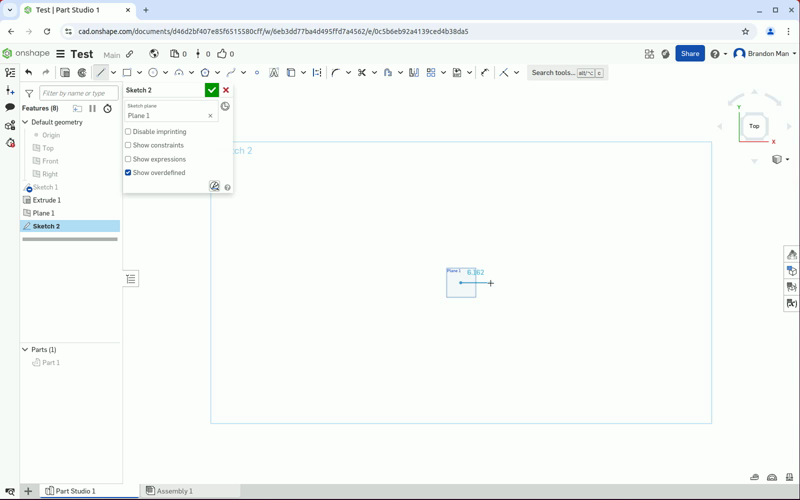
mouse_move(485, 282)
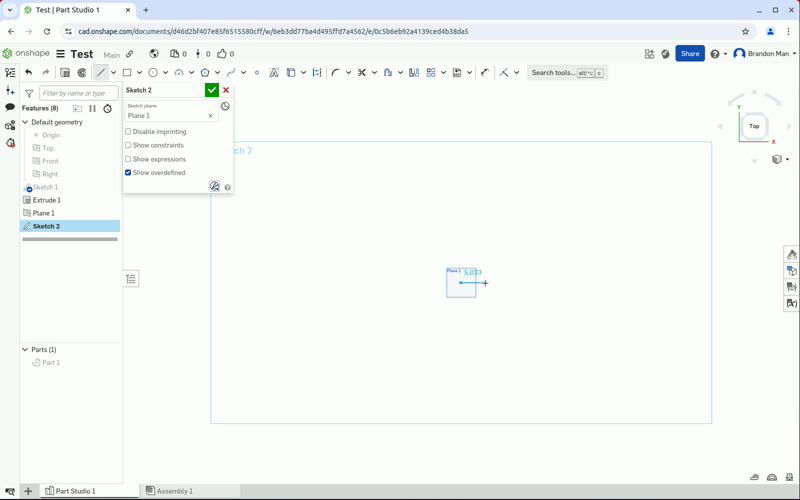
click(485, 282)
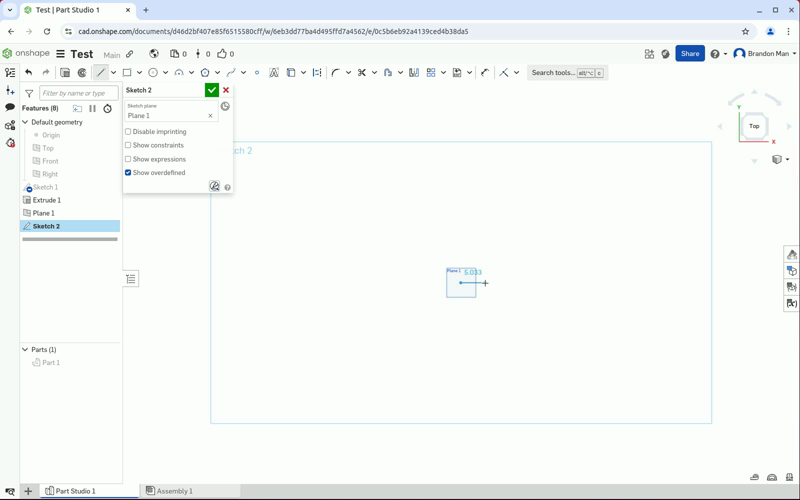
key_up(shift)
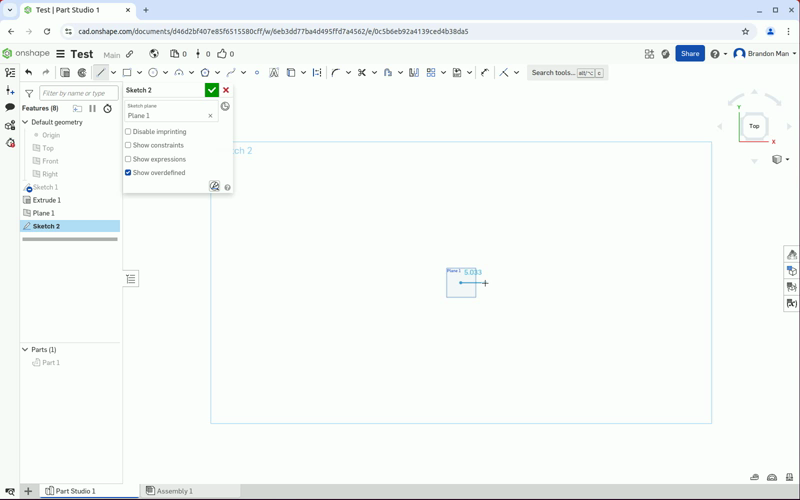
key_down(shift)
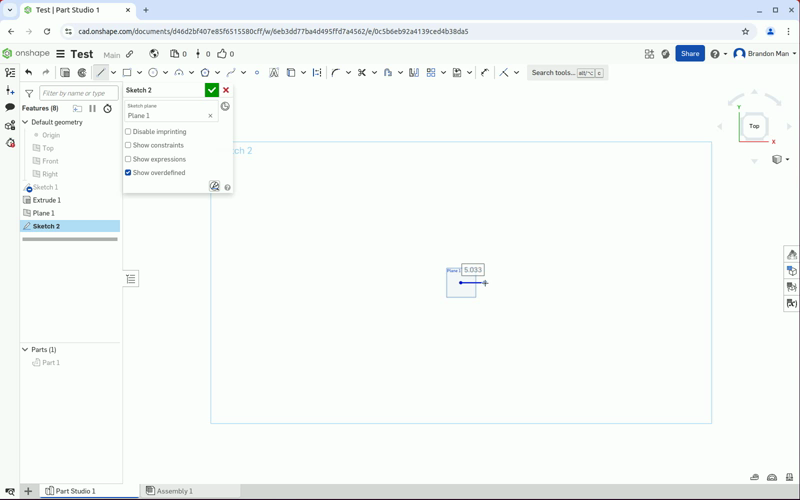
mouse_move(515, 282)
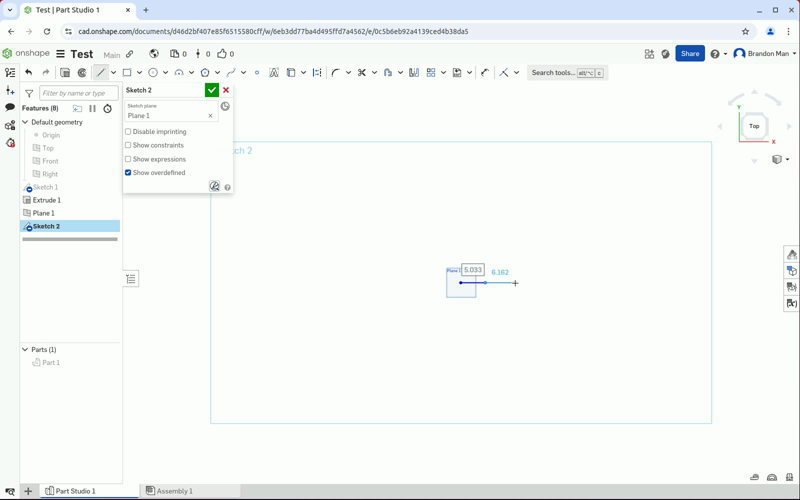
mouse_move(485, 270)
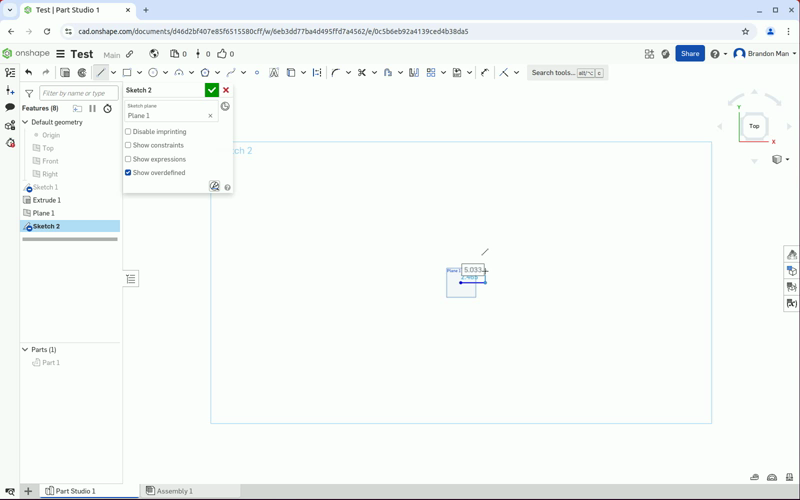
click(485, 270)
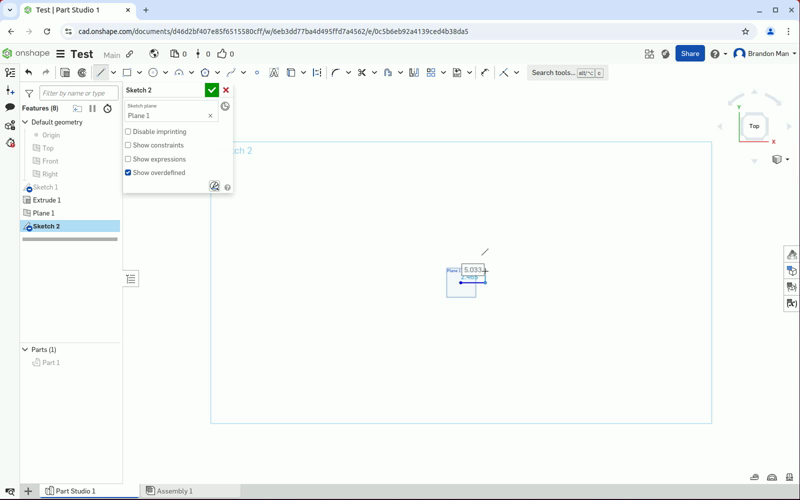
key_up(shift)
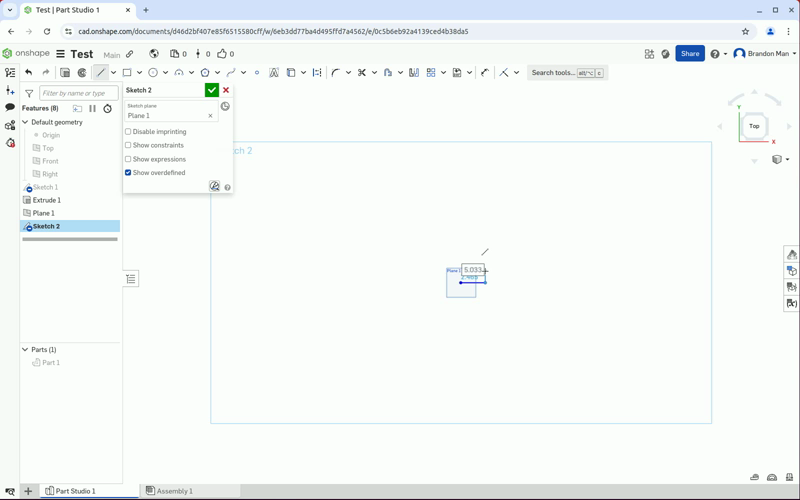
key_down(shift)
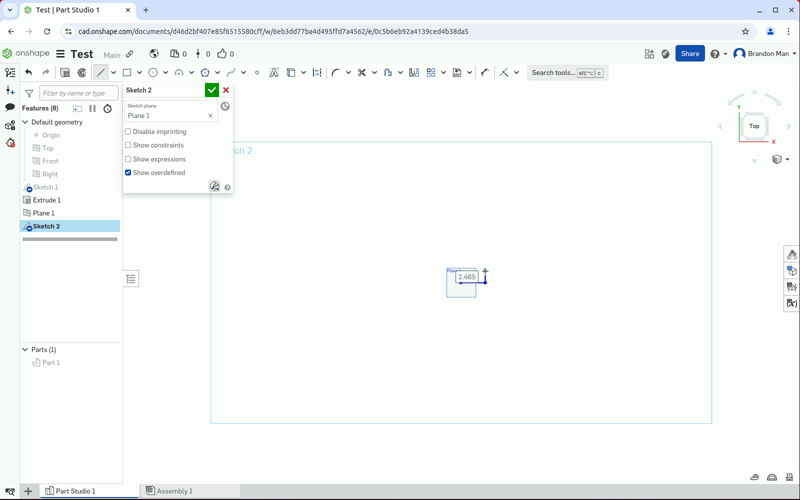
mouse_move(515, 270)
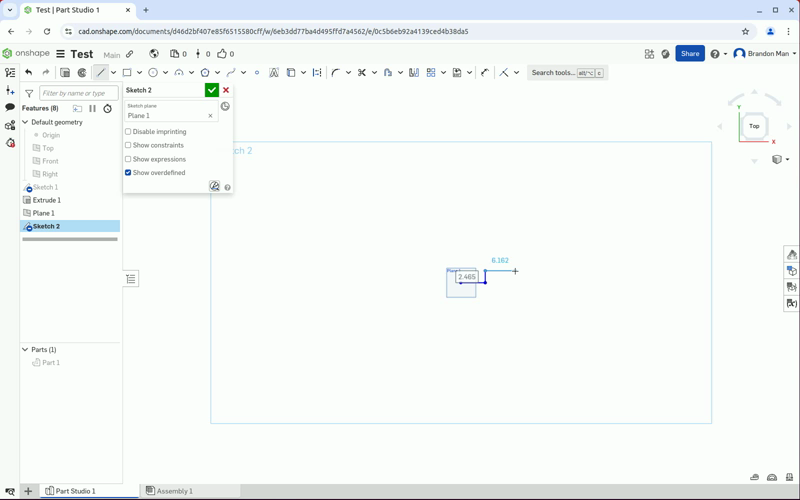
mouse_move(460, 270)
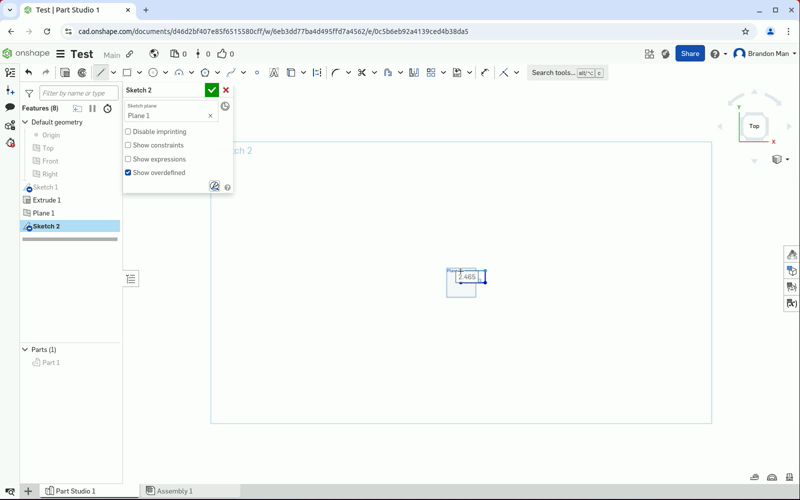
click(460, 270)
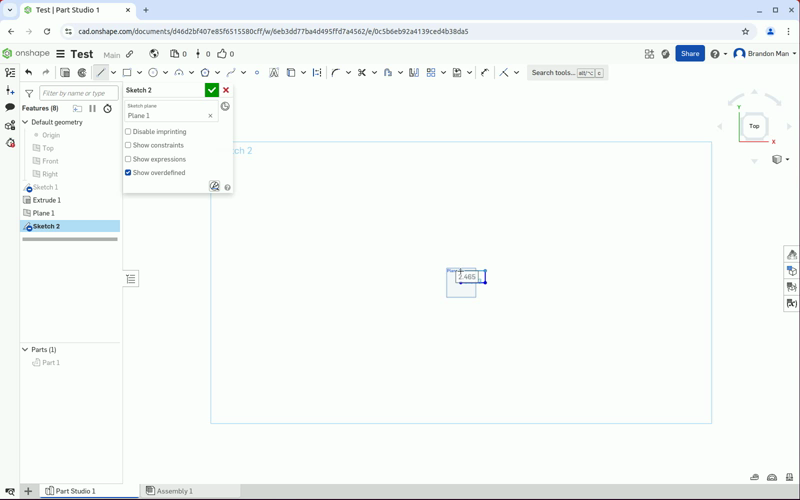
key_up(shift)
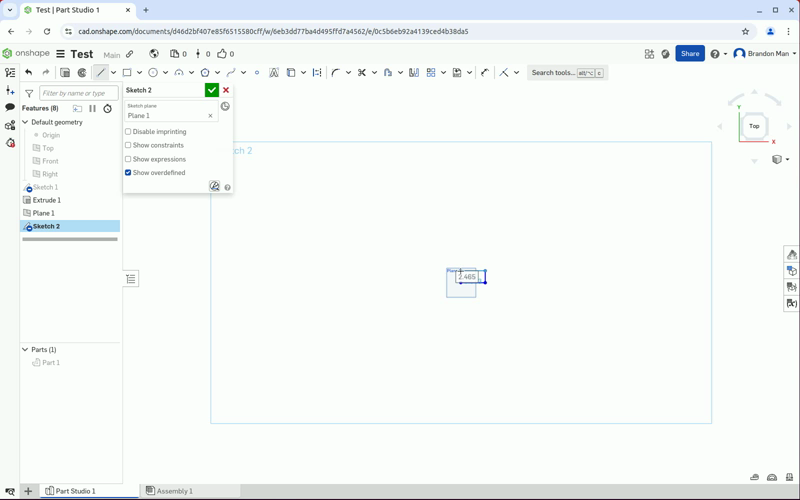
mouse_move(490, 270)
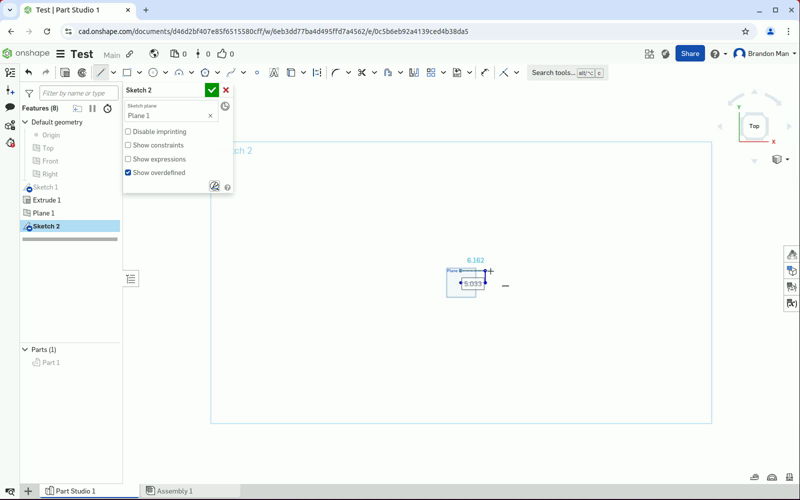
key_down(shift)
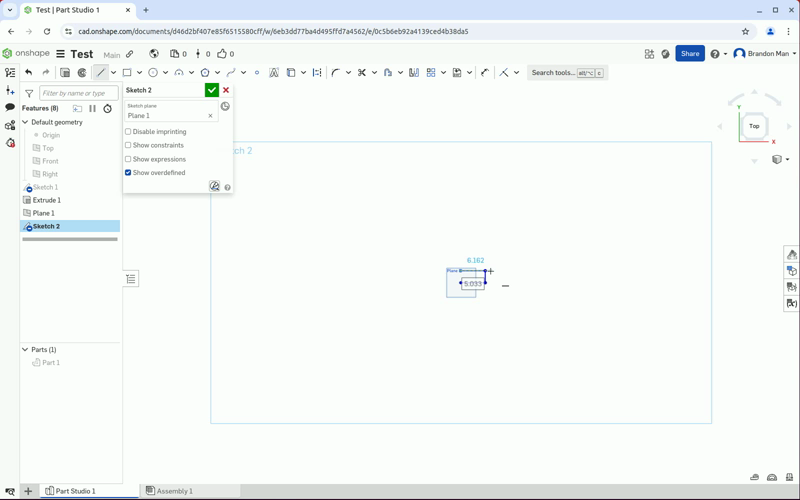
mouse_move(460, 282)
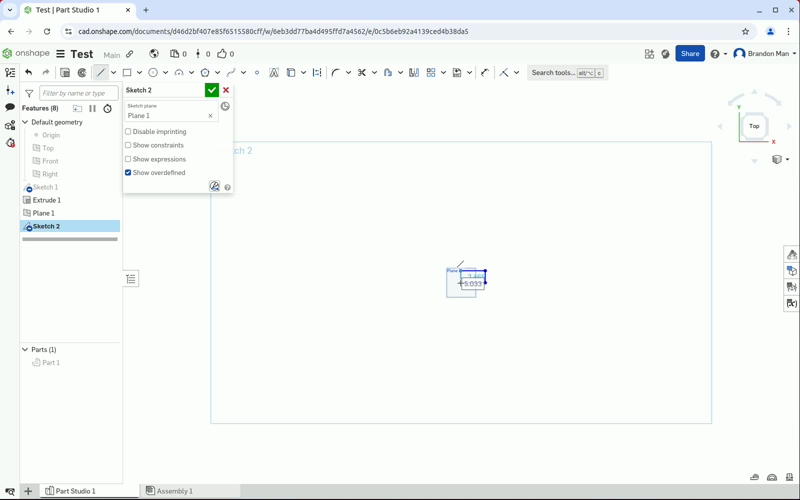
key_up(shift)
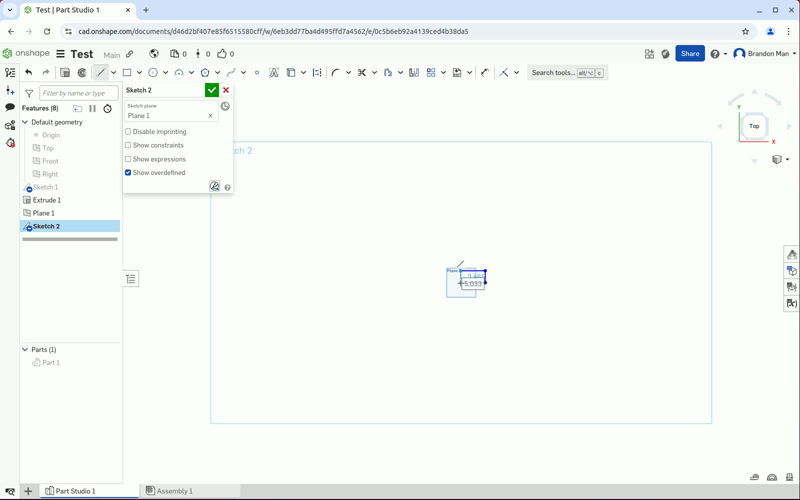
click(460, 282)
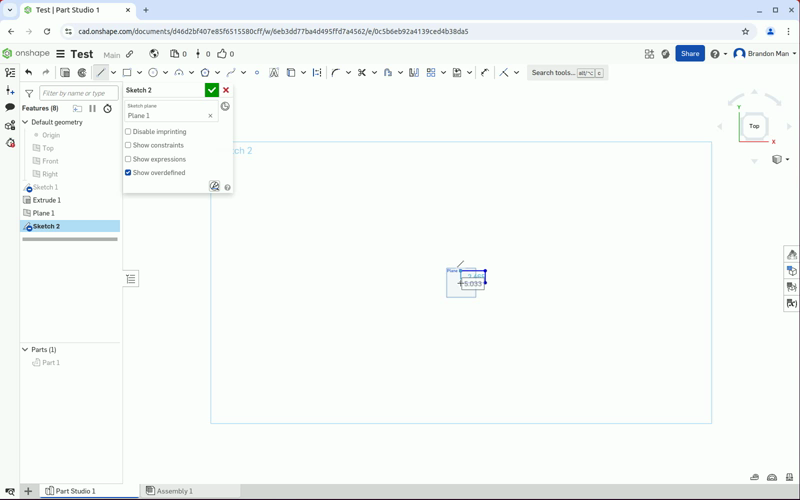
key(esc)
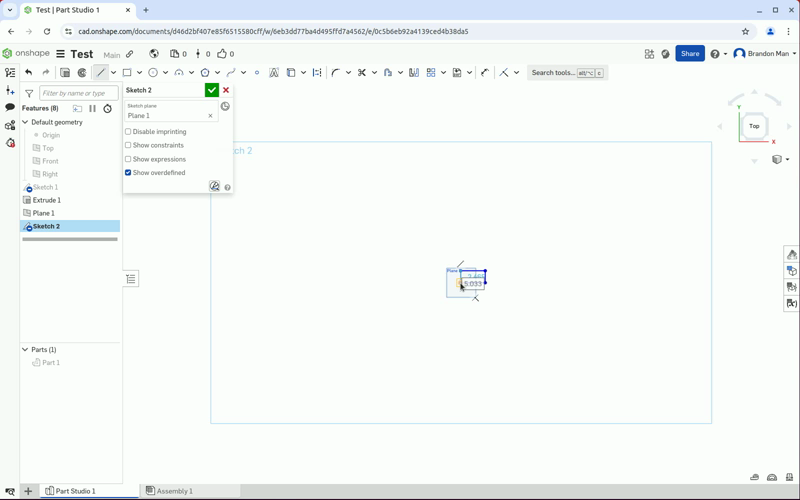
mouse_move(471, 275)
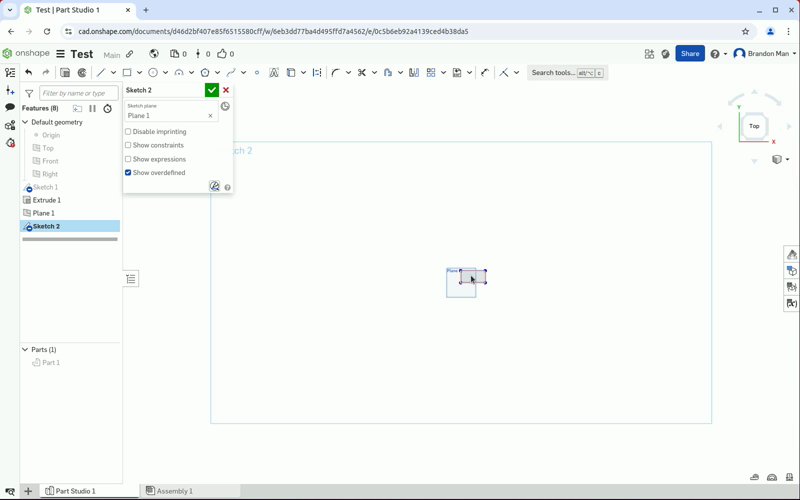
scroll(6)
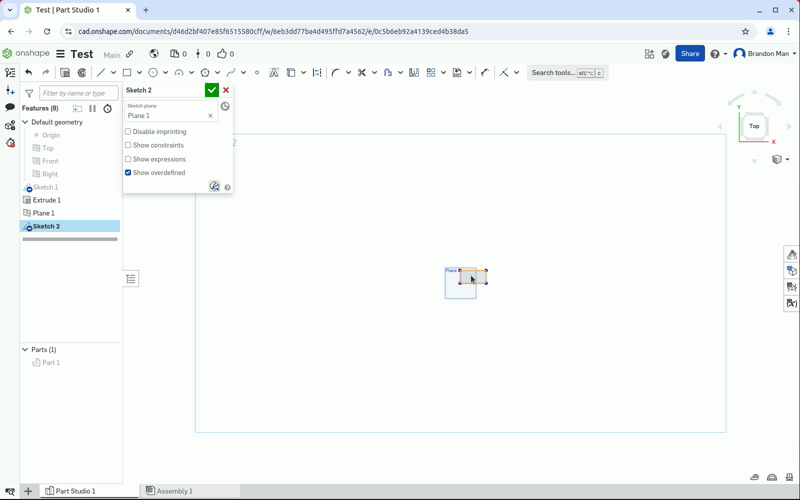
scroll(6)
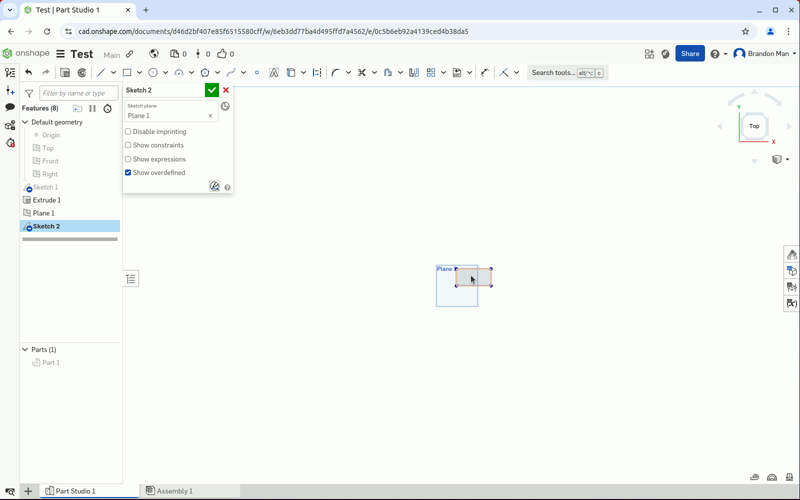
scroll(6)
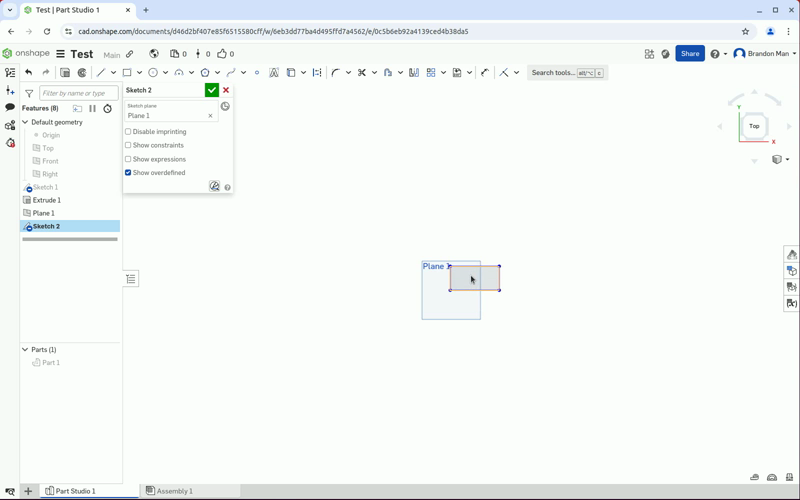
scroll(6)
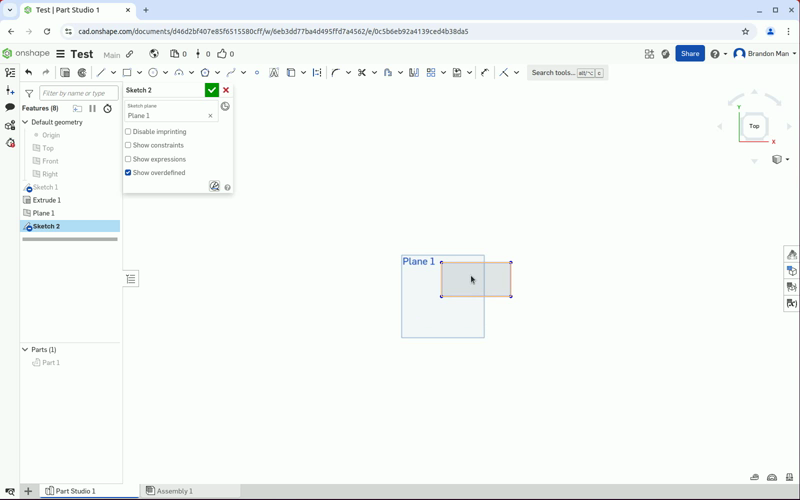
scroll(6)
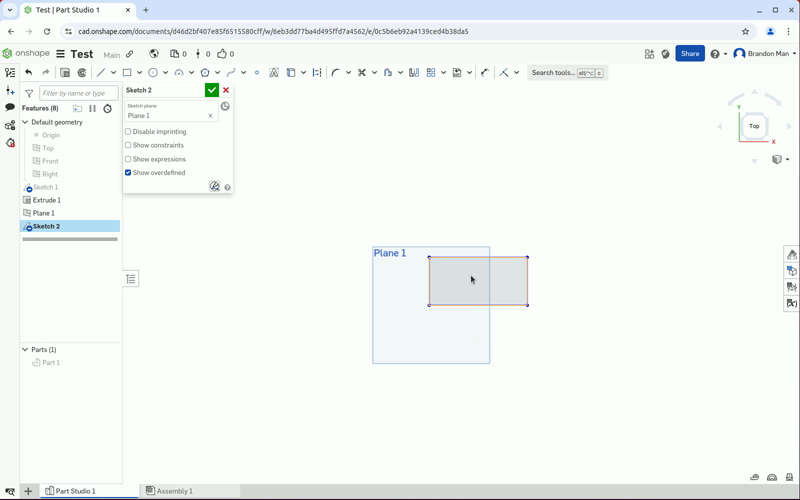
scroll(6)
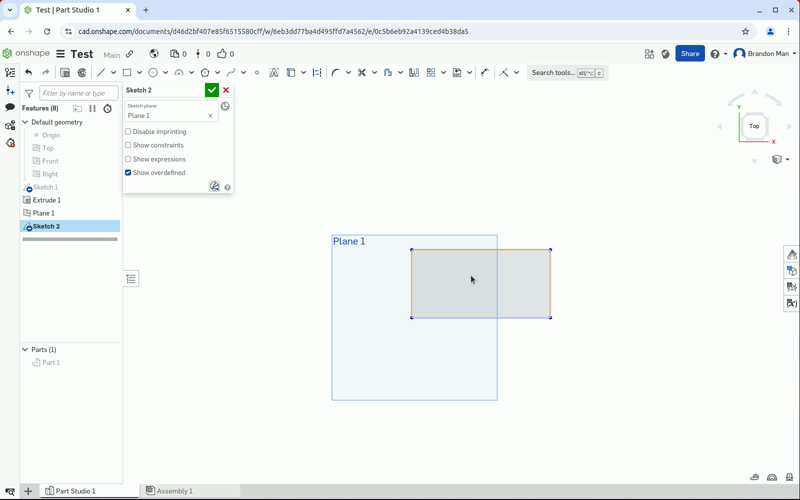
scroll(6)
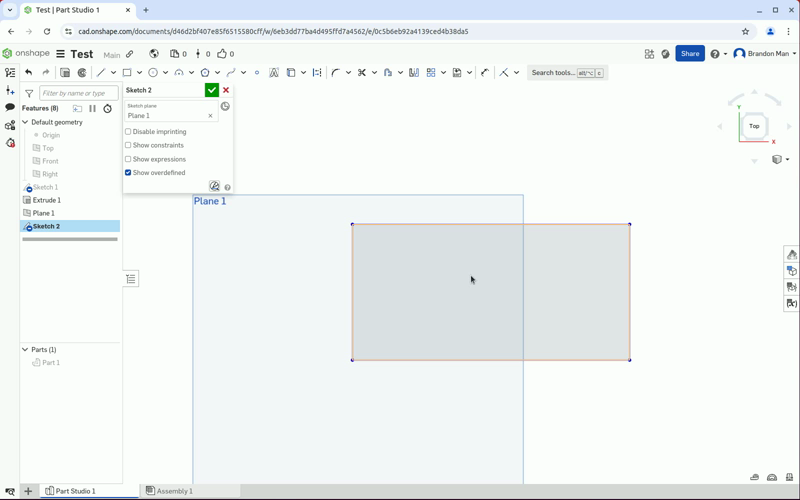
click(471, 275)
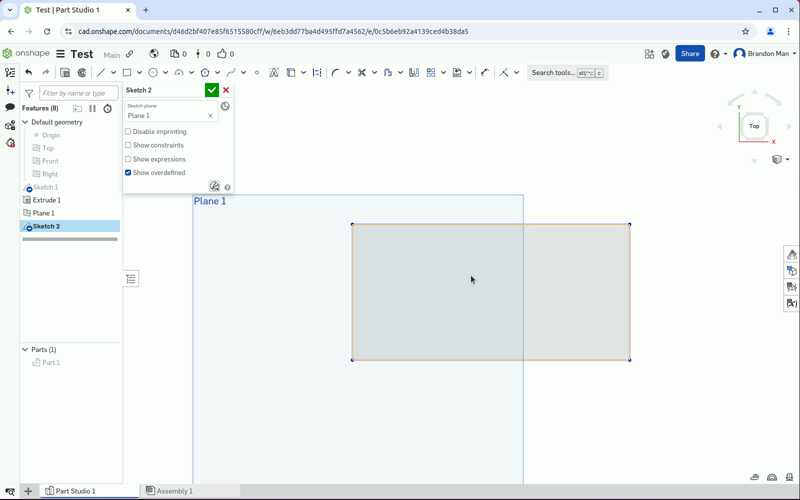
scroll(-6)
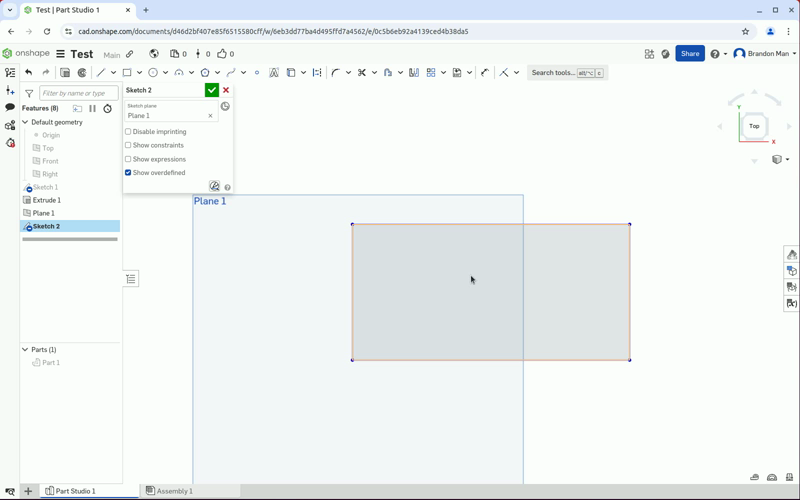
scroll(-6)
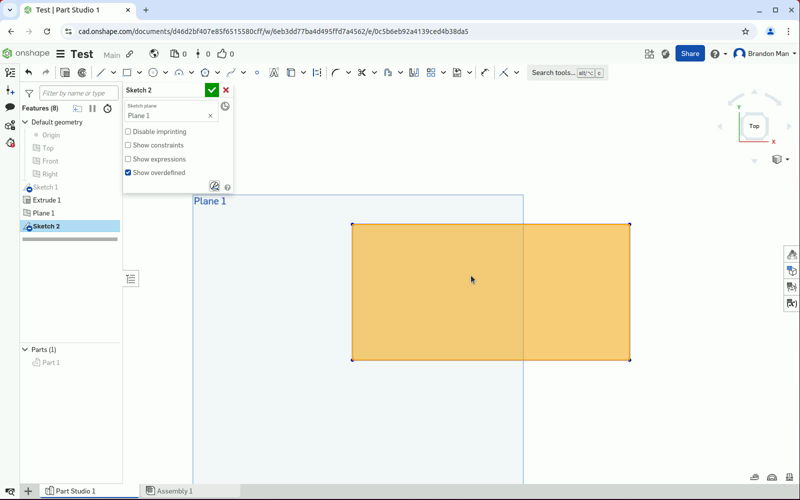
scroll(-6)
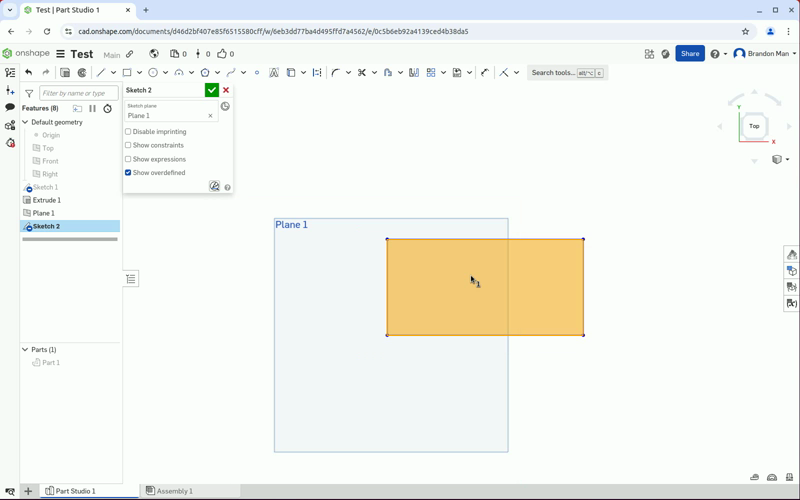
scroll(-6)
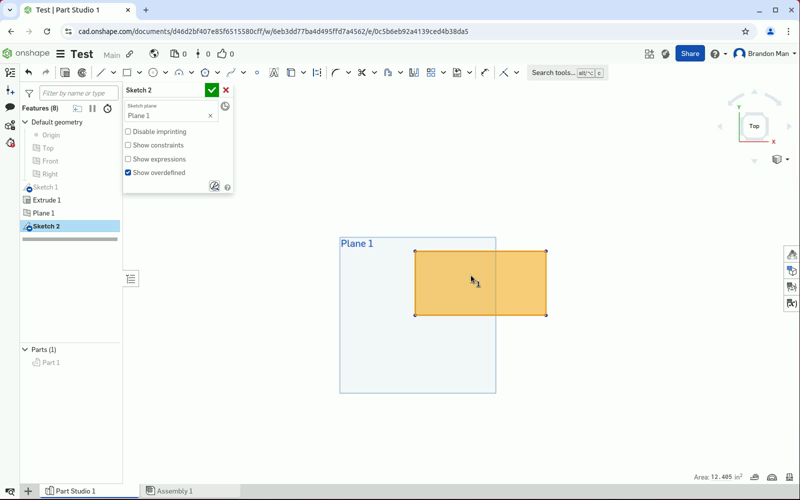
scroll(-6)
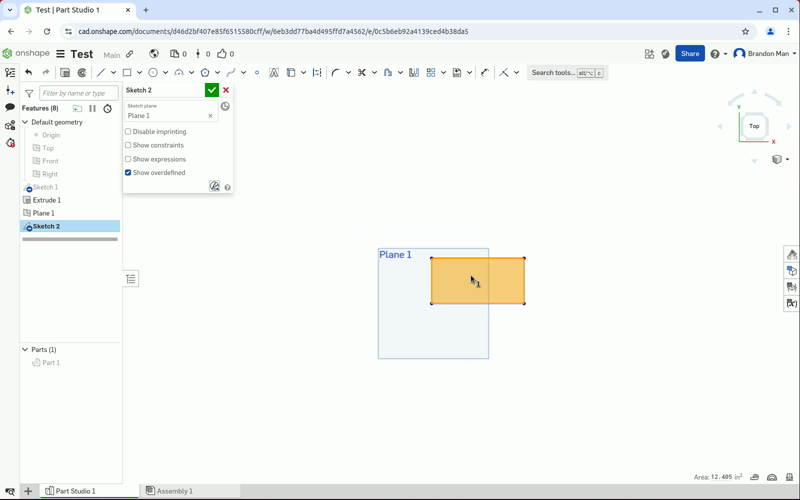
scroll(-6)
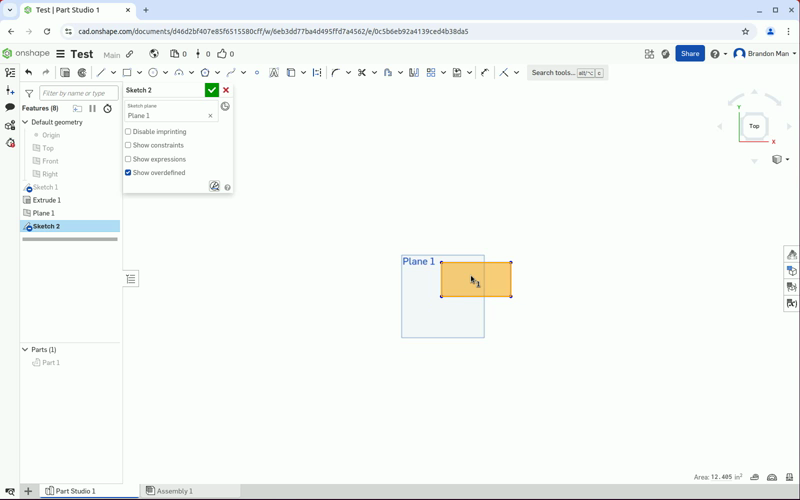
scroll(-6)
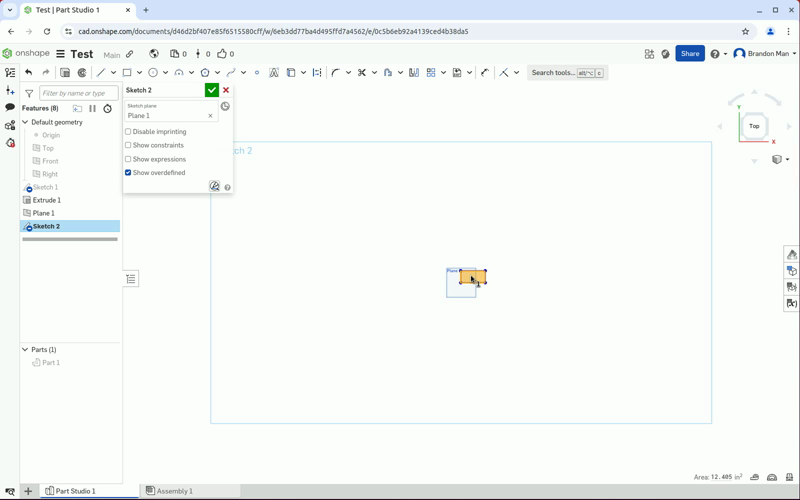
mouse_move(73, 352)
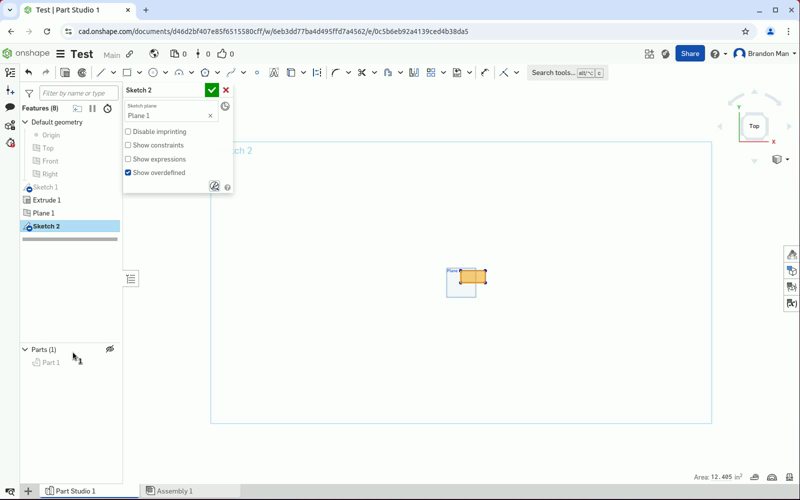
key(shift+y)
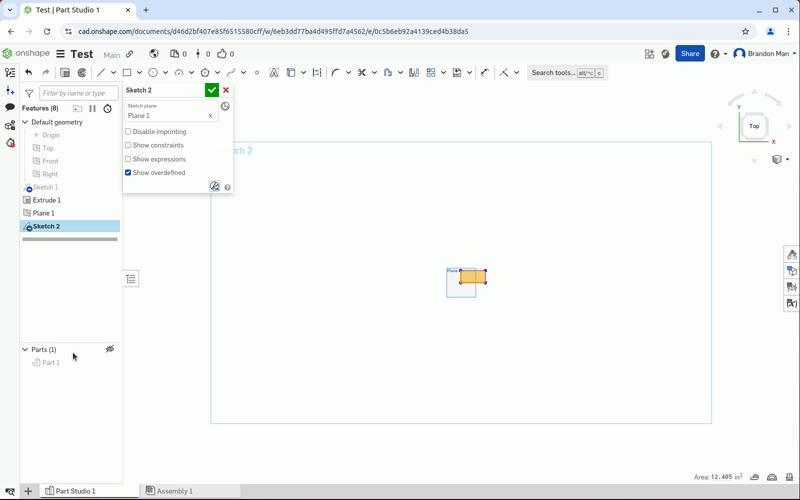
key(shift+e)
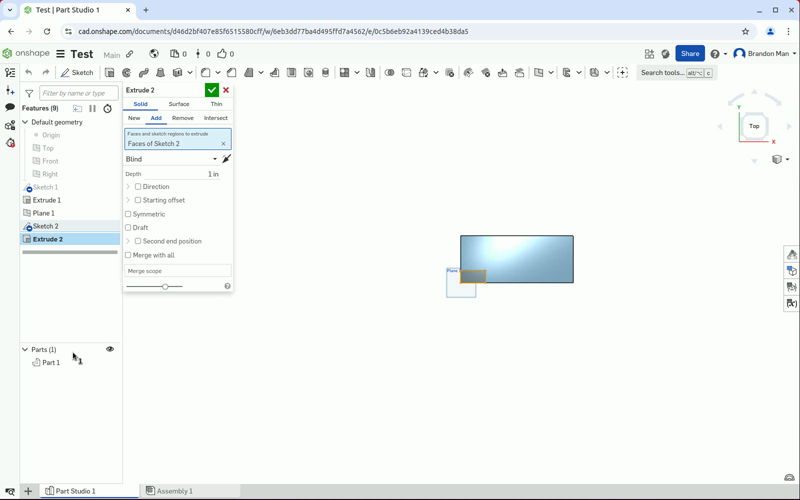
mouse_move(143, 106)
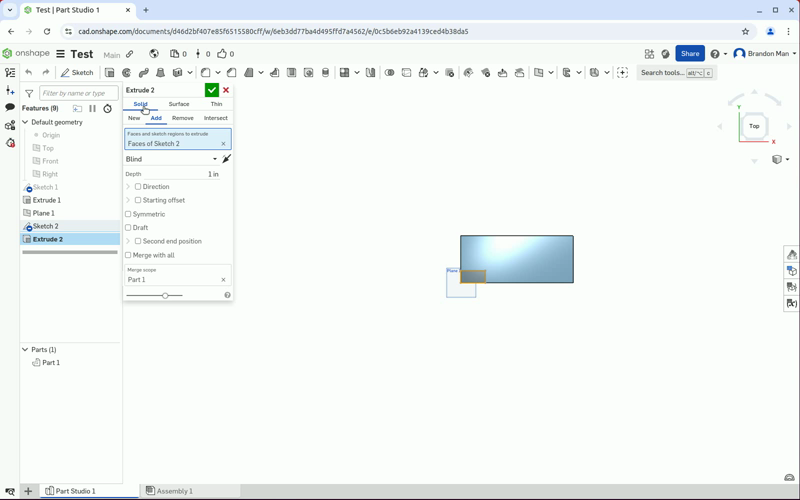
click(143, 106)
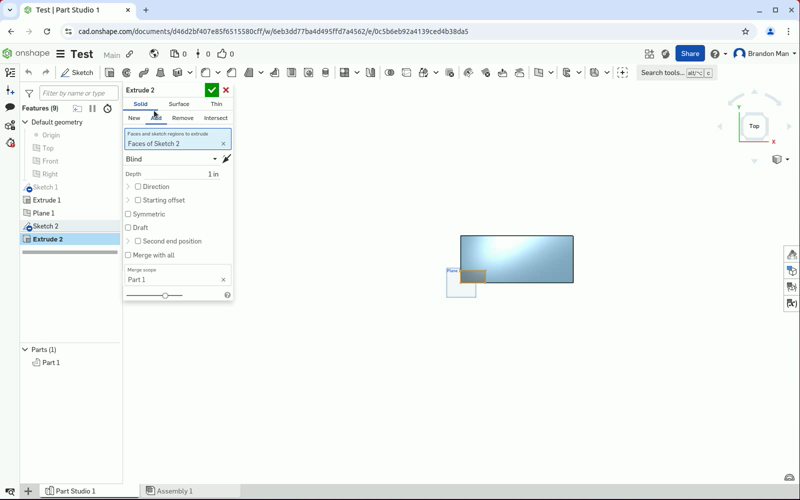
mouse_move(186, 120)
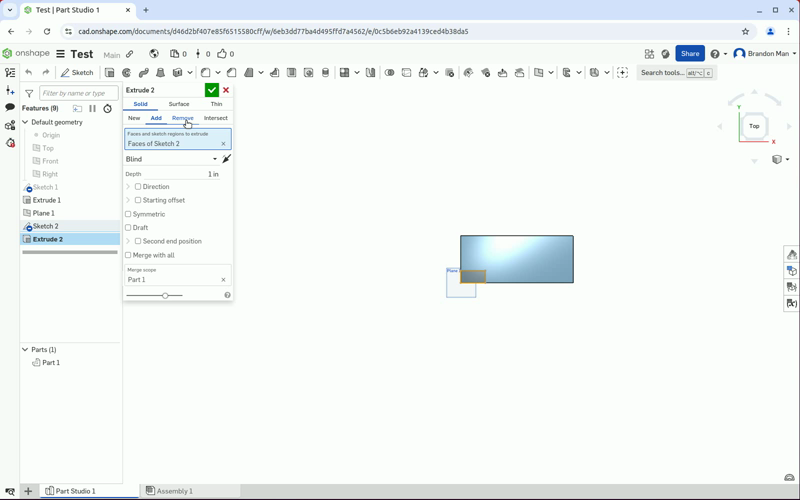
click(186, 120)
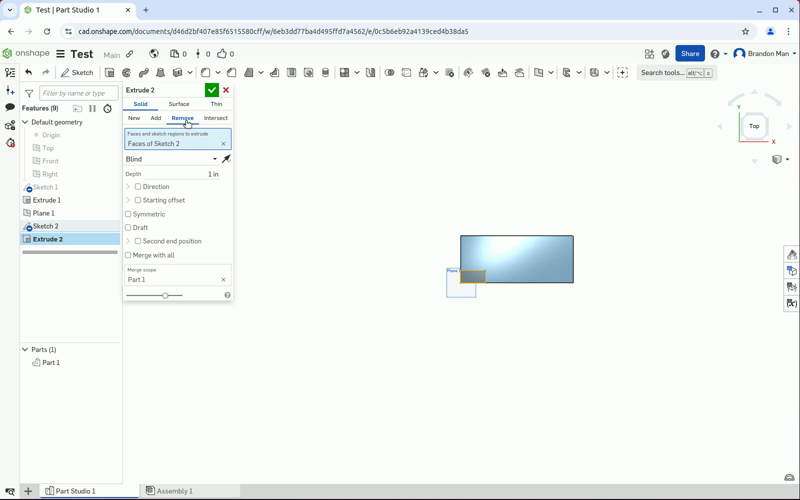
key(tab, 4)
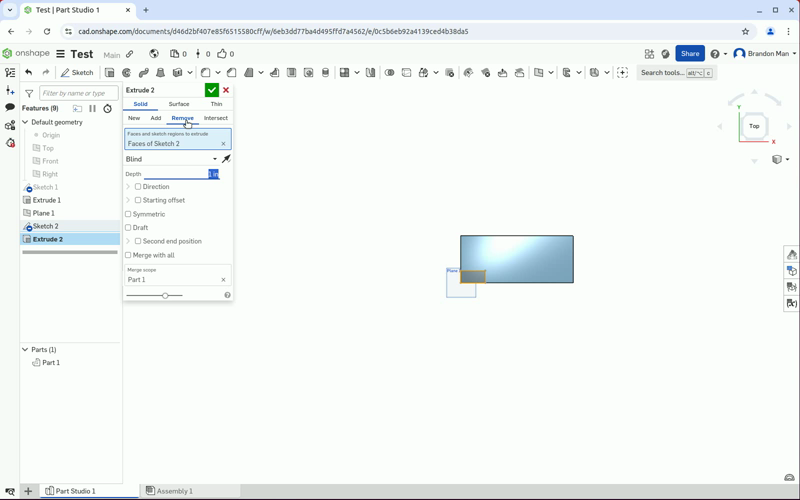
text(1.685)
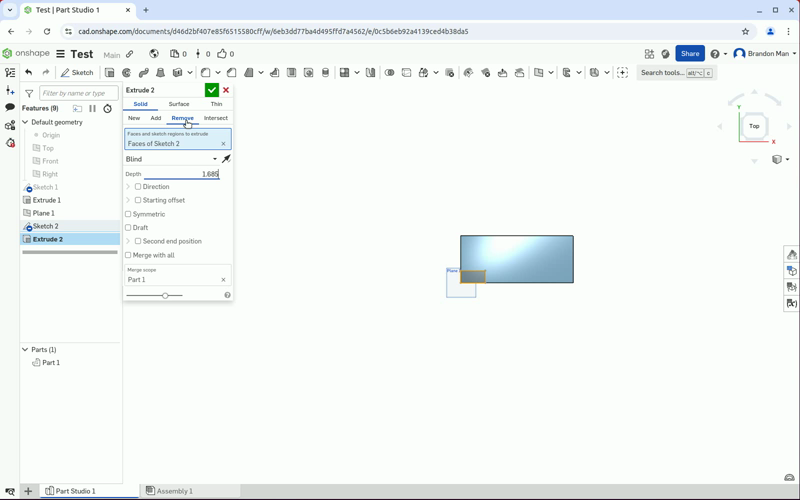
key(tab, 6)
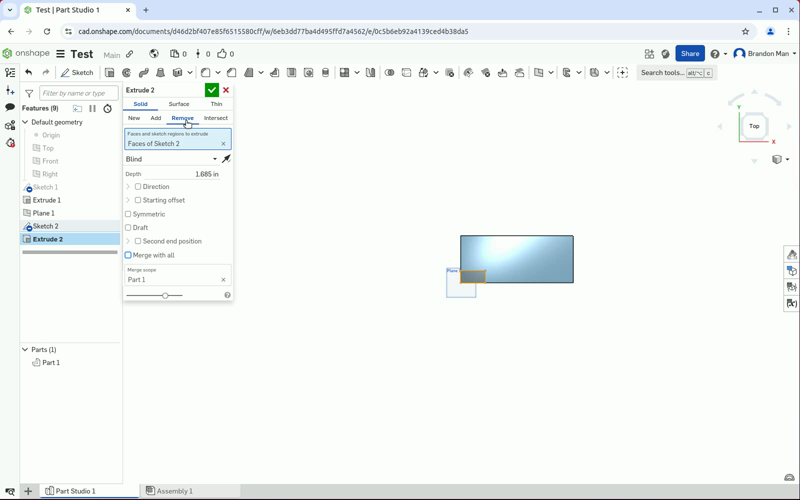
key(space)
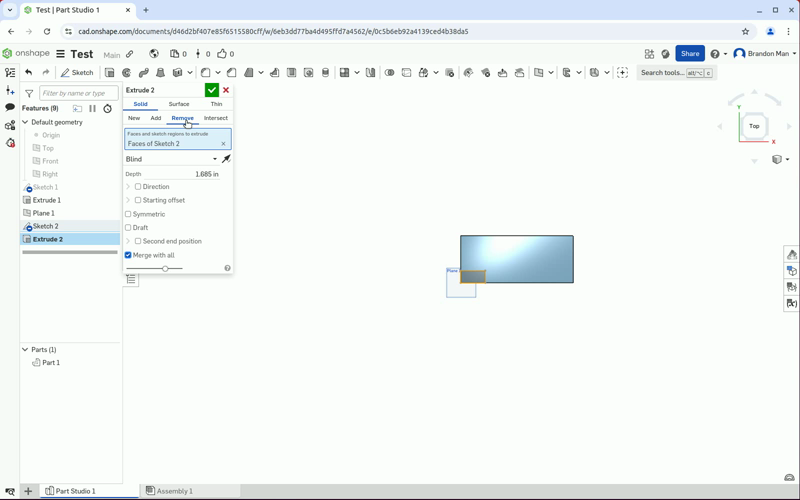
key(enter)
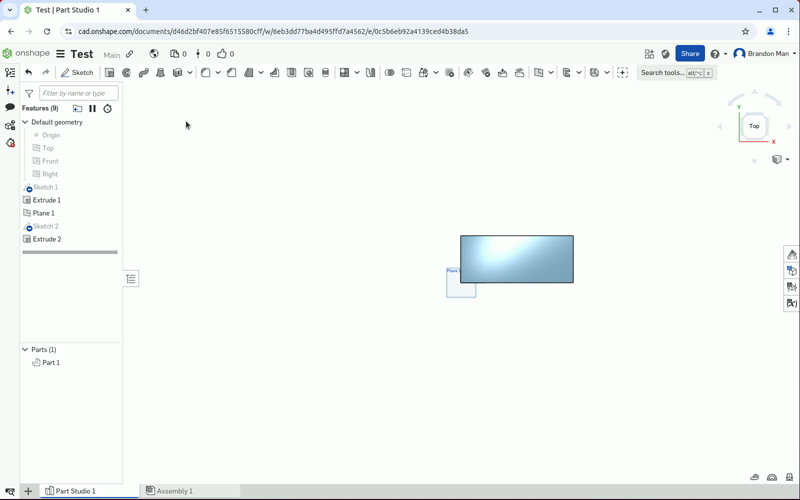
key(shift+h)
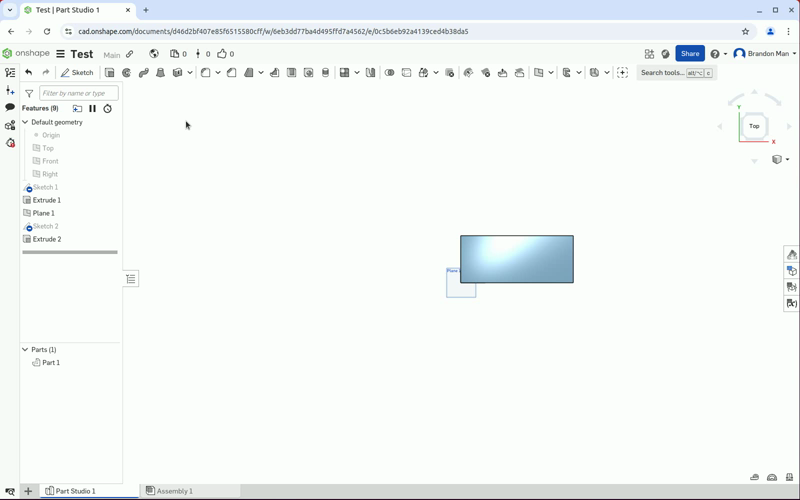
key(shift+h)
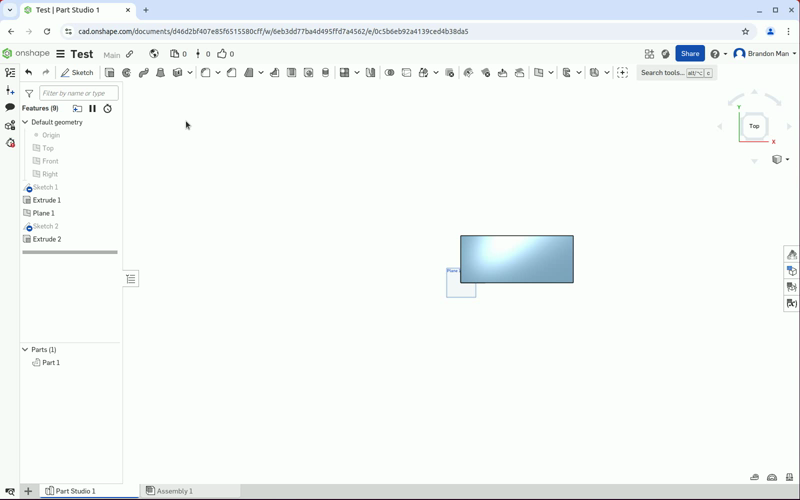
mouse_move(73, 189)
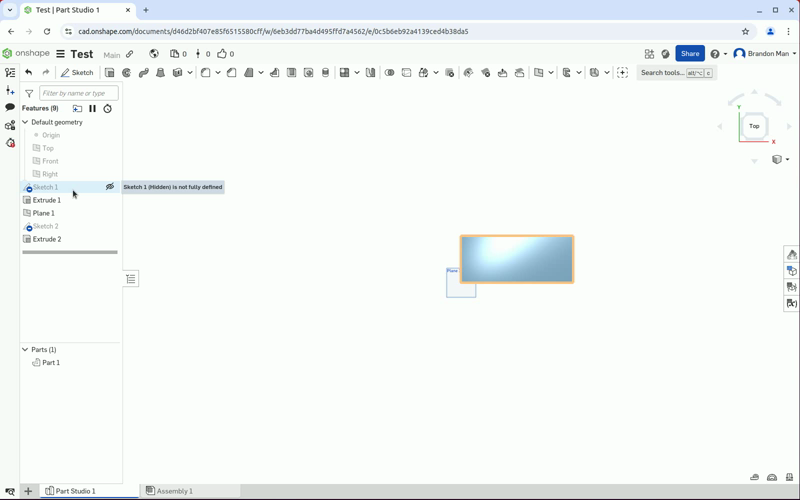
click(73, 189)
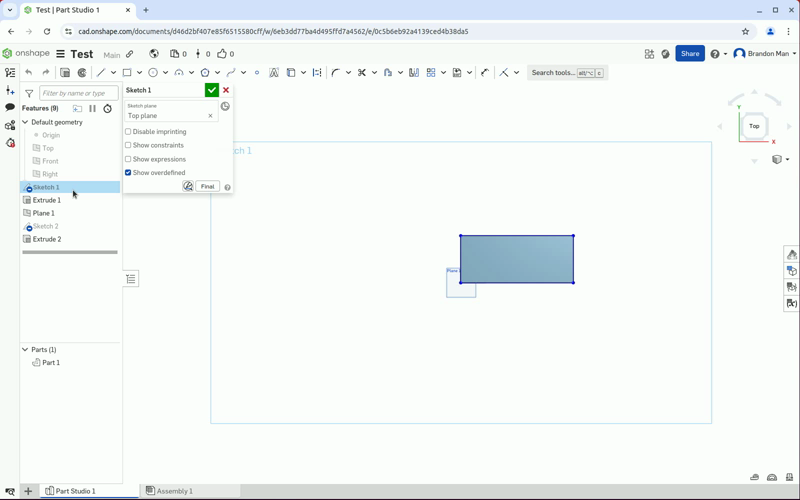
mouse_move(229, 92)
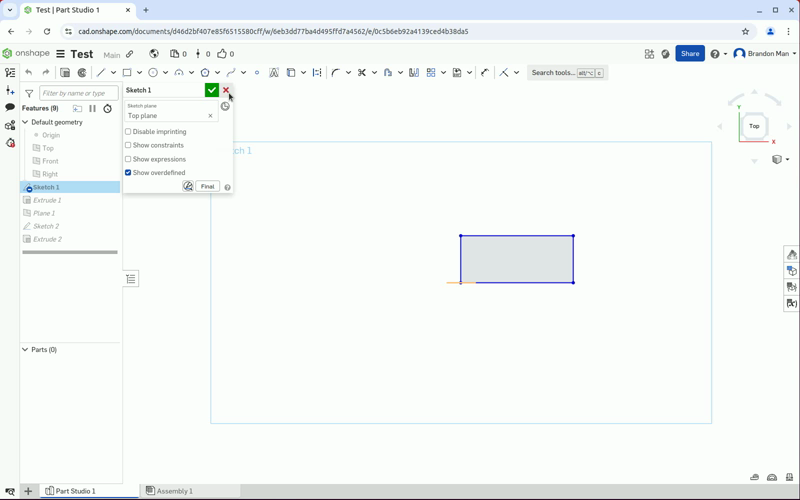
click(229, 92)
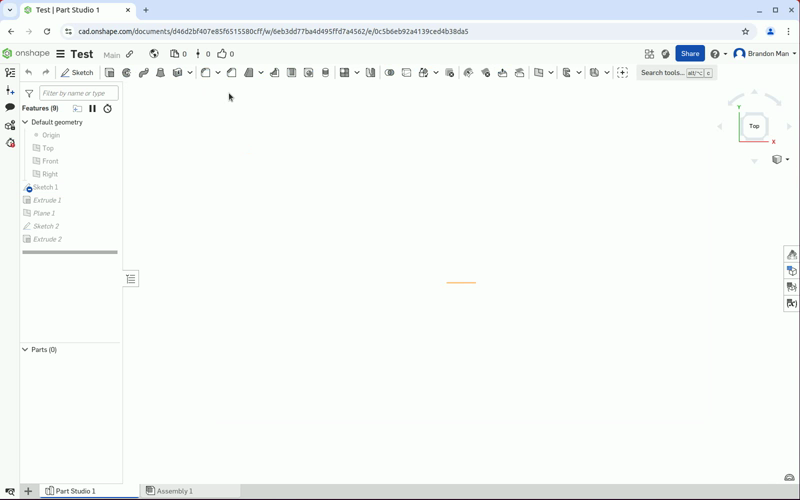
key(shift+s)
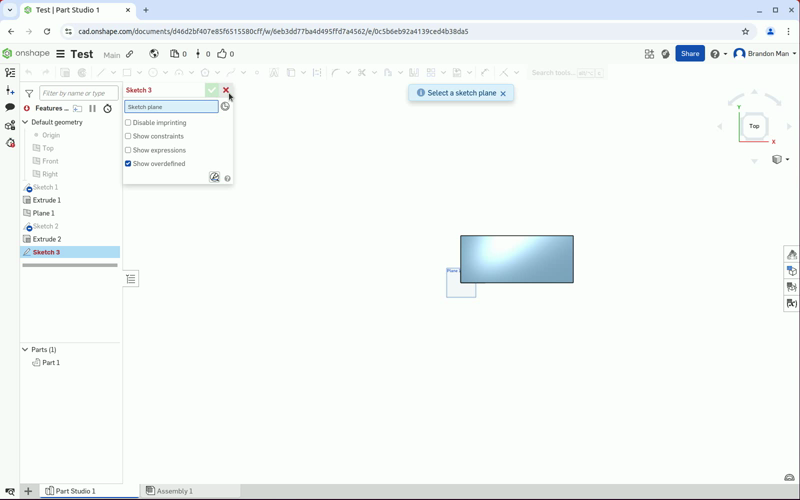
mouse_move(73, 215)
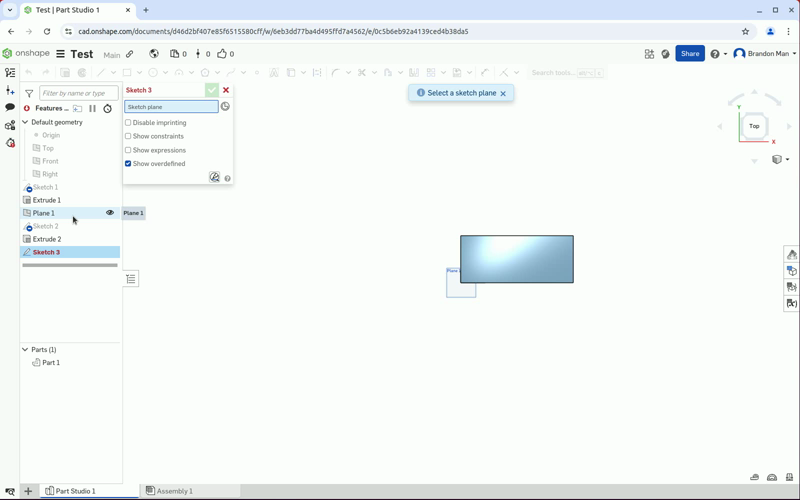
click(73, 215)
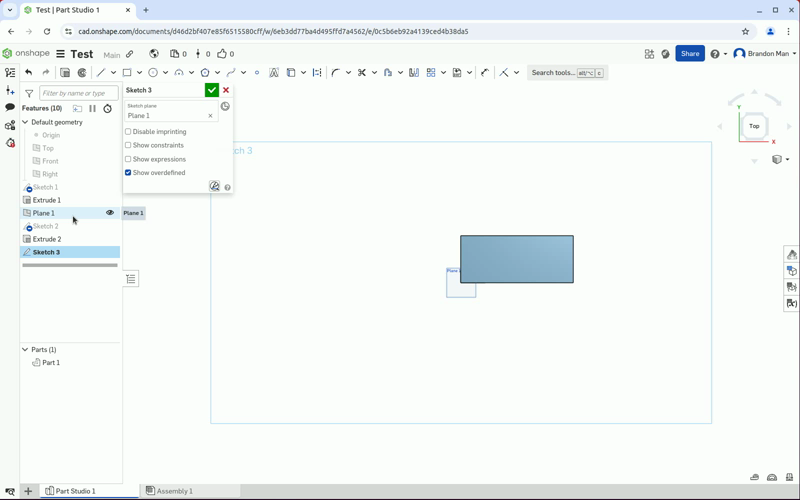
mouse_move(73, 352)
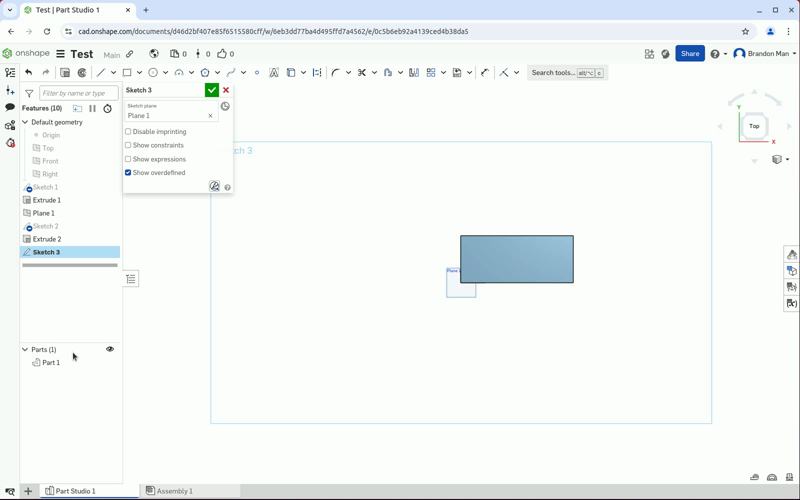
key(y)
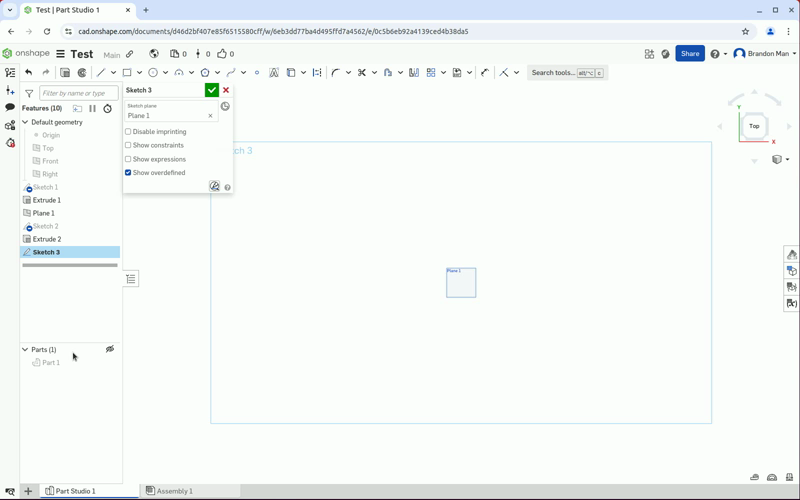
key(l)
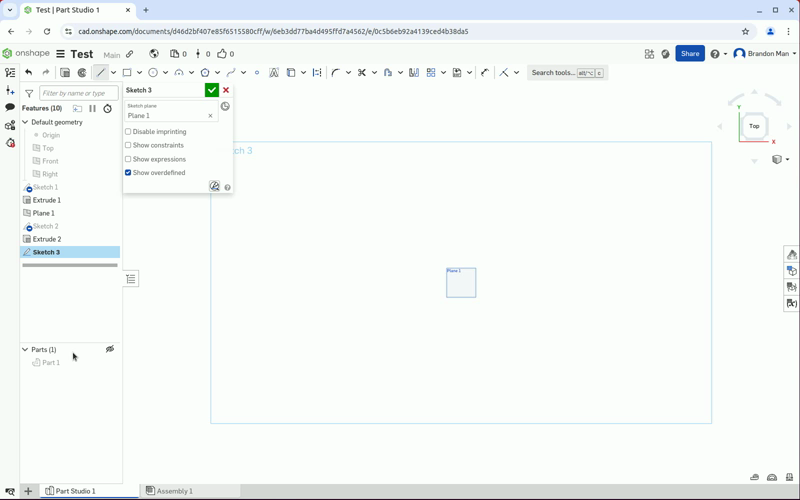
key_down(shift)
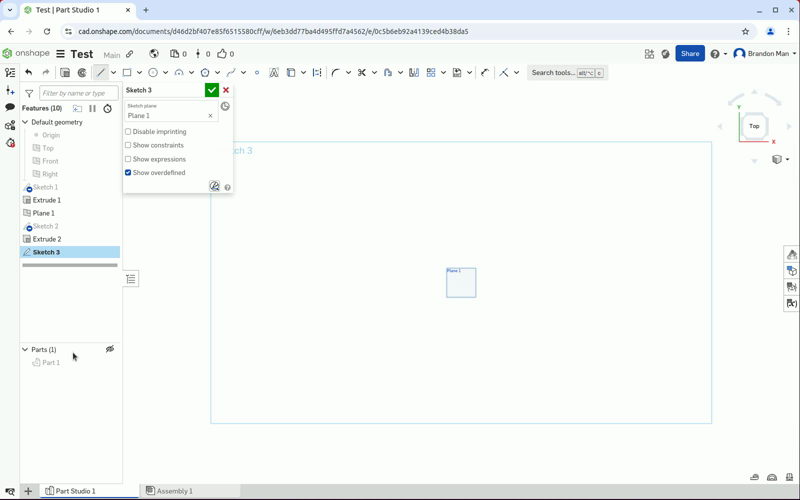
mouse_move(549, 282)
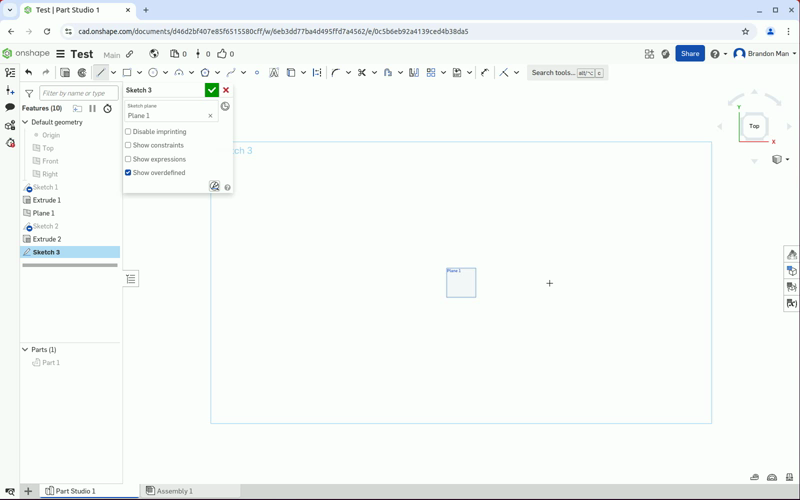
click(549, 282)
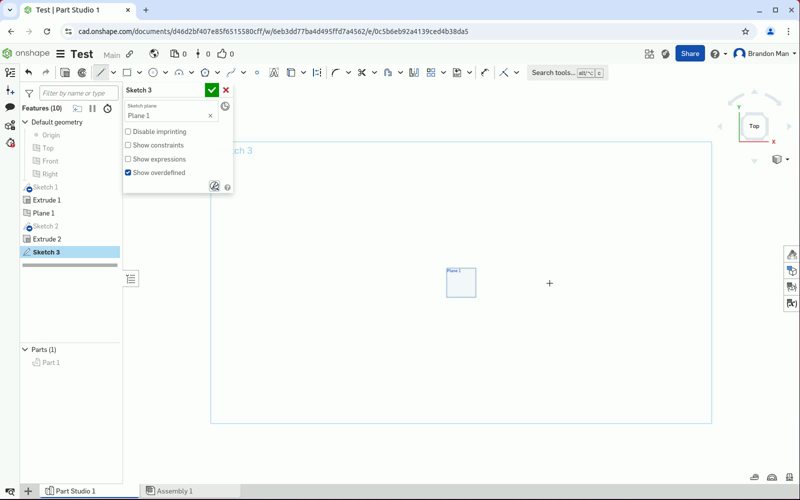
key_up(shift)
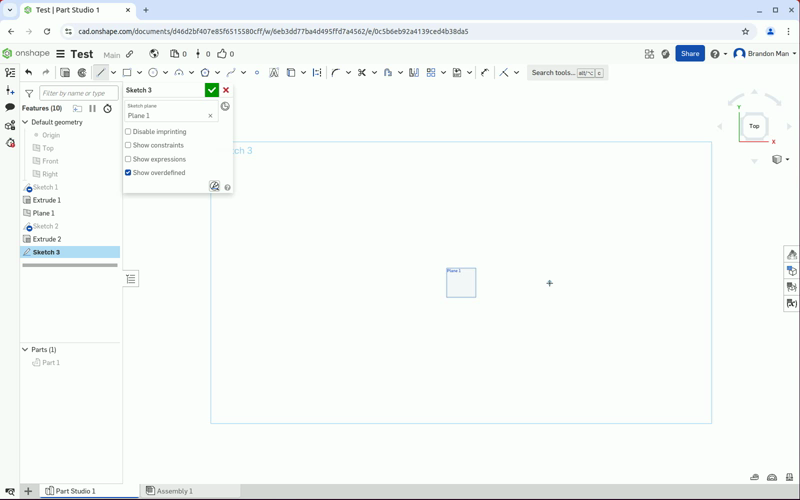
key_down(shift)
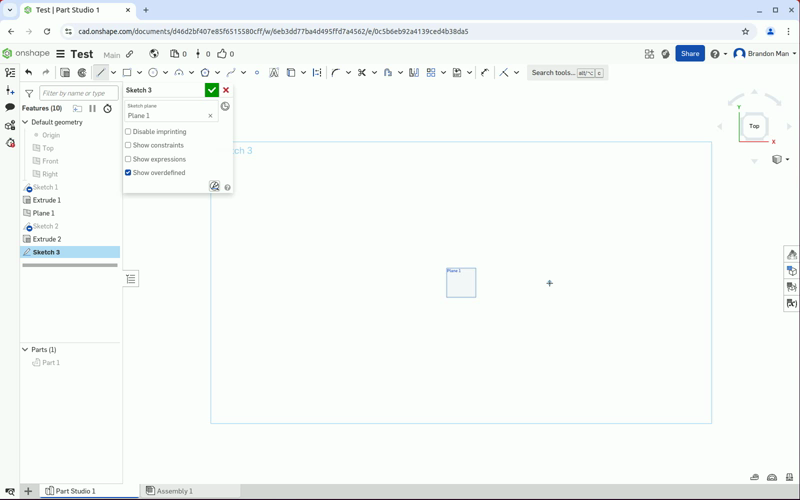
mouse_move(579, 282)
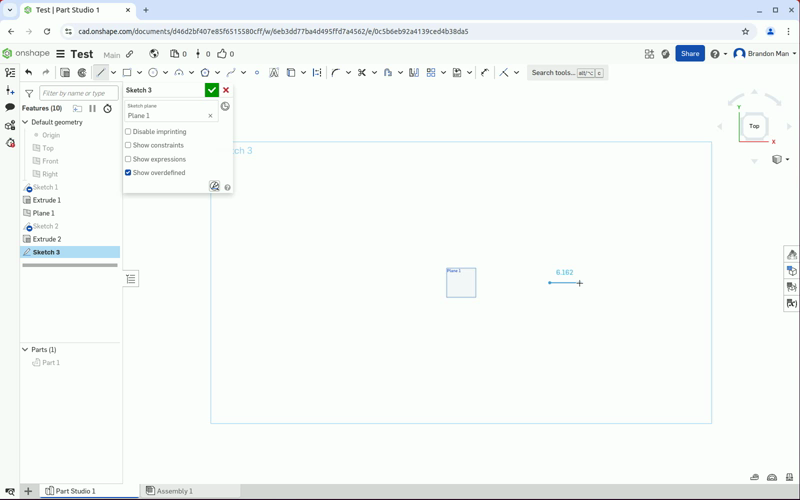
mouse_move(574, 282)
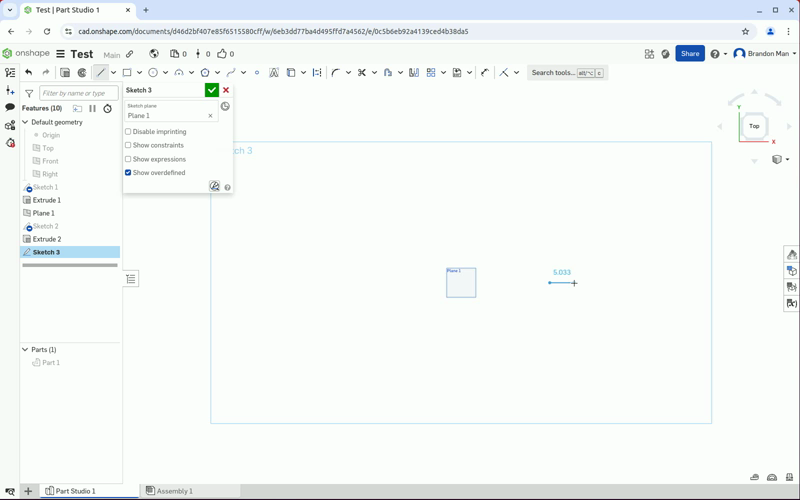
click(574, 282)
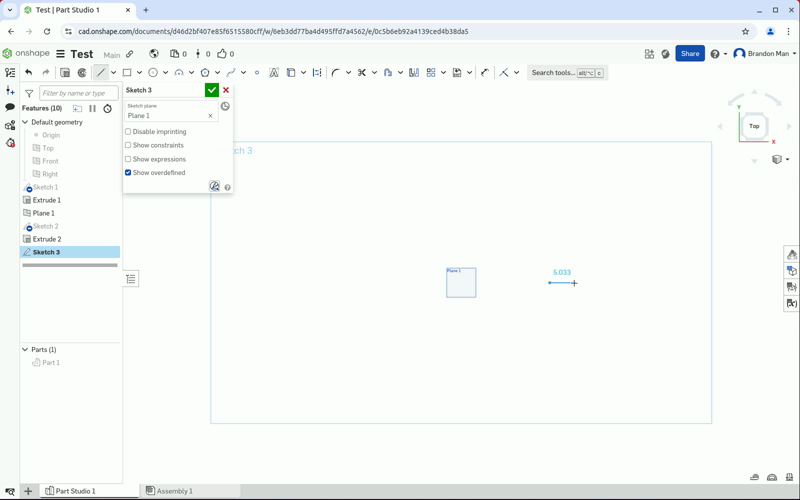
key_up(shift)
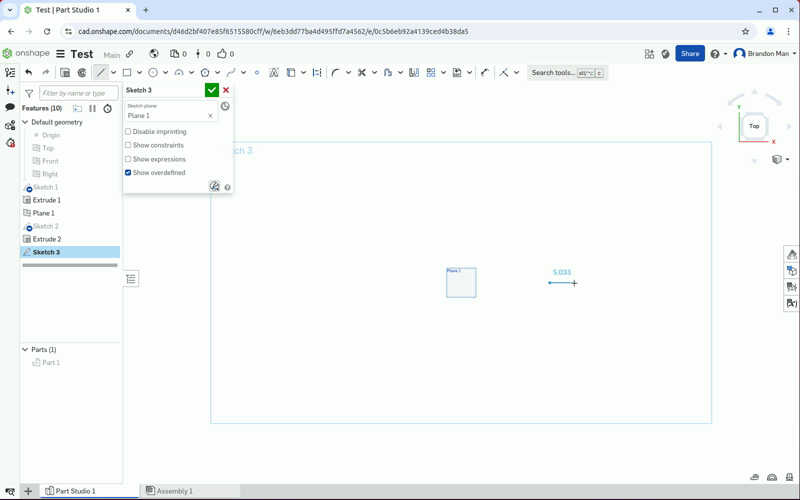
key_down(shift)
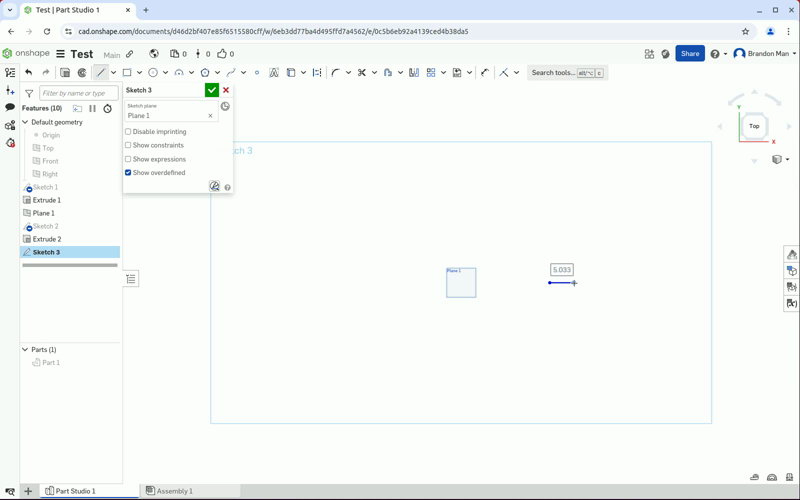
mouse_move(589, 282)
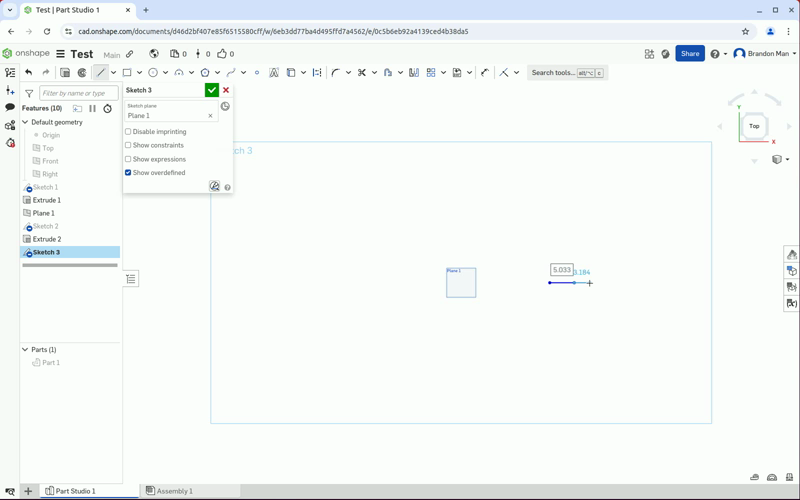
mouse_move(574, 270)
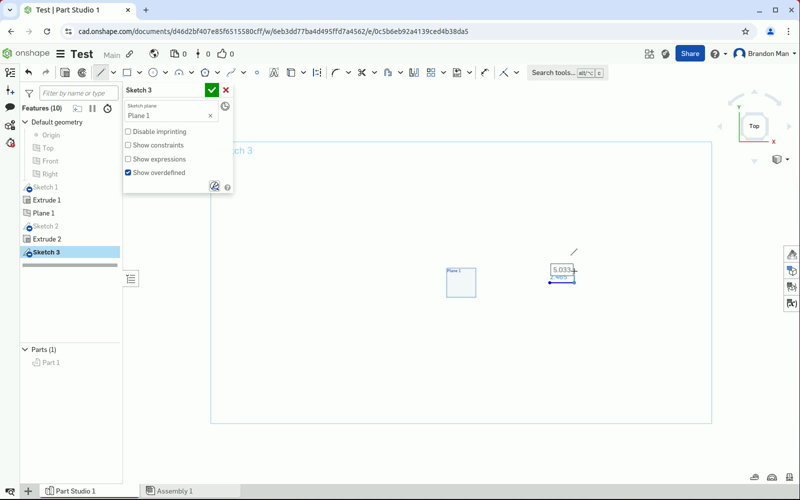
click(574, 270)
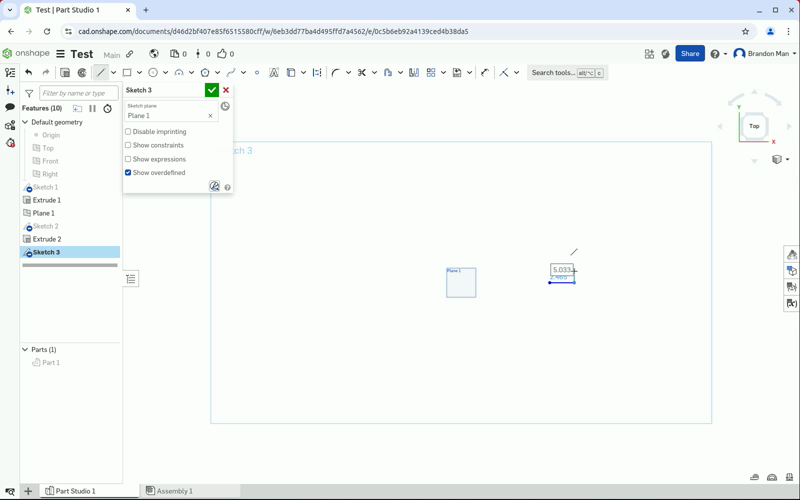
key_up(shift)
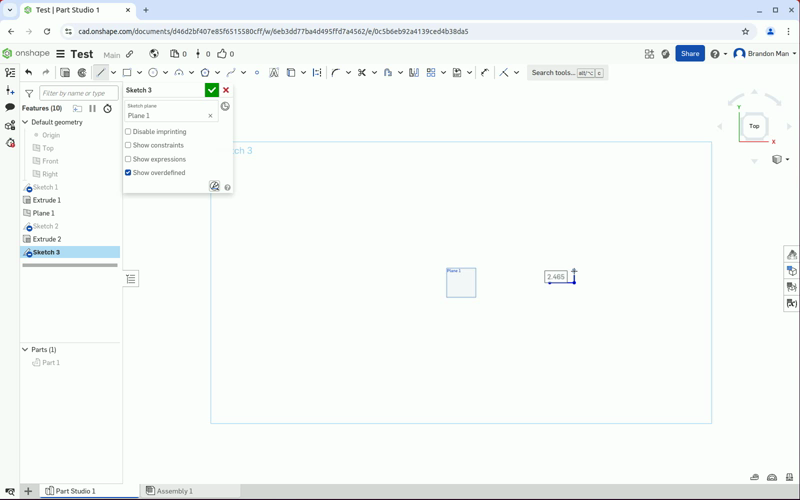
key_down(shift)
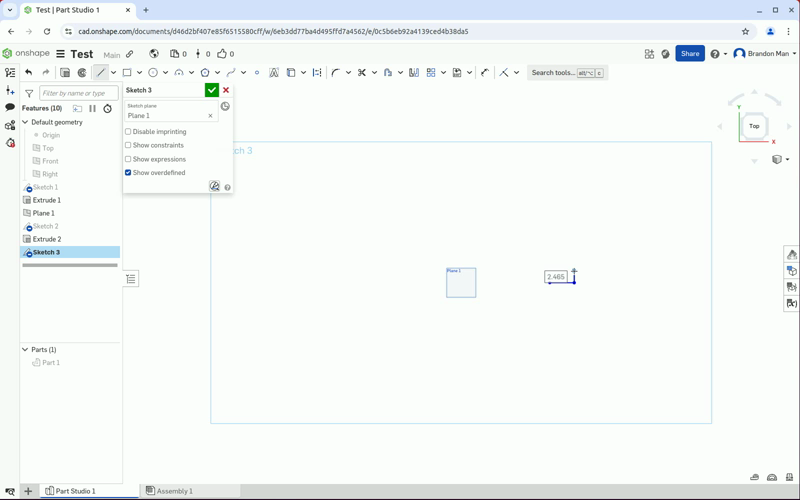
mouse_move(589, 270)
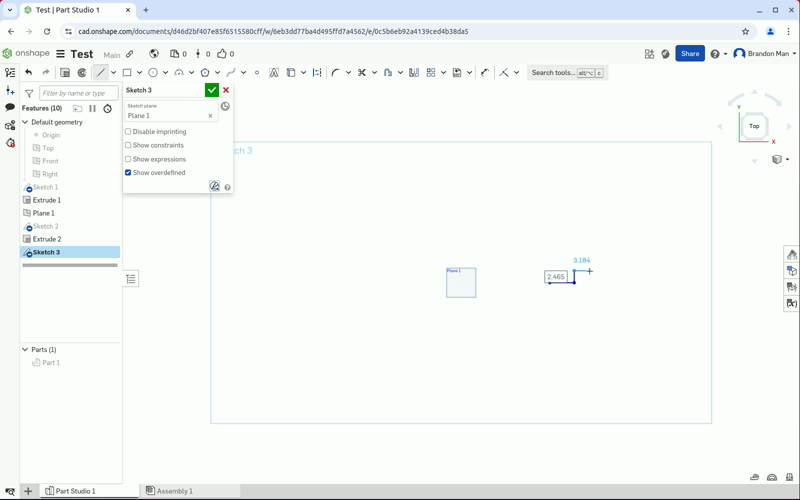
mouse_move(549, 270)
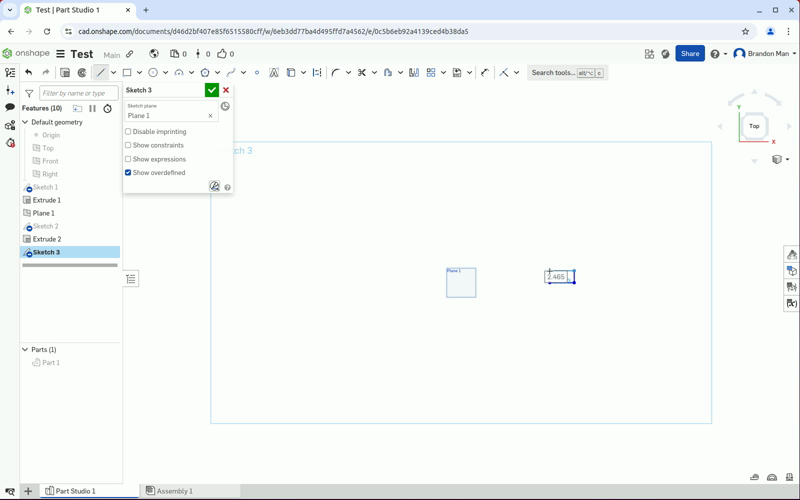
click(549, 270)
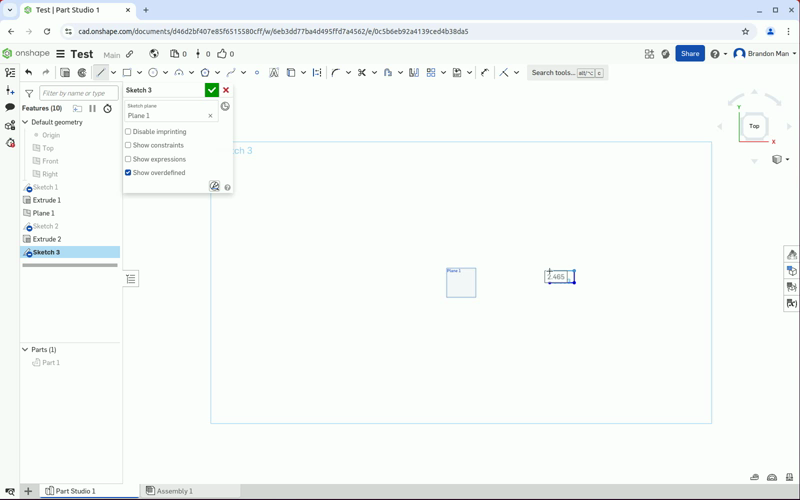
key_up(shift)
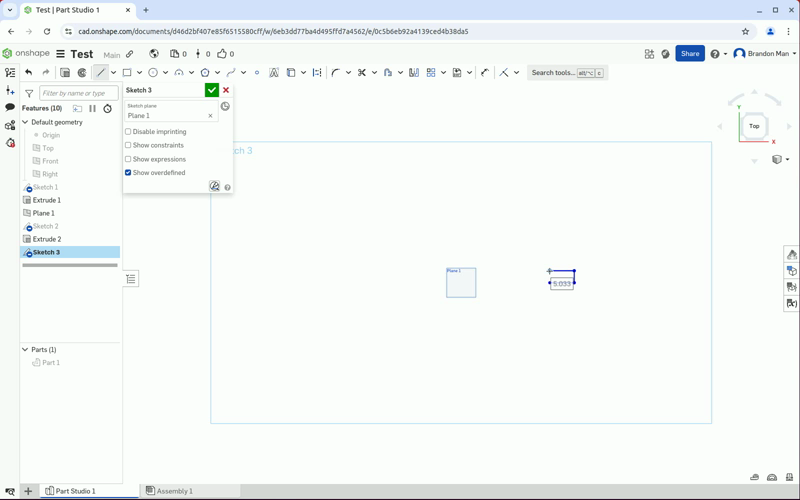
mouse_move(579, 270)
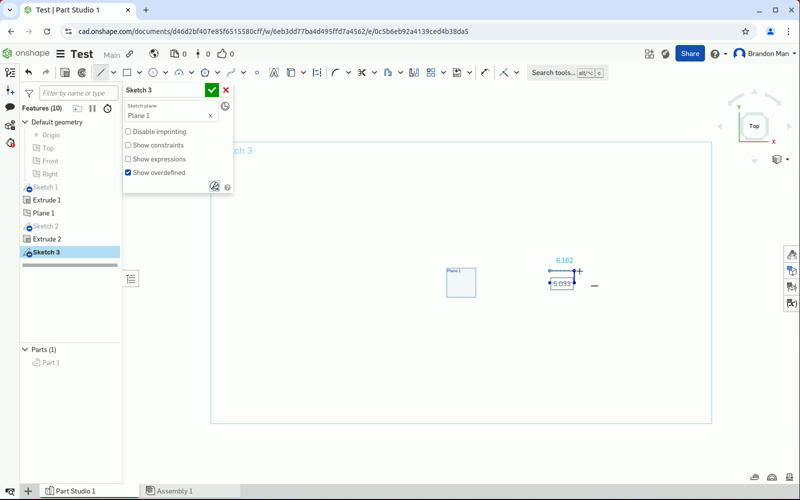
key_down(shift)
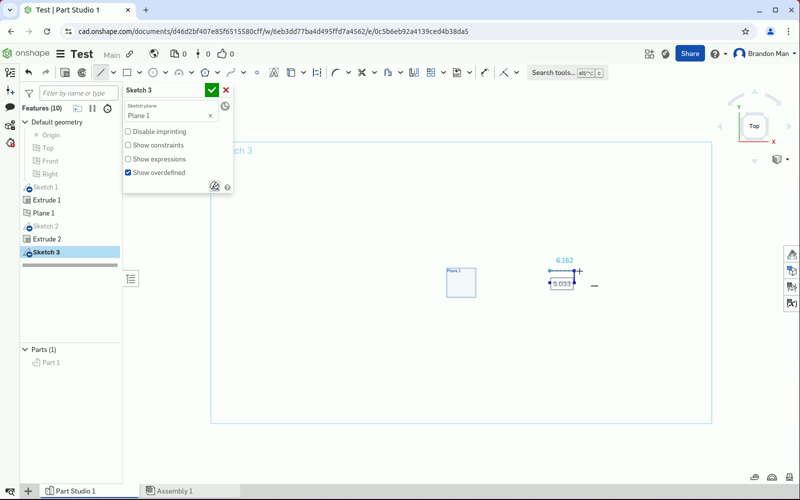
mouse_move(549, 282)
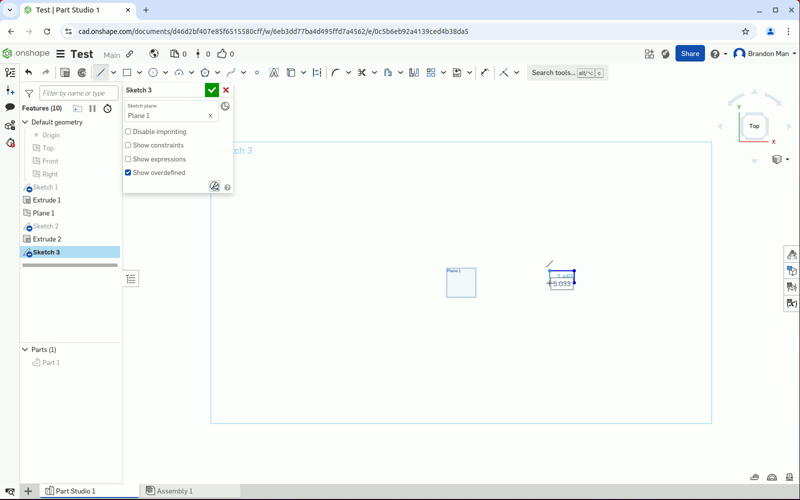
key_up(shift)
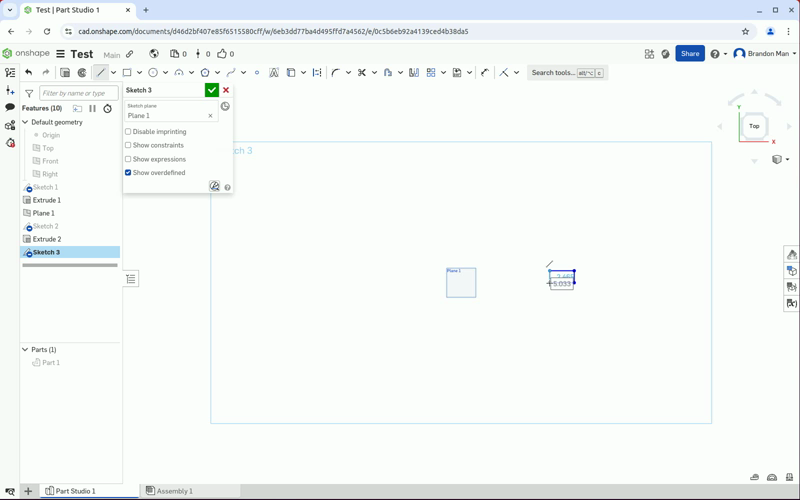
click(549, 282)
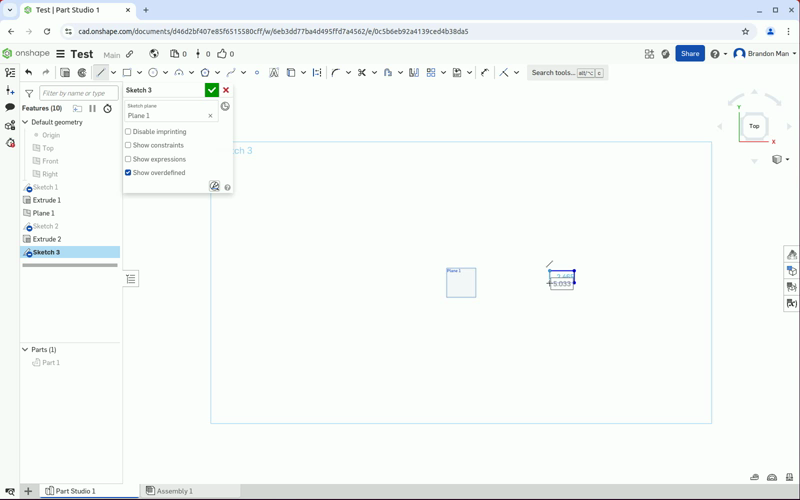
key(esc)
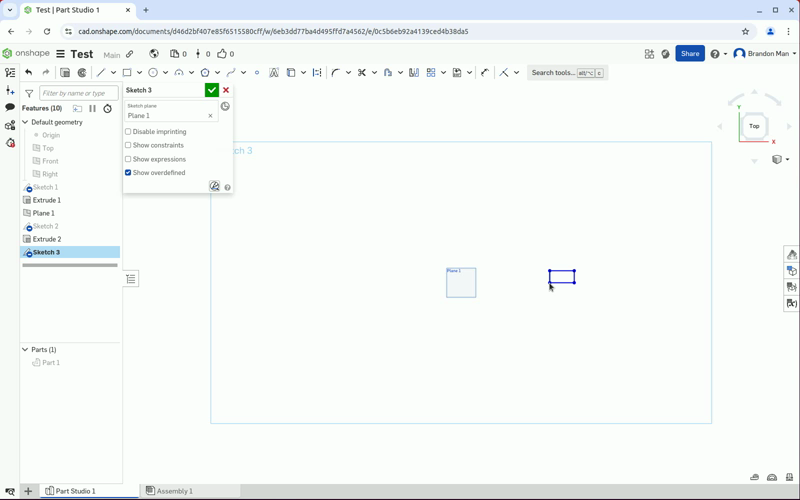
mouse_move(557, 271)
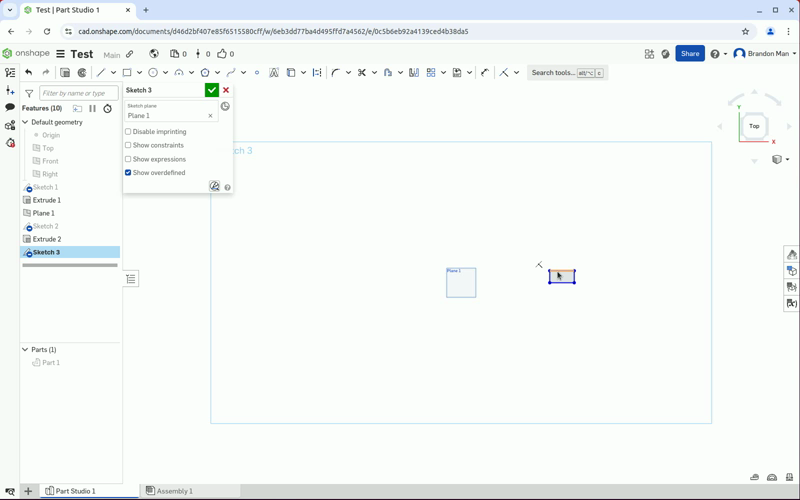
scroll(6)
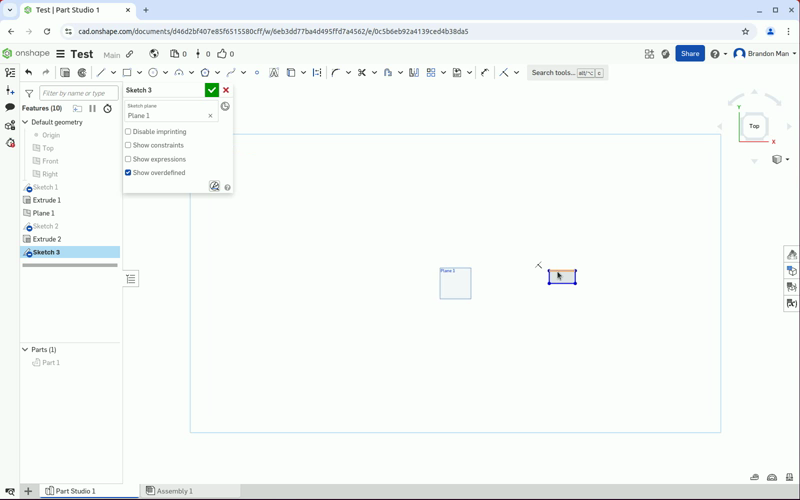
scroll(6)
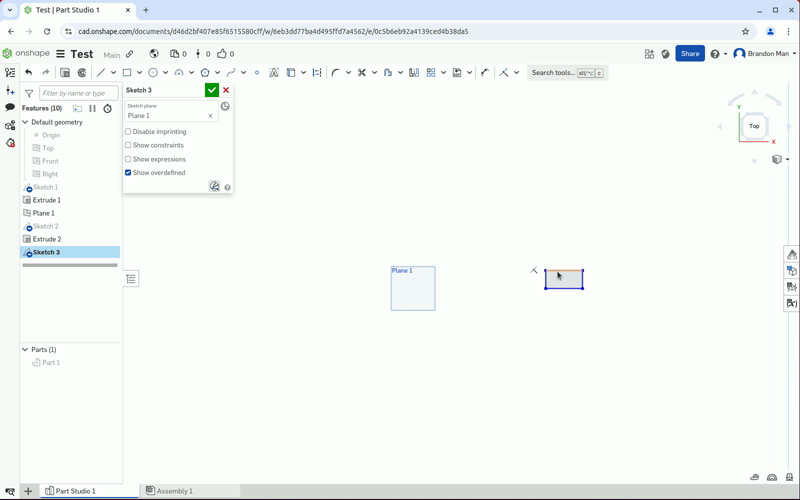
scroll(6)
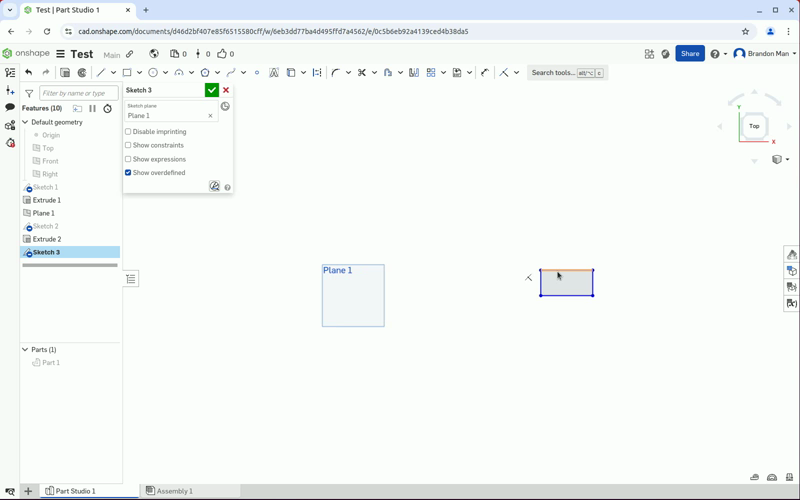
scroll(6)
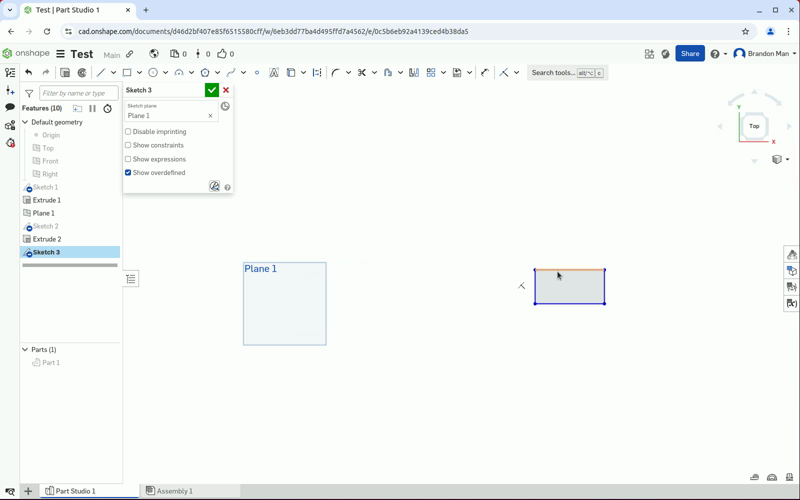
scroll(6)
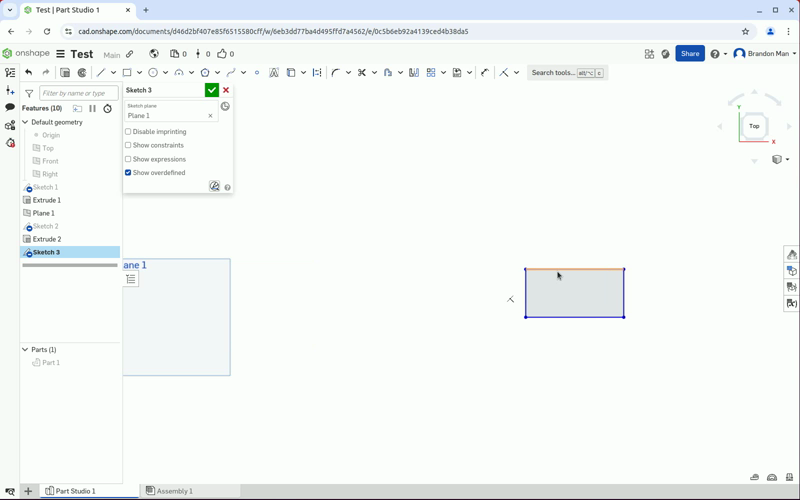
scroll(6)
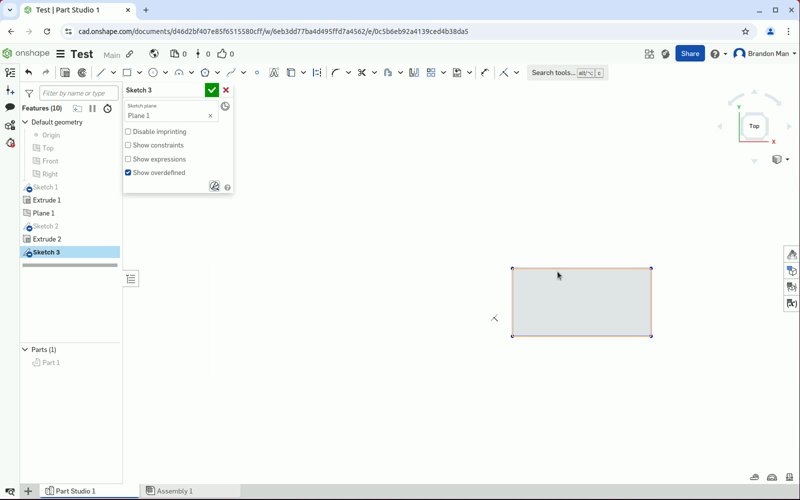
scroll(6)
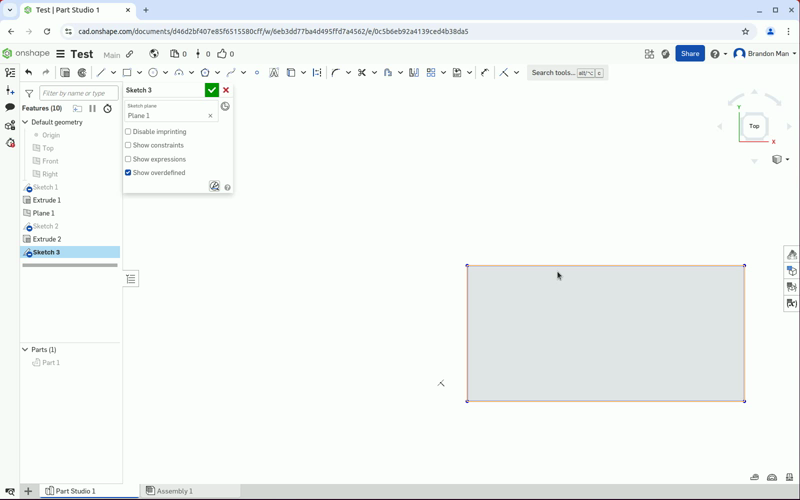
click(557, 271)
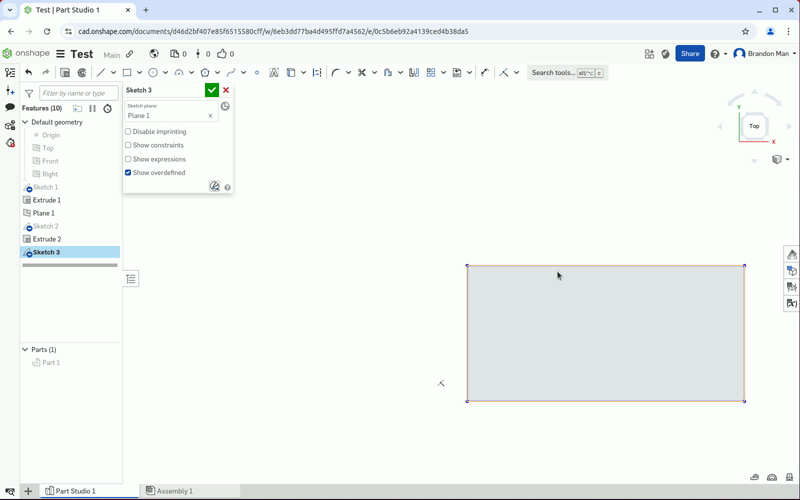
scroll(-6)
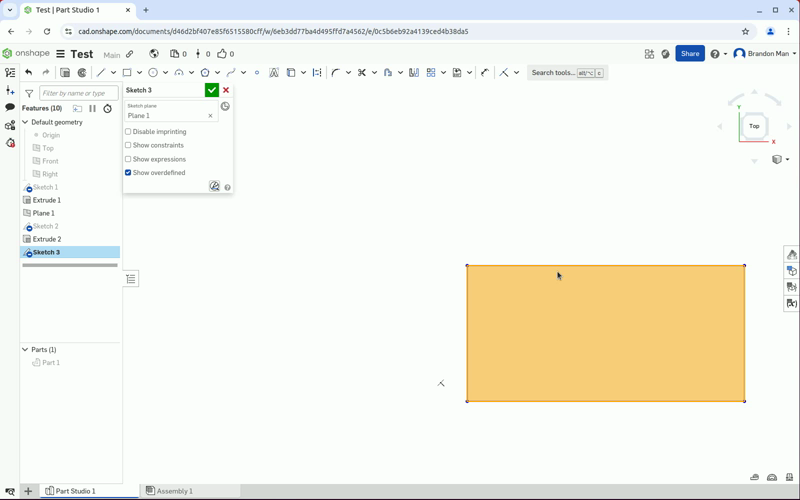
scroll(-6)
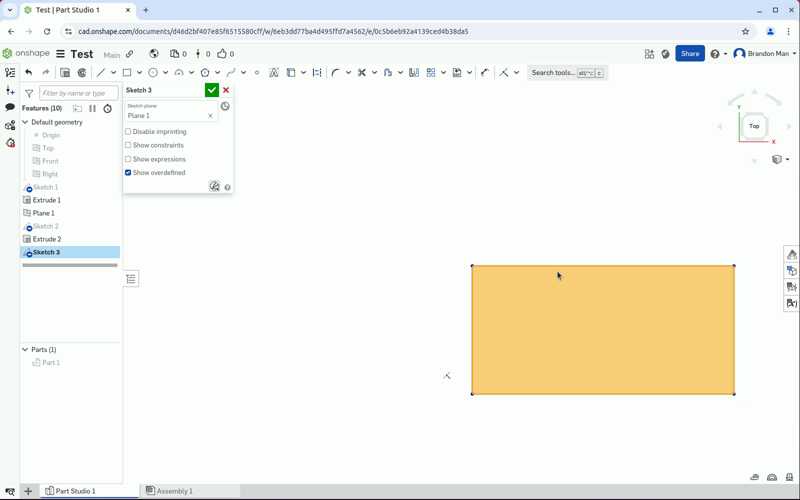
scroll(-6)
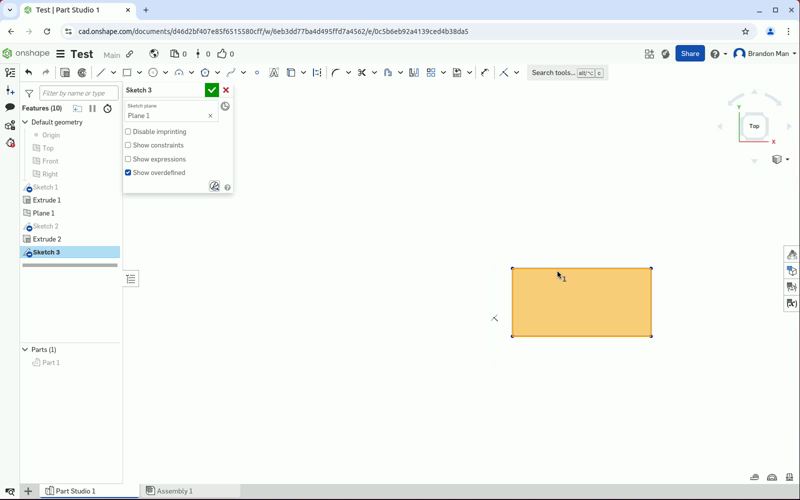
scroll(-6)
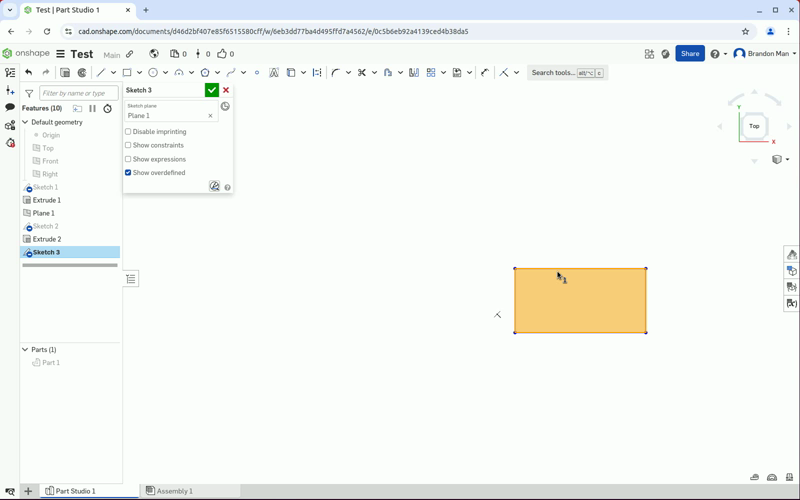
scroll(-6)
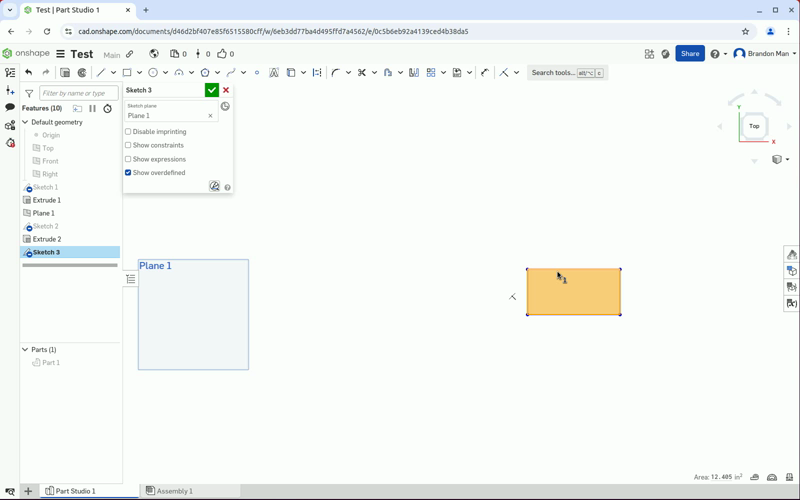
scroll(-6)
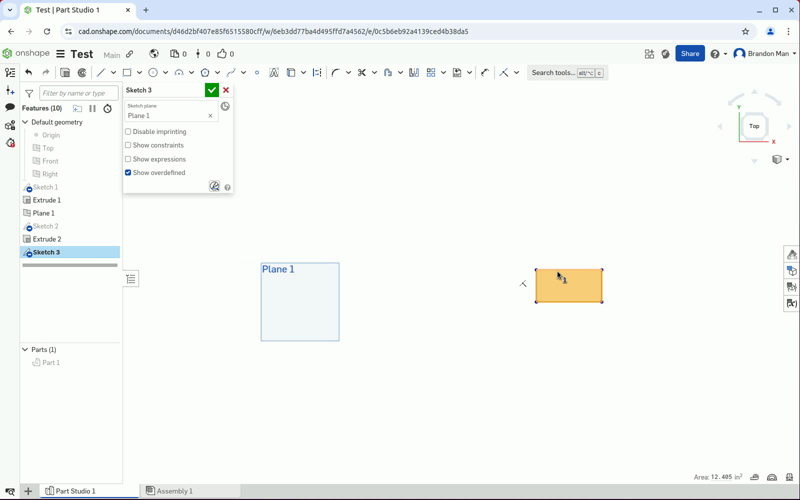
scroll(-6)
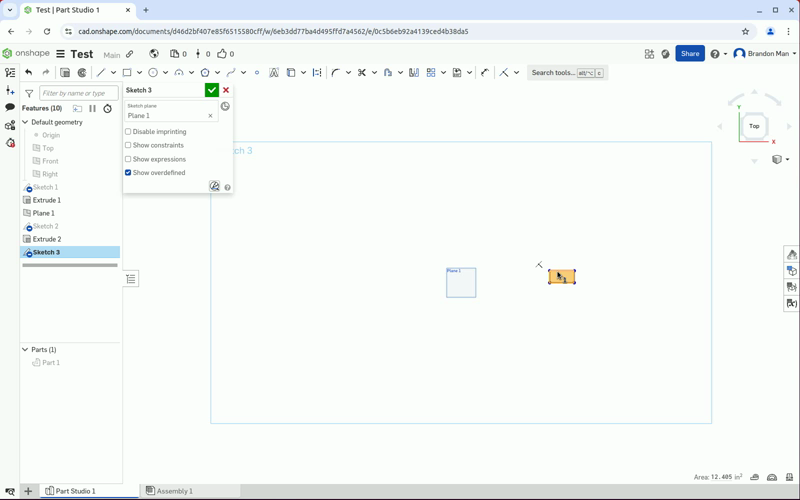
mouse_move(73, 352)
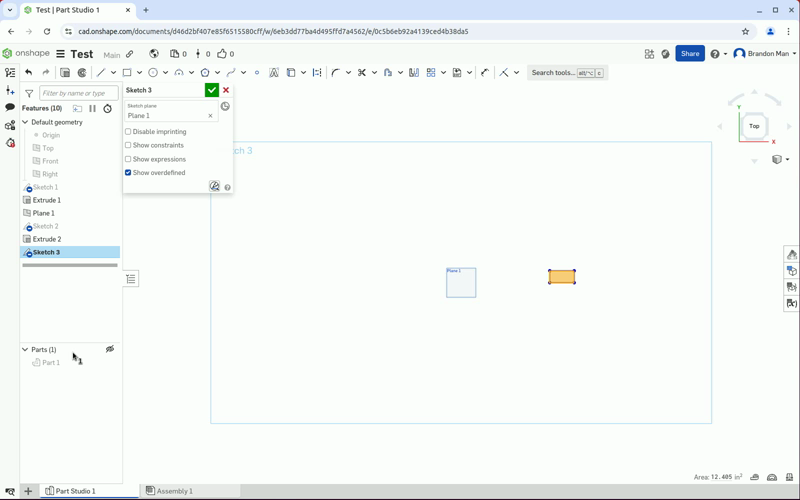
key(shift+y)
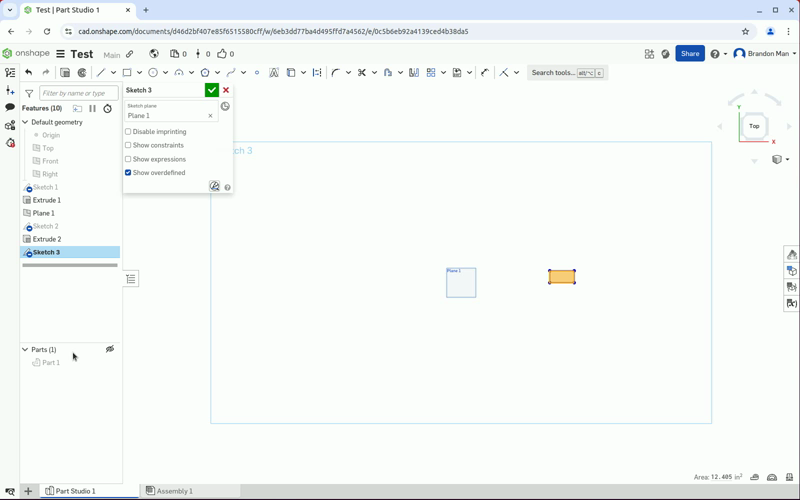
key(shift+e)
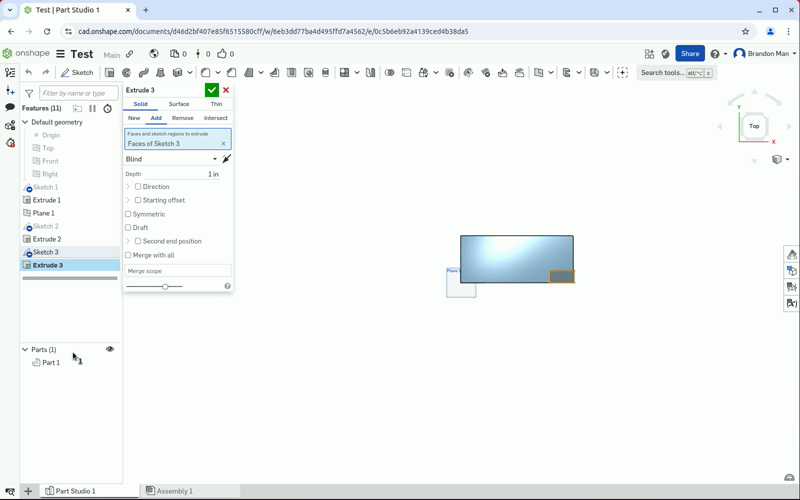
mouse_move(143, 106)
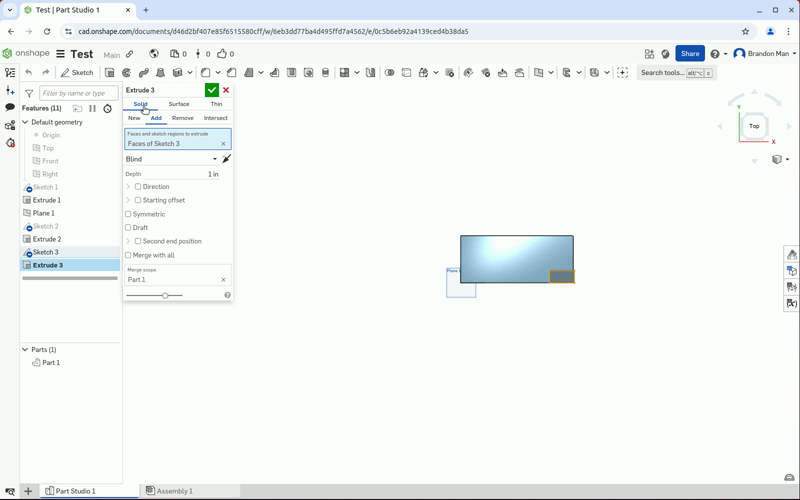
click(143, 106)
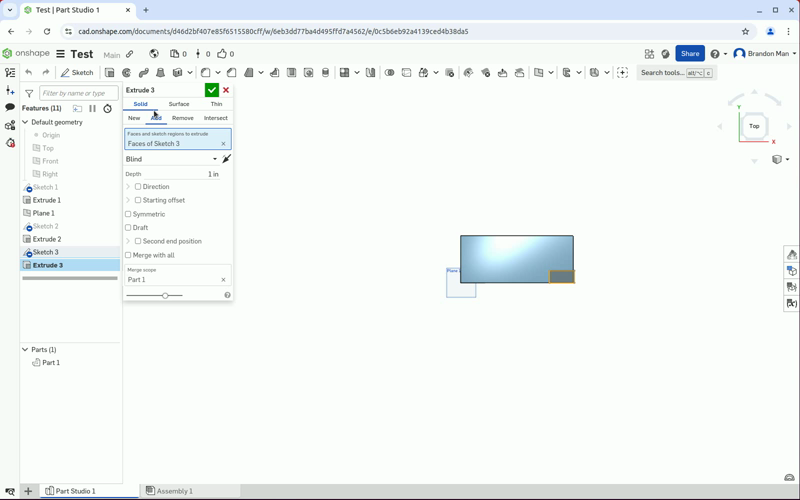
mouse_move(186, 120)
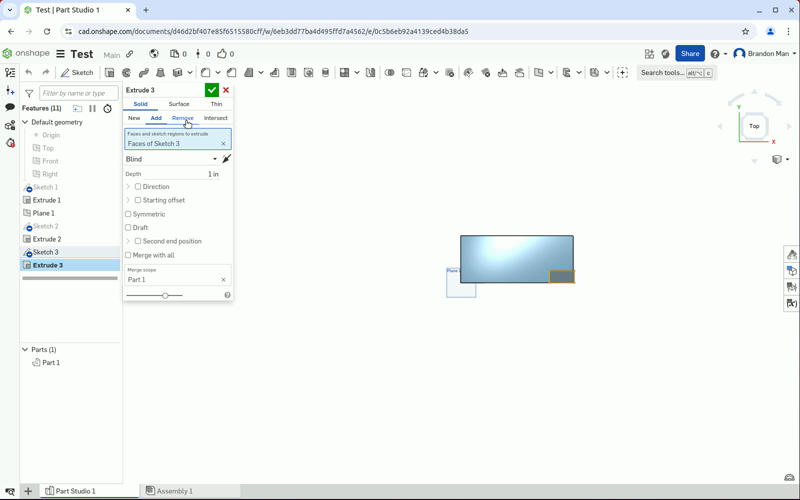
click(186, 120)
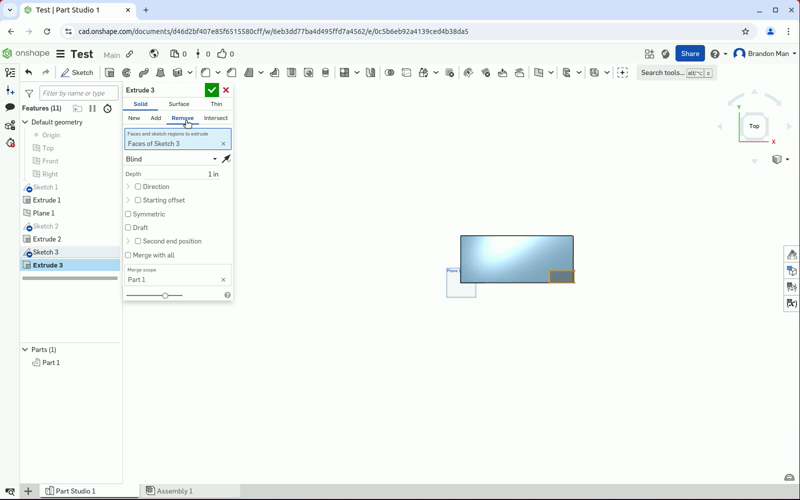
key(tab, 4)
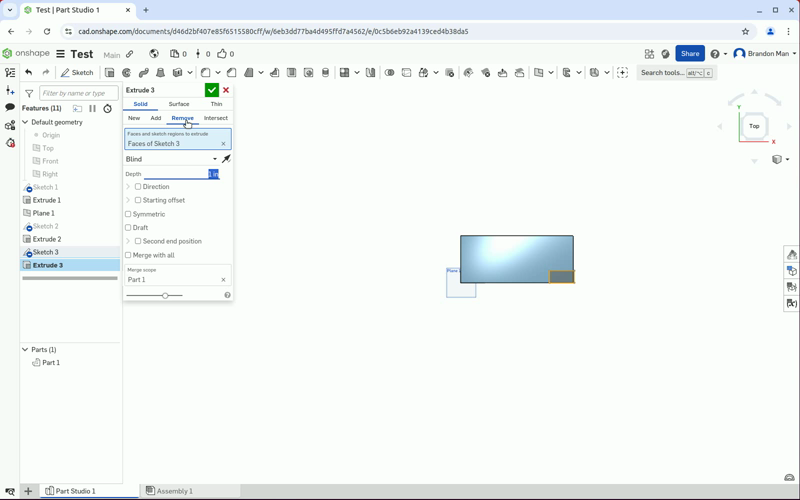
text(1.685)
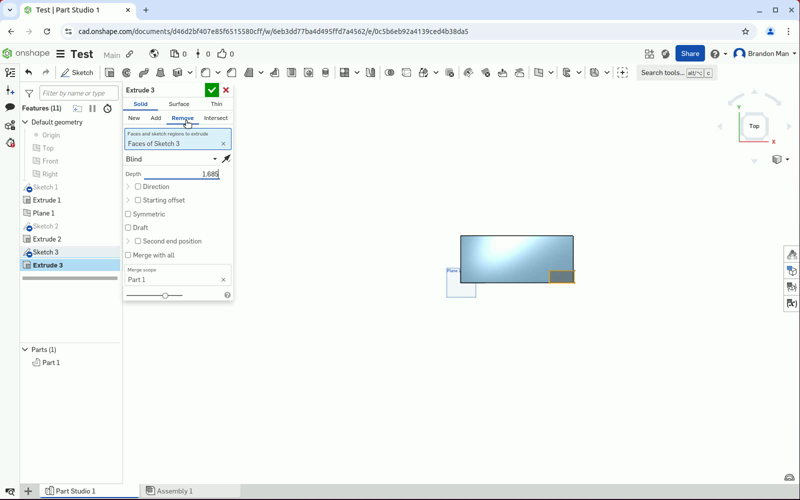
key(tab, 6)
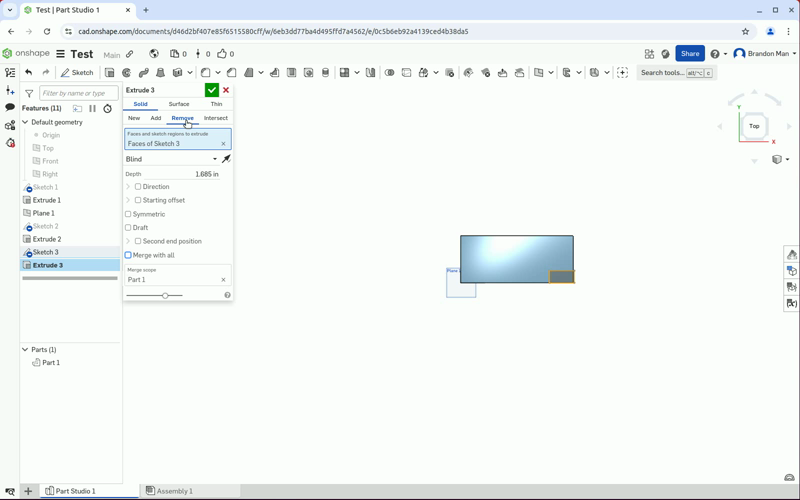
key(space)
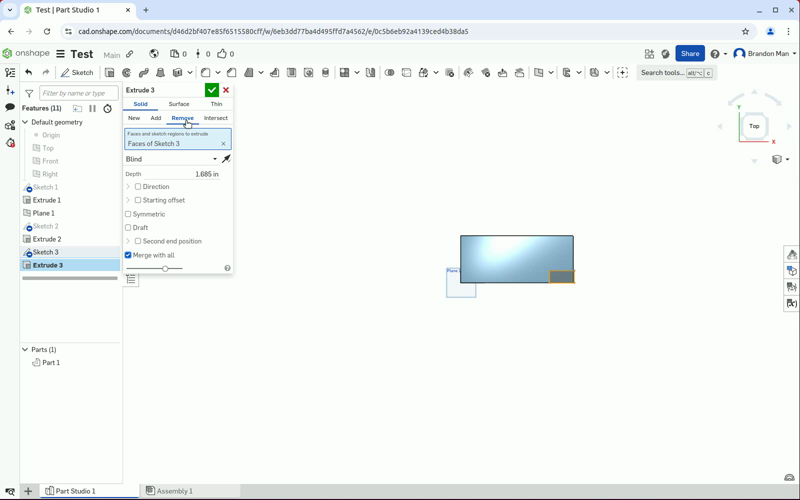
key(enter)
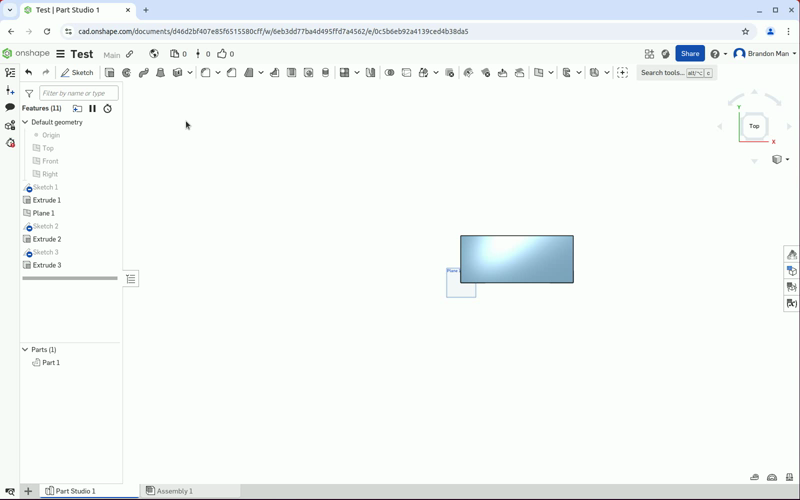
key(shift+h)
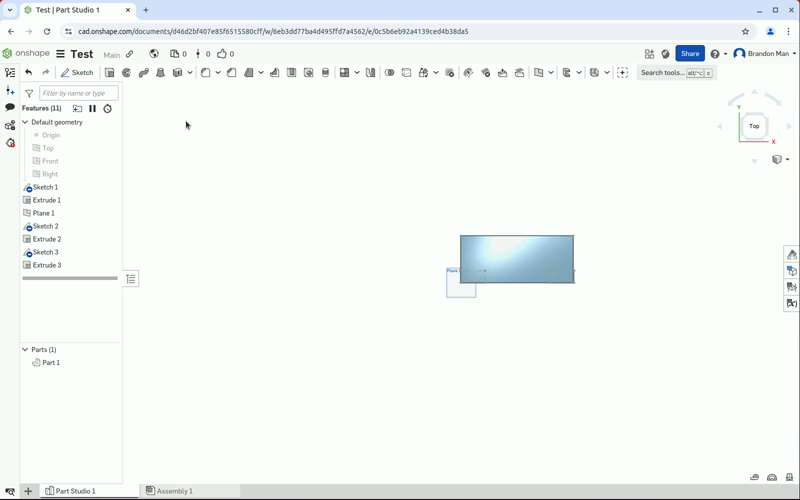
key(shift+h)
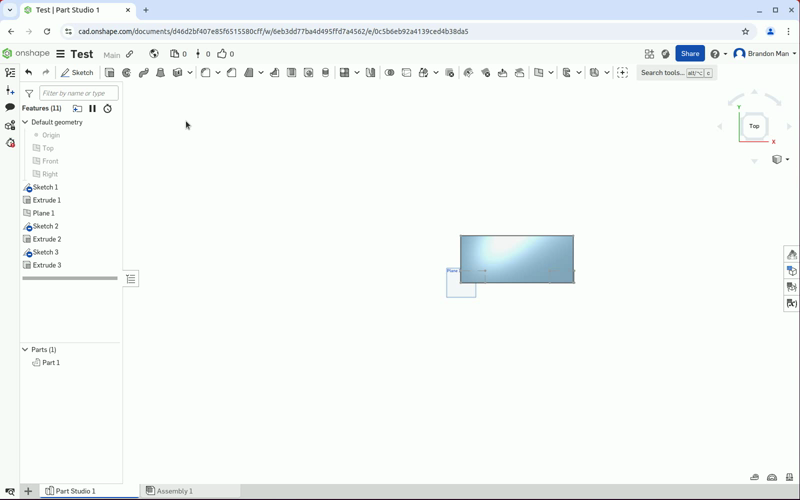
key(shift+7)
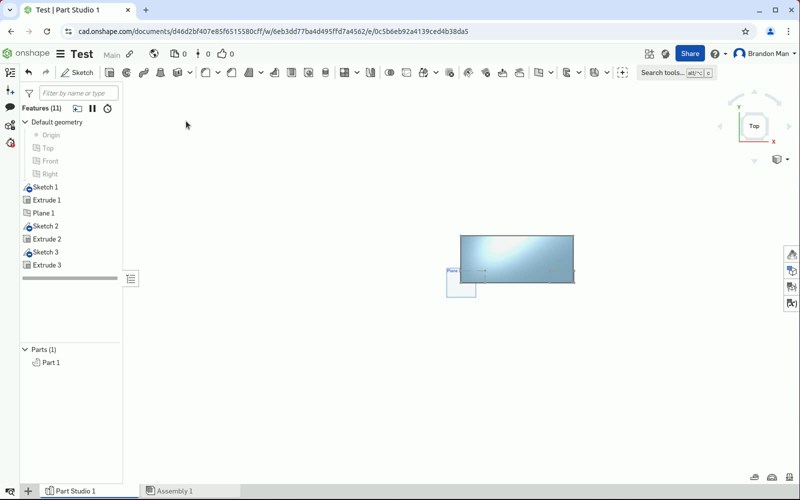
key(up, 3)
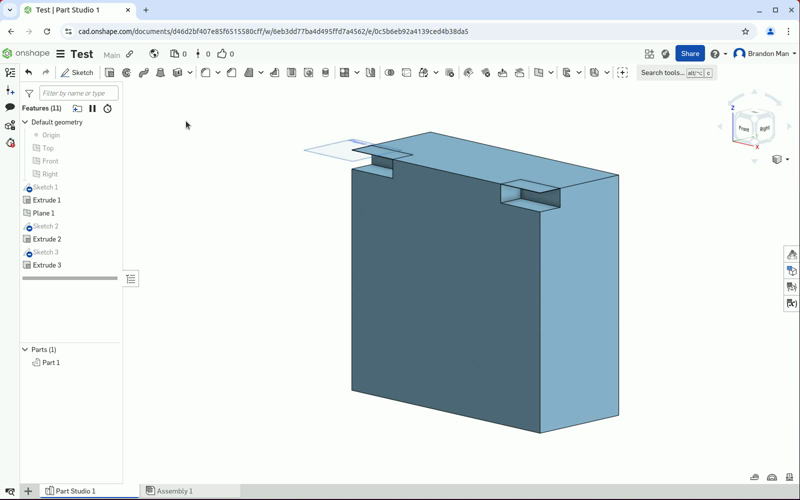
key(left, 3)
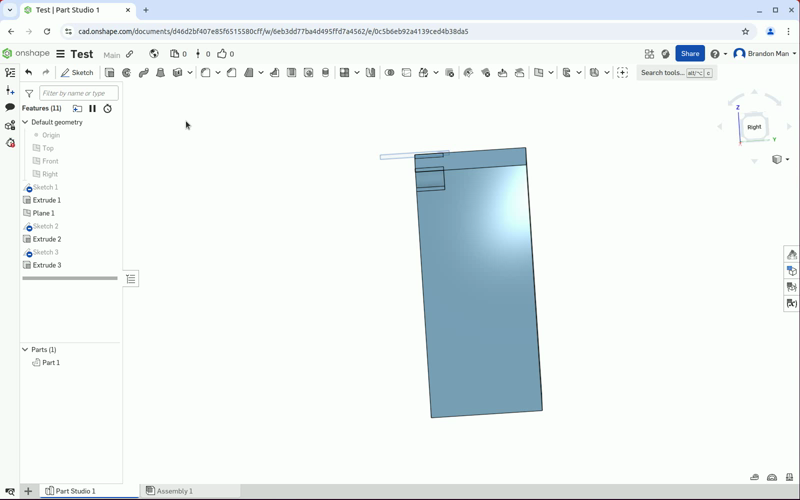
key(right, 3)
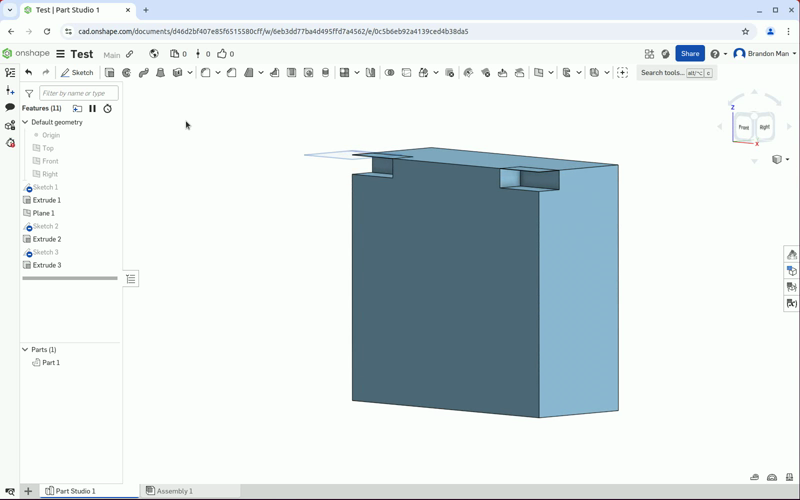
key(down, 3)
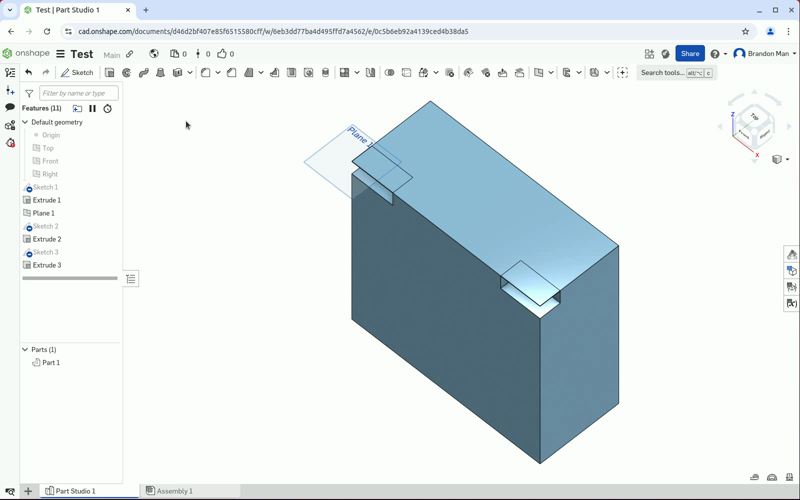
mouse_move(73, 189)
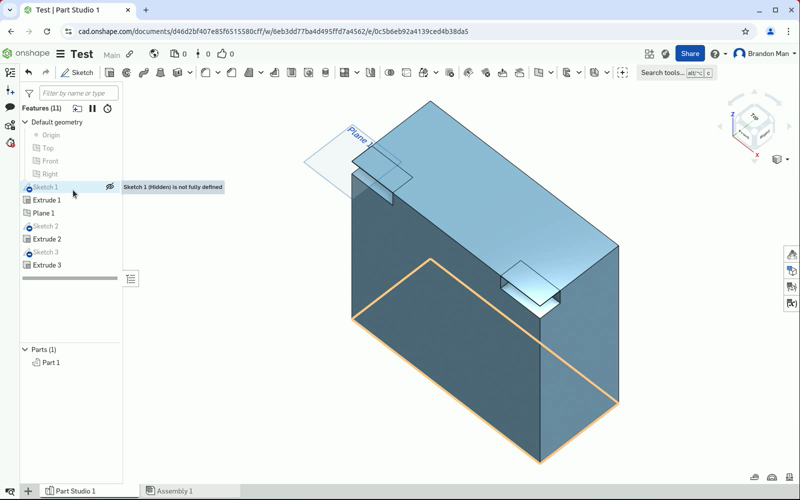
click(73, 189)